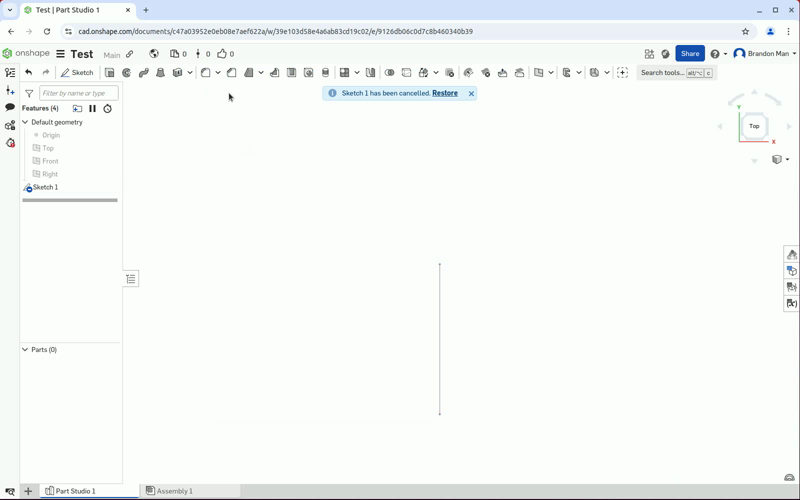
key(shift+h)
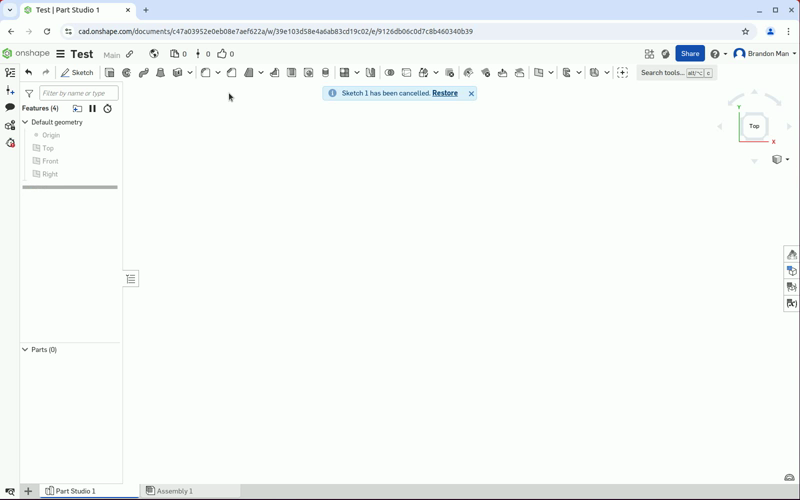
key(shift+s)
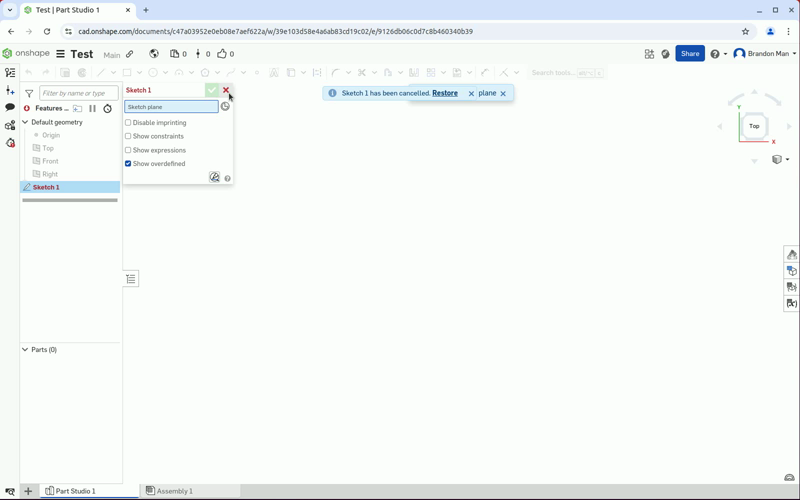
mouse_move(73, 150)
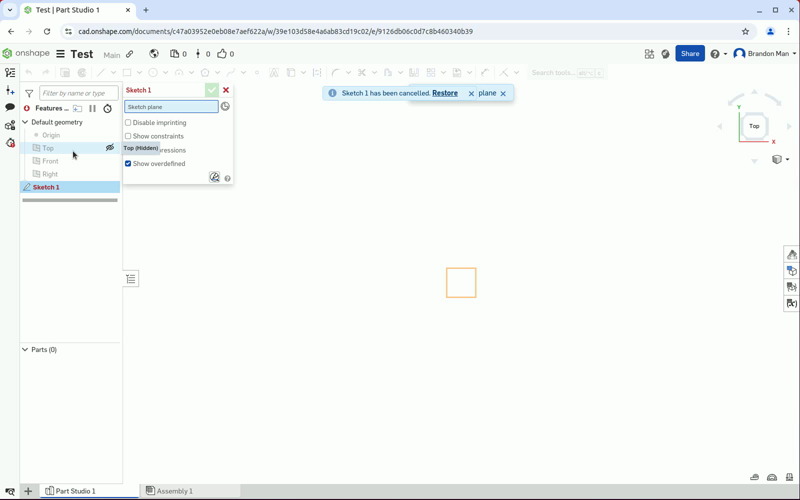
click(73, 150)
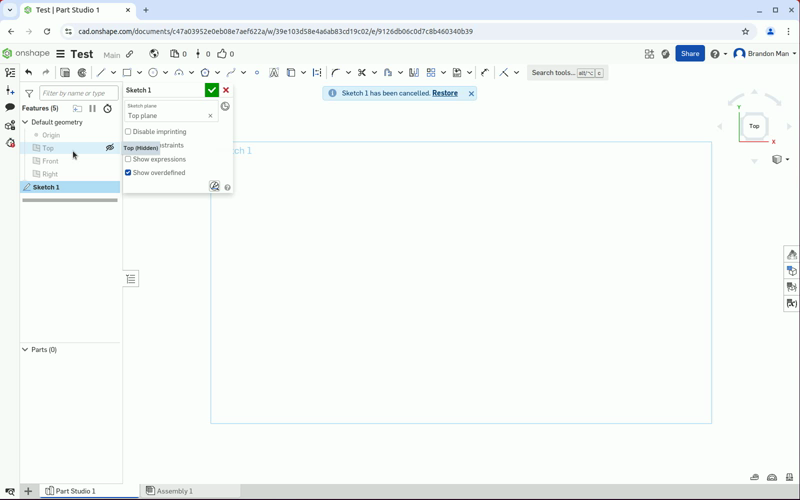
mouse_move(73, 352)
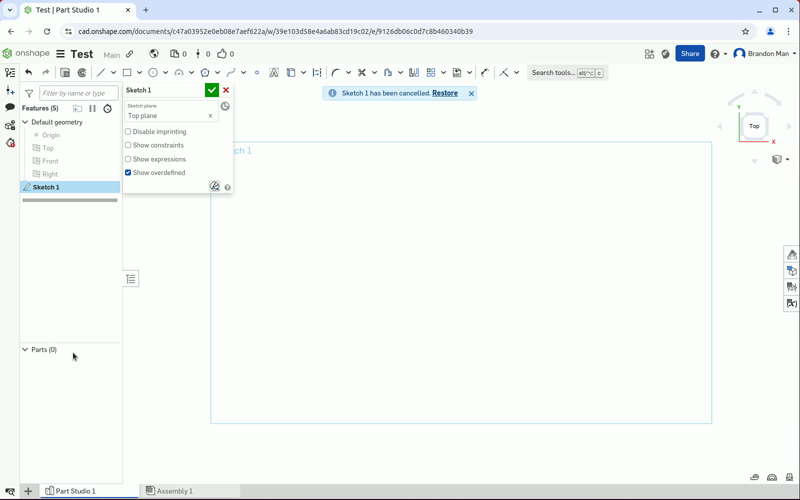
key(y)
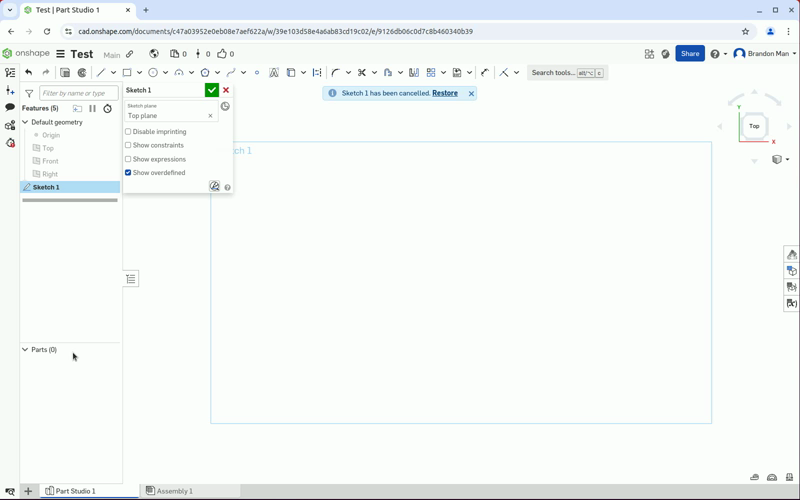
key(l)
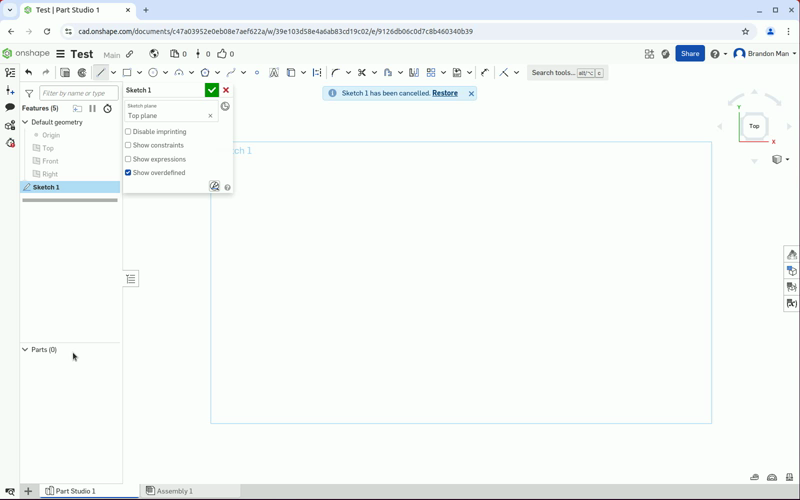
key_down(shift)
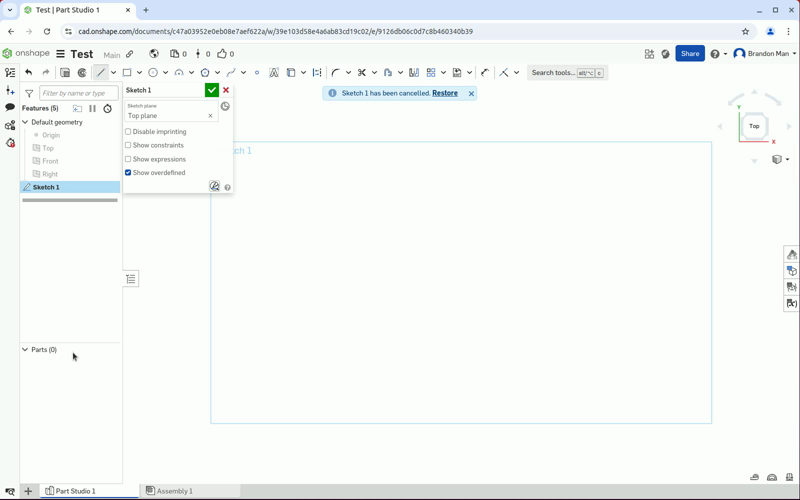
mouse_move(348, 282)
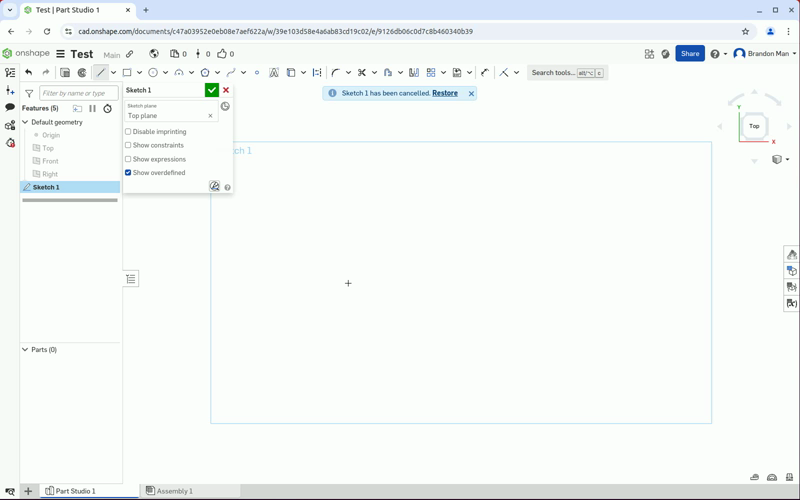
click(348, 282)
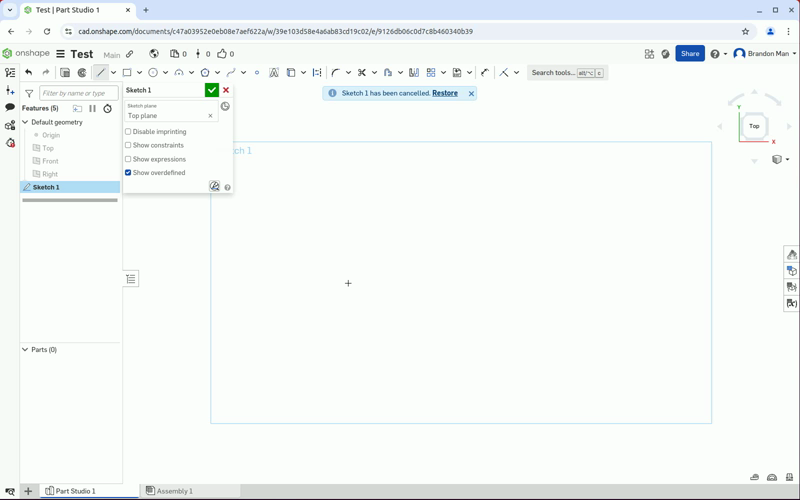
key_up(shift)
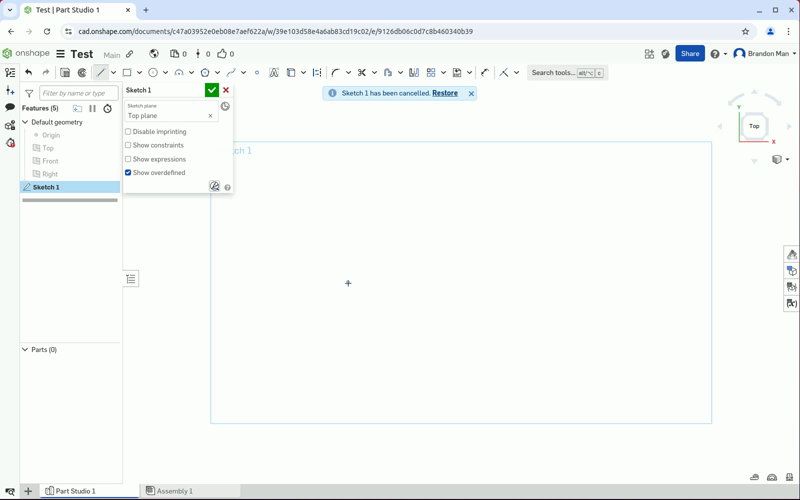
key_down(shift)
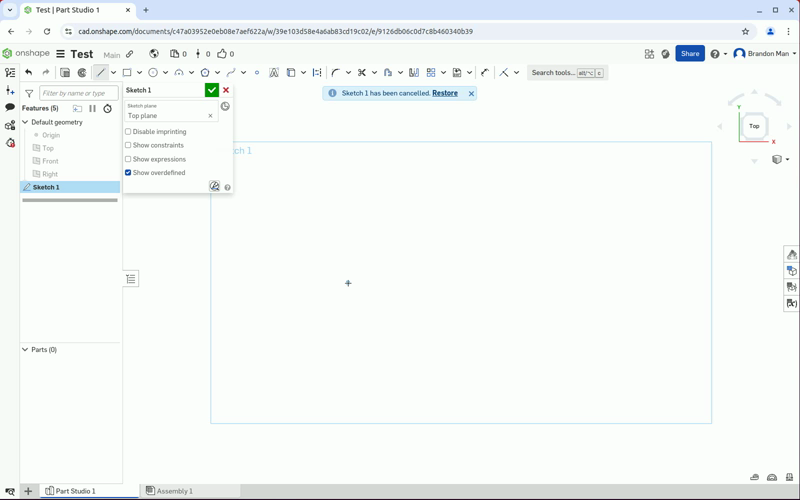
mouse_move(460, 282)
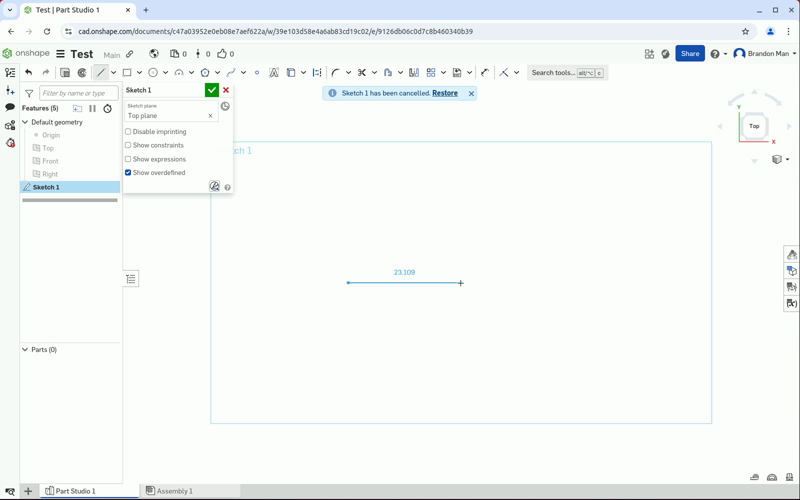
click(460, 282)
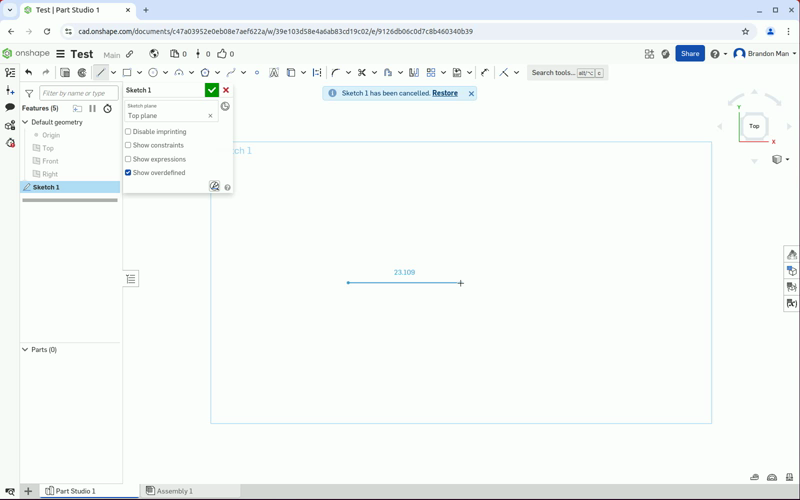
key_up(shift)
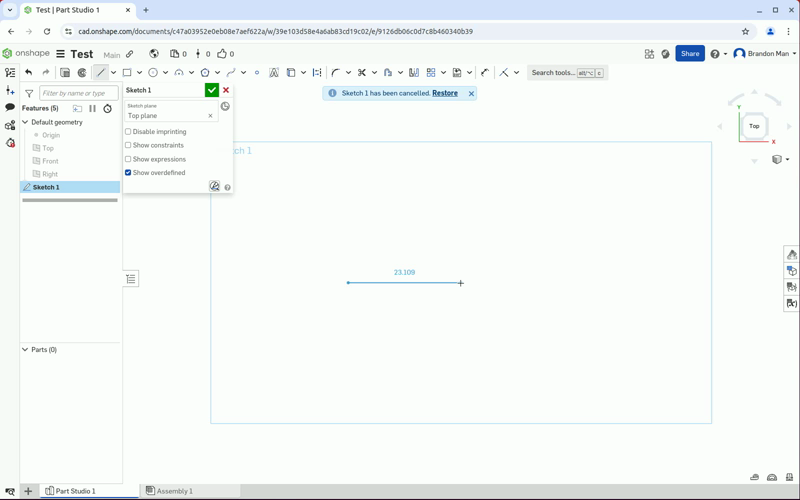
key_down(shift)
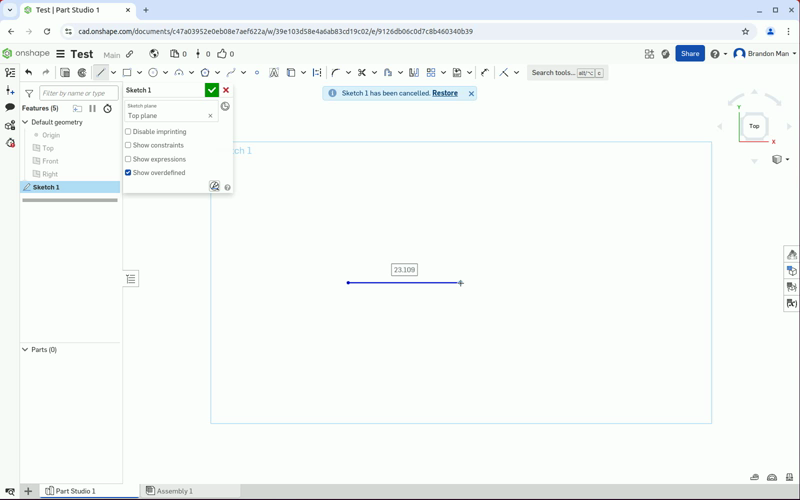
mouse_move(460, 208)
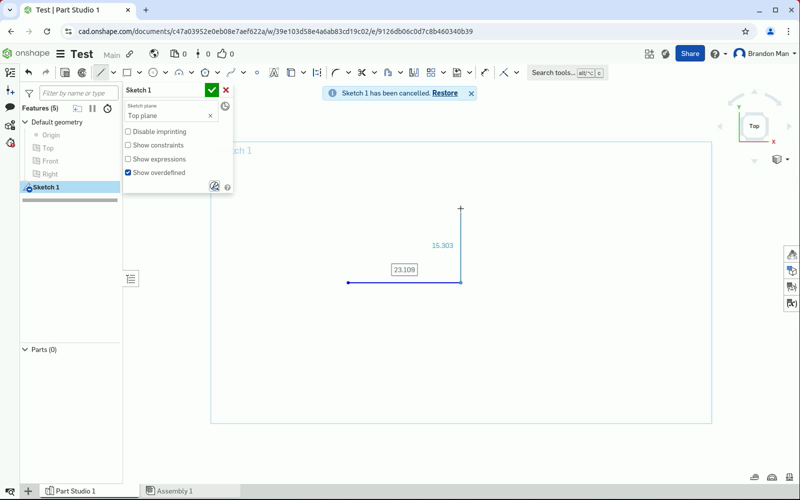
click(460, 208)
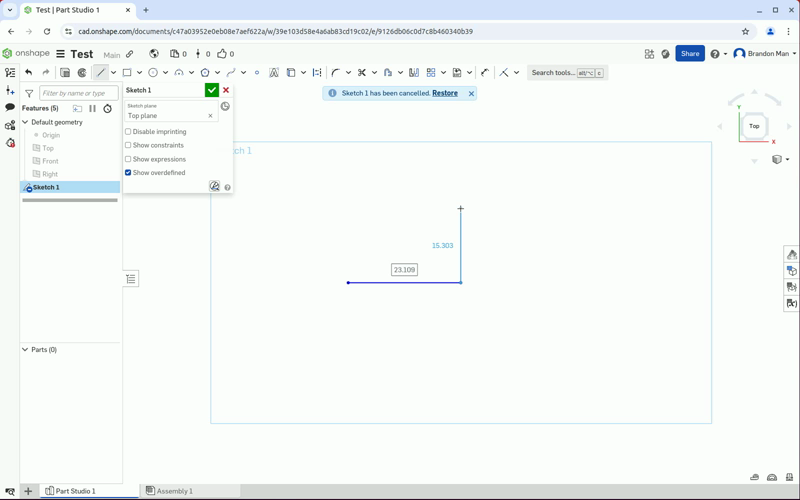
key_up(shift)
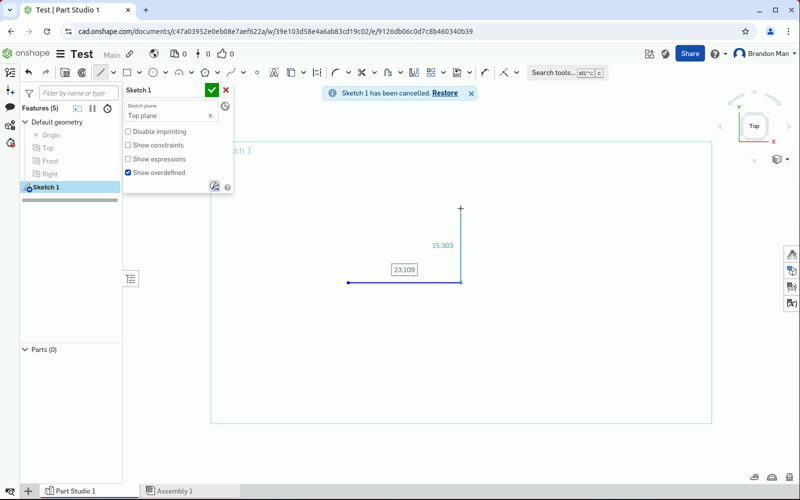
key_down(shift)
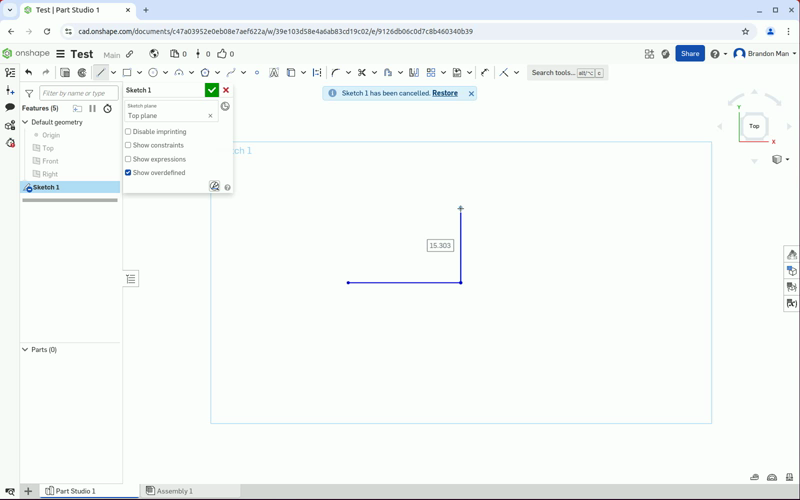
mouse_move(348, 208)
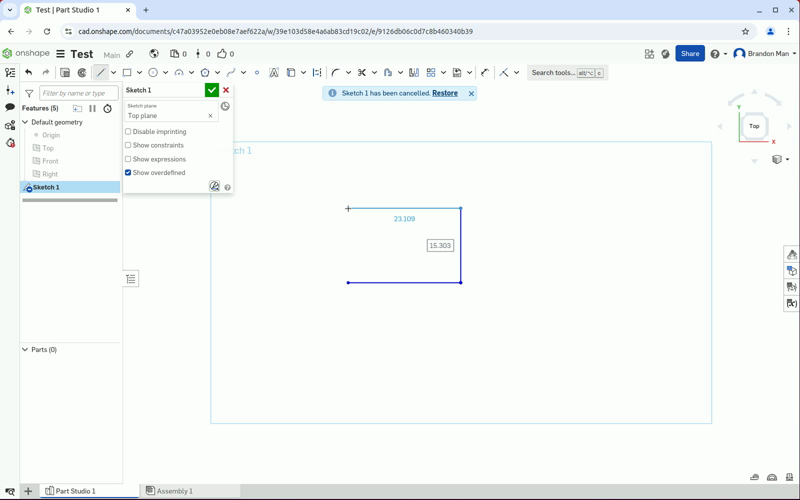
click(348, 208)
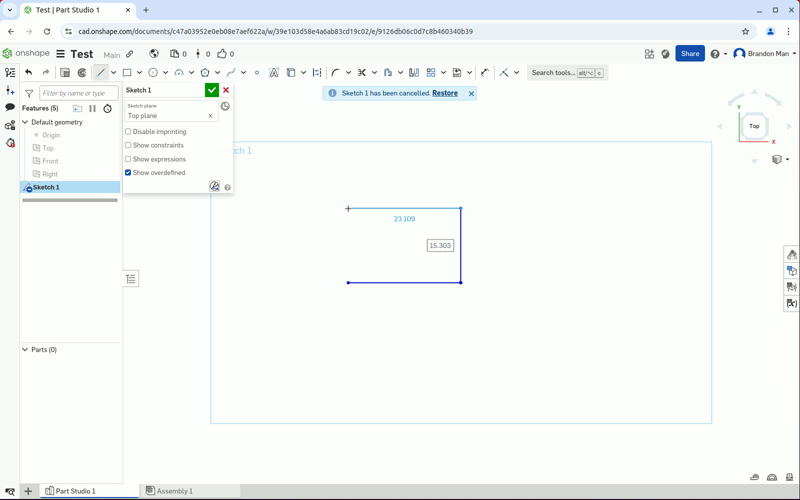
key_up(shift)
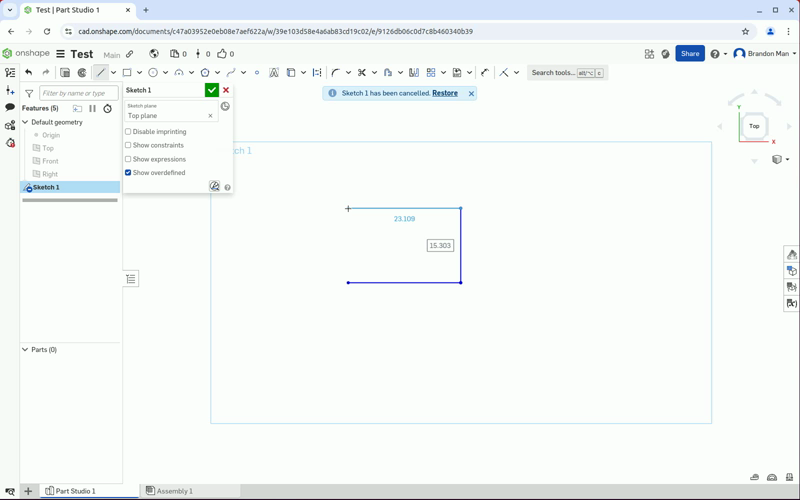
key_down(shift)
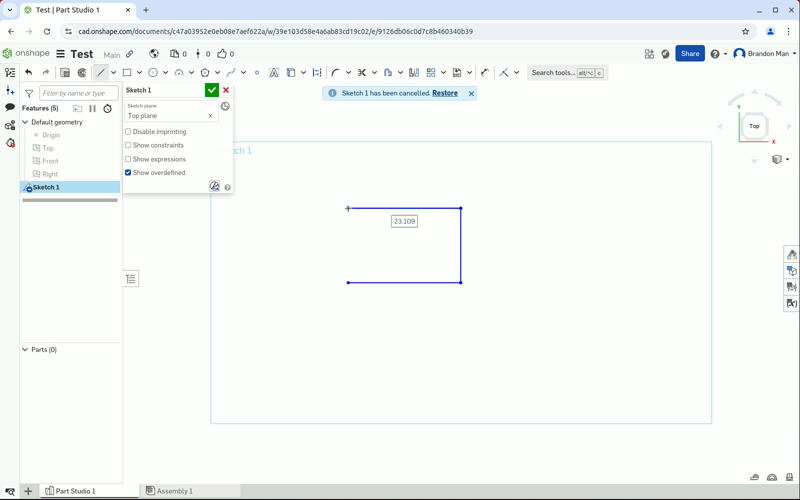
mouse_move(348, 282)
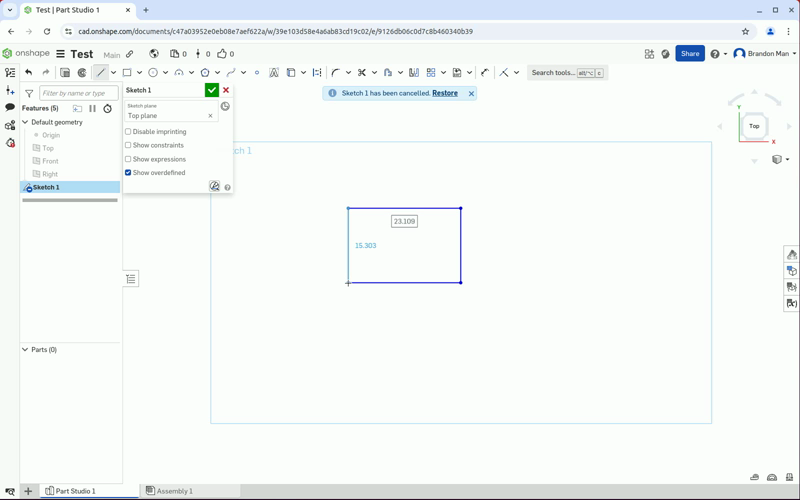
key_up(shift)
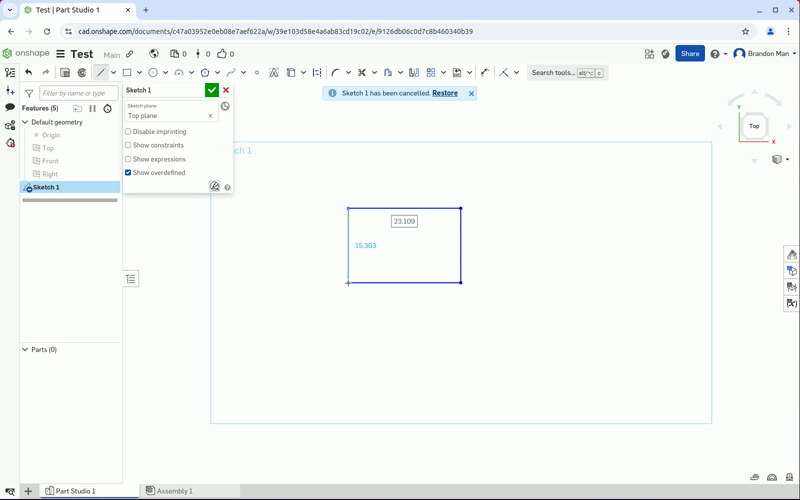
click(348, 282)
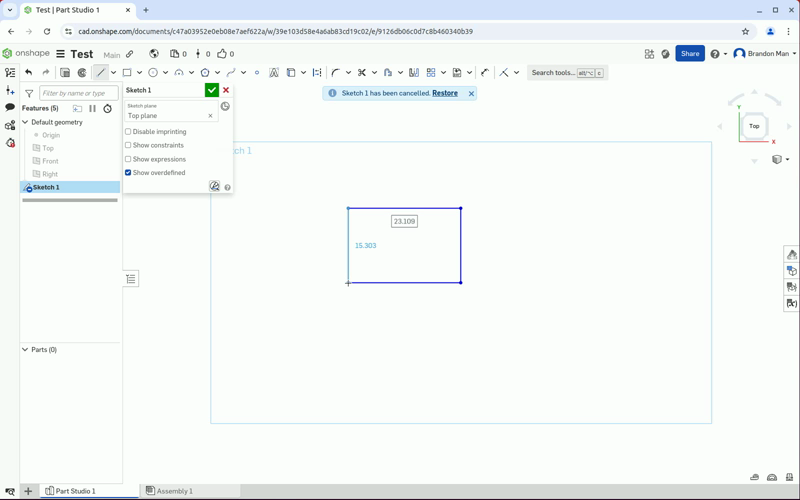
key(esc)
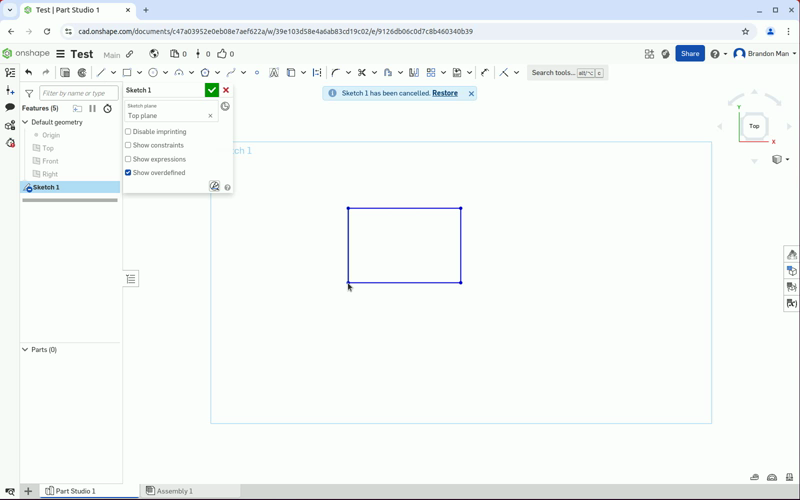
mouse_move(406, 247)
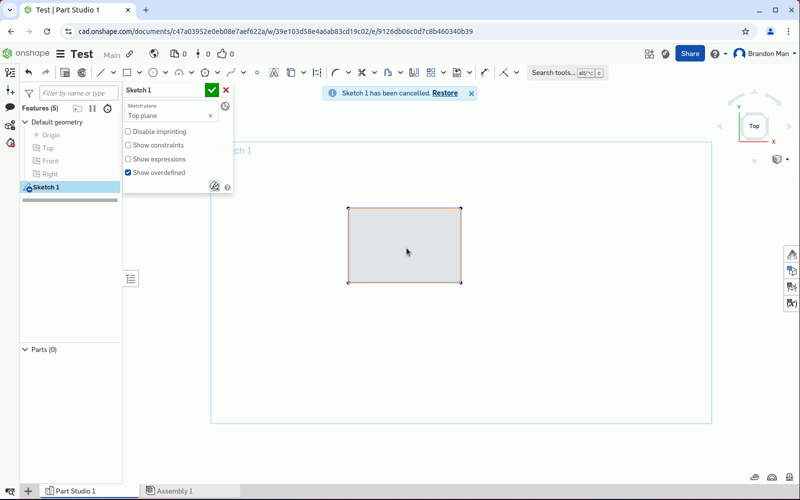
click(406, 247)
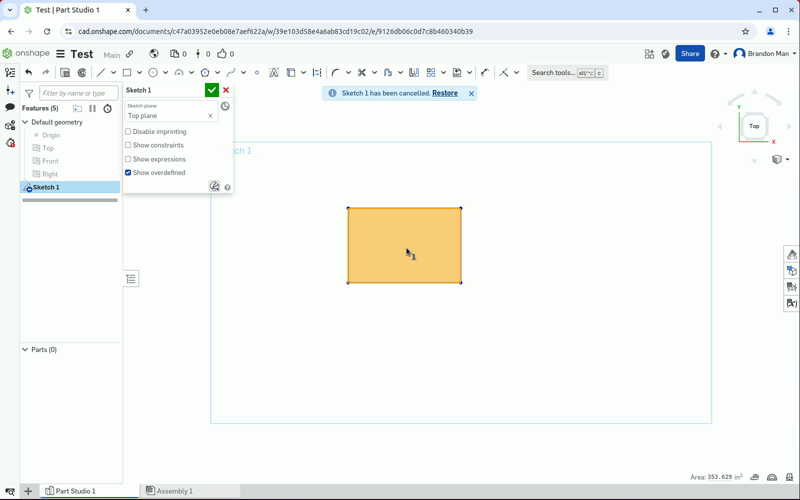
mouse_move(73, 352)
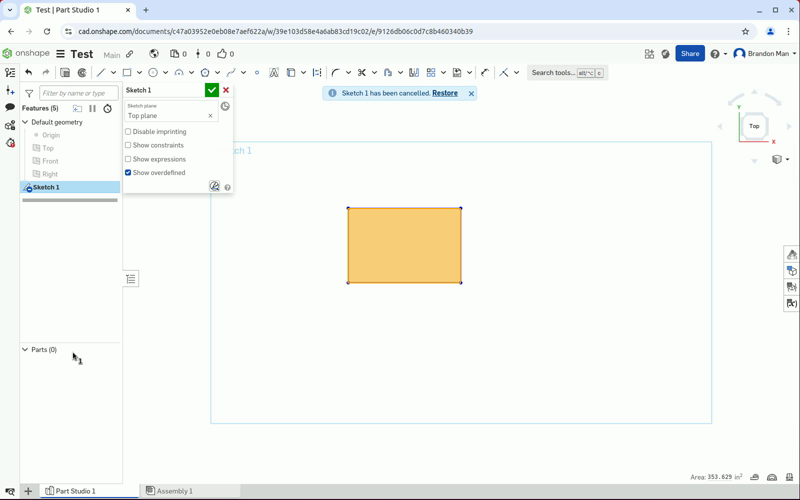
key(shift+y)
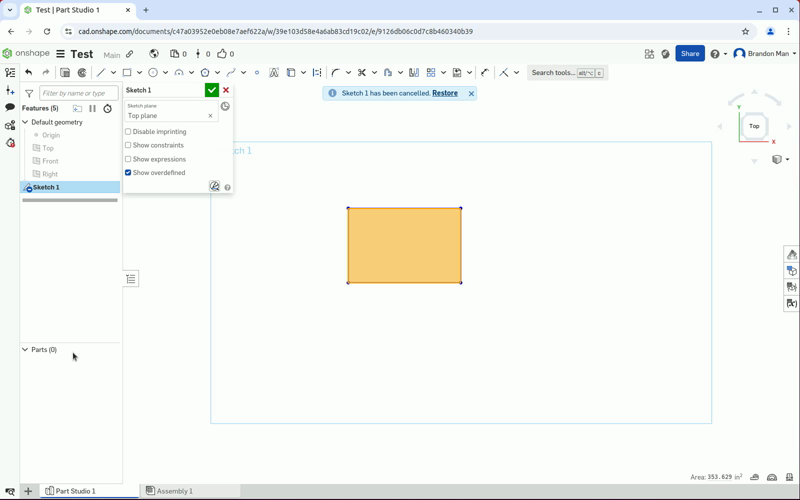
key(shift+e)
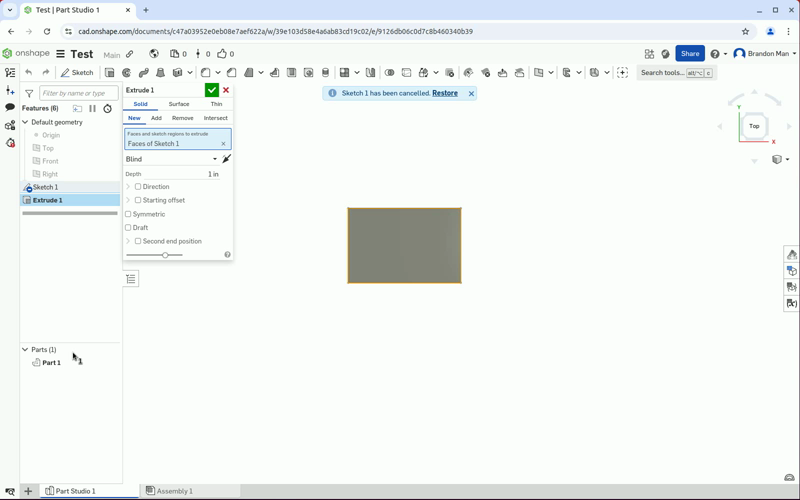
mouse_move(143, 106)
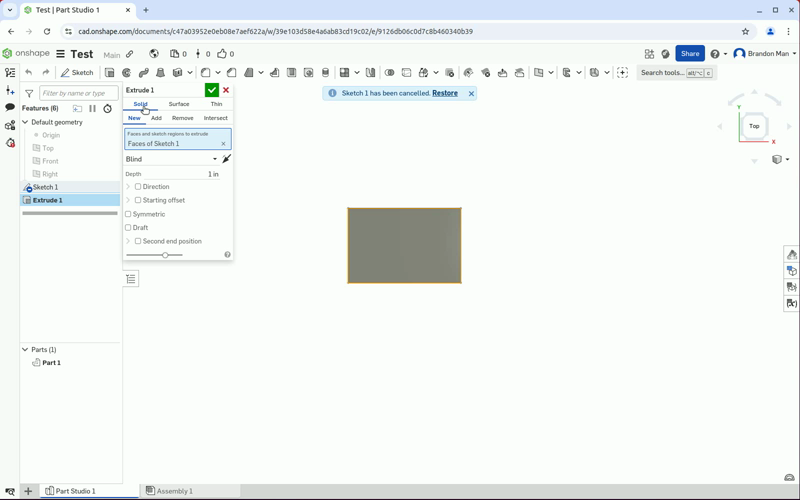
click(143, 106)
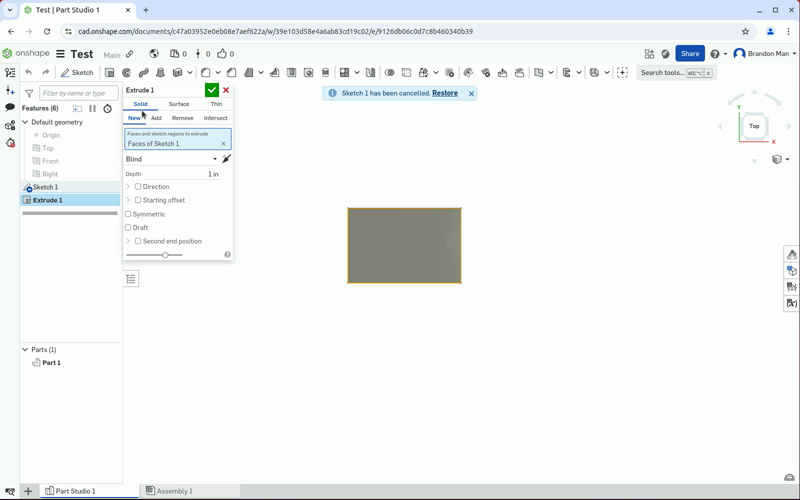
mouse_move(137, 120)
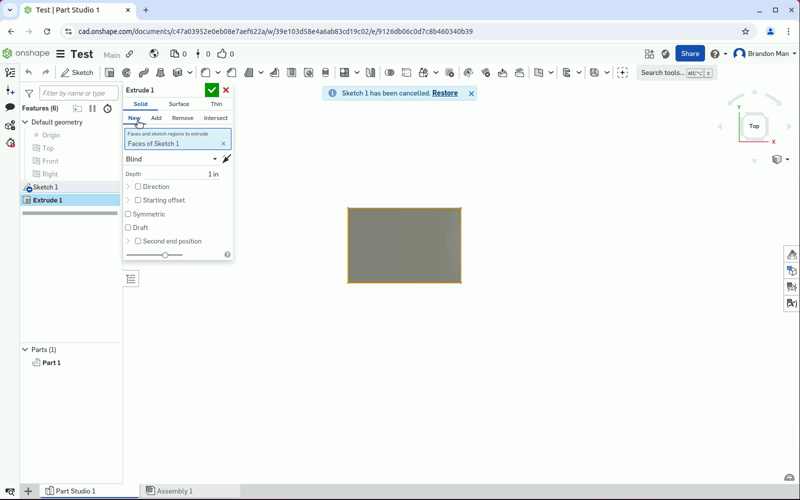
click(137, 120)
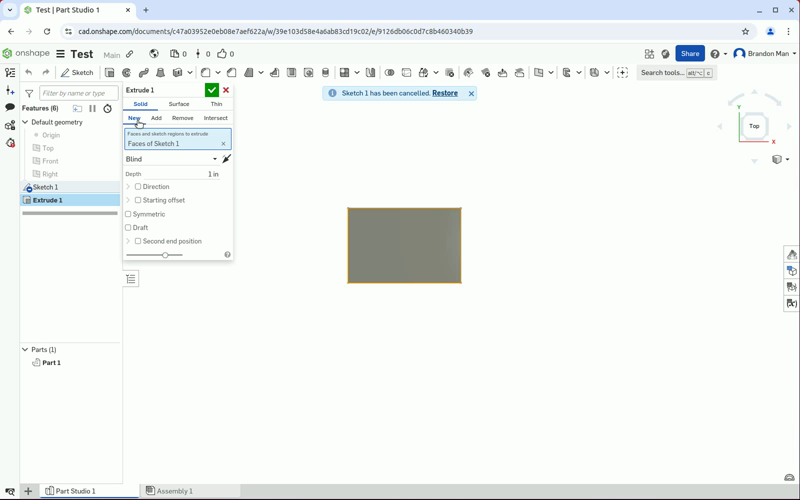
key(tab, 4)
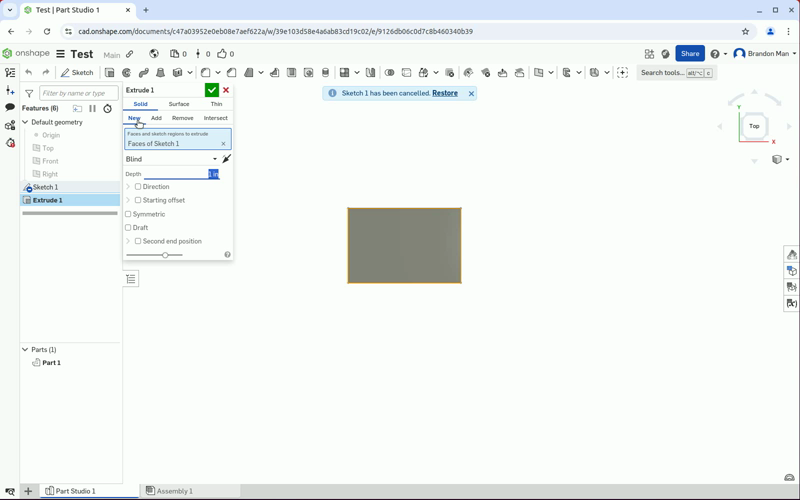
text(9.147)
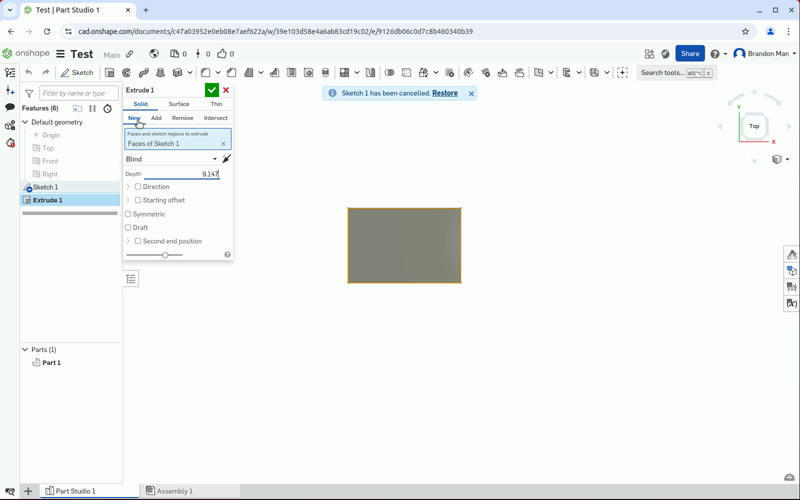
key(enter)
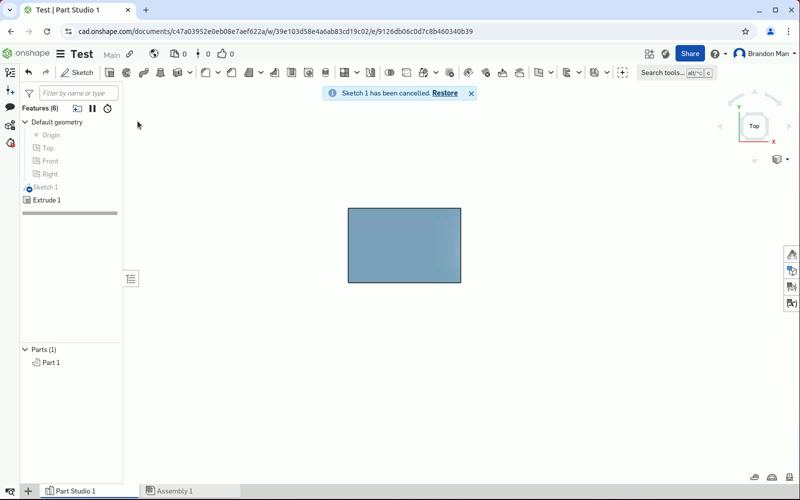
key(shift+h)
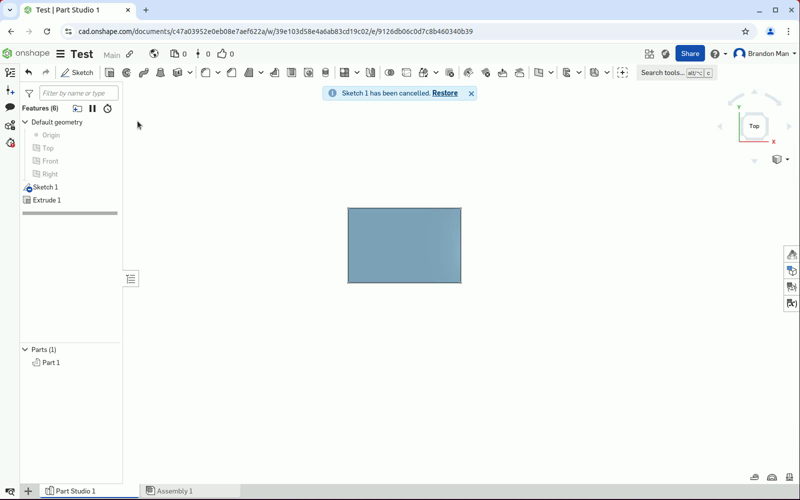
key(shift+h)
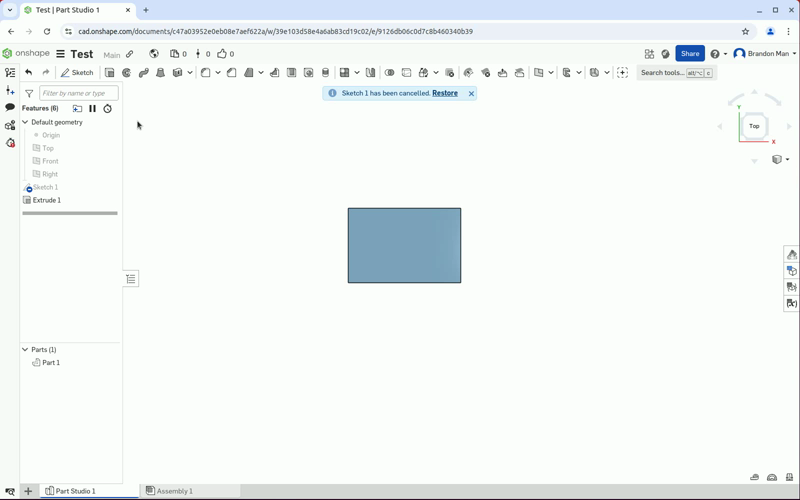
mouse_move(73, 189)
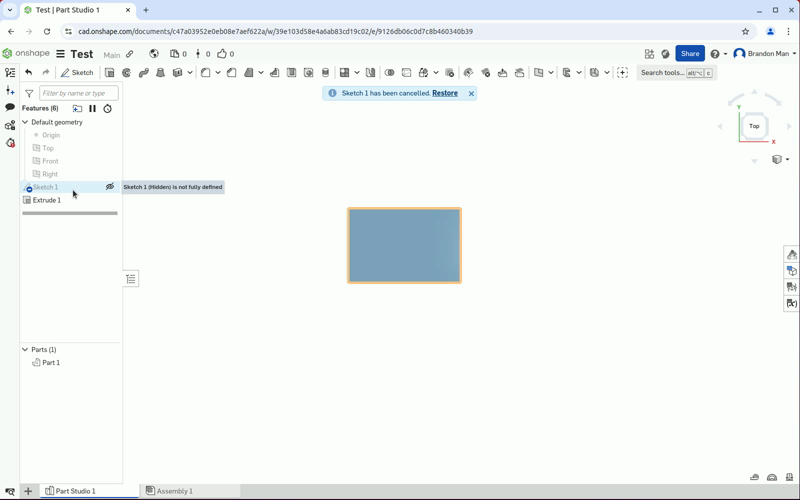
click(73, 189)
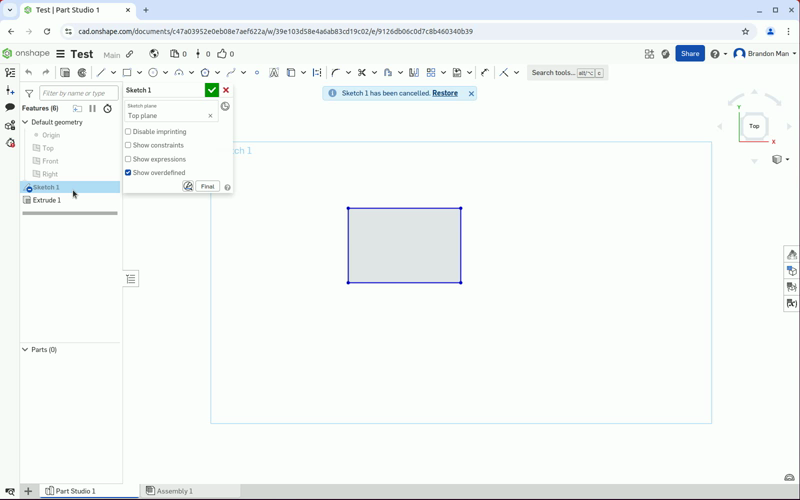
mouse_move(229, 92)
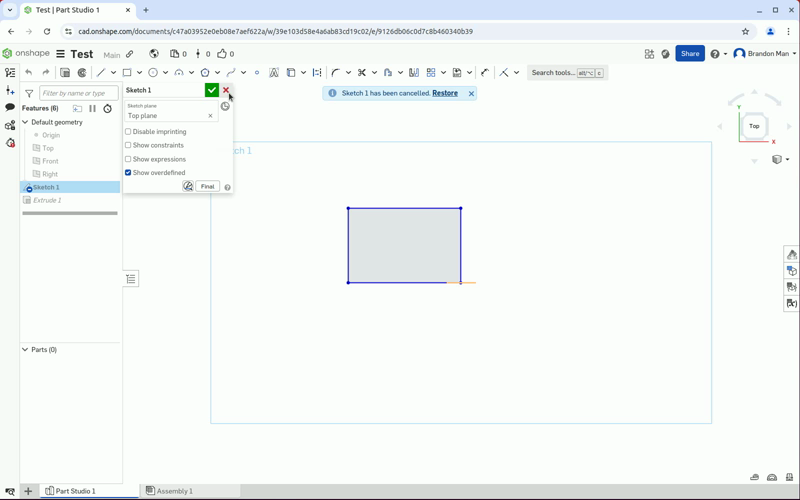
click(229, 92)
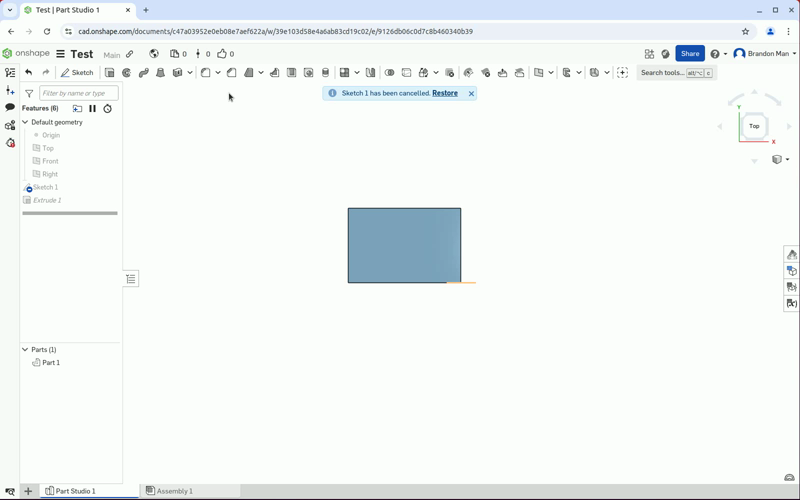
mouse_move(541, 75)
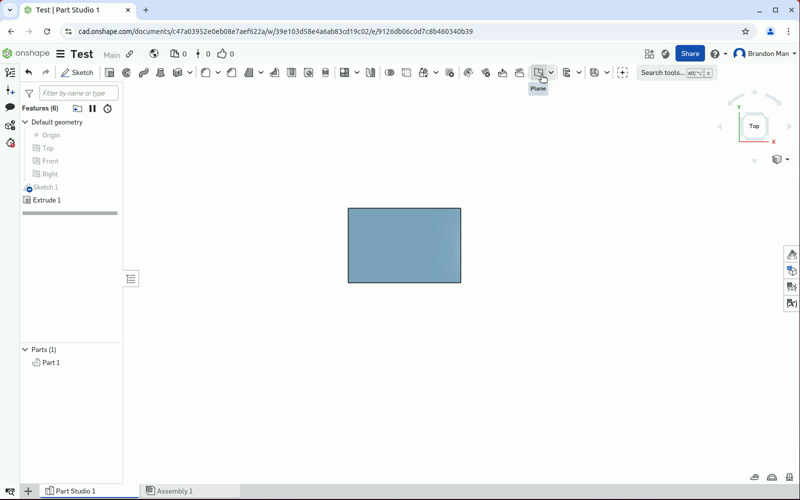
click(541, 75)
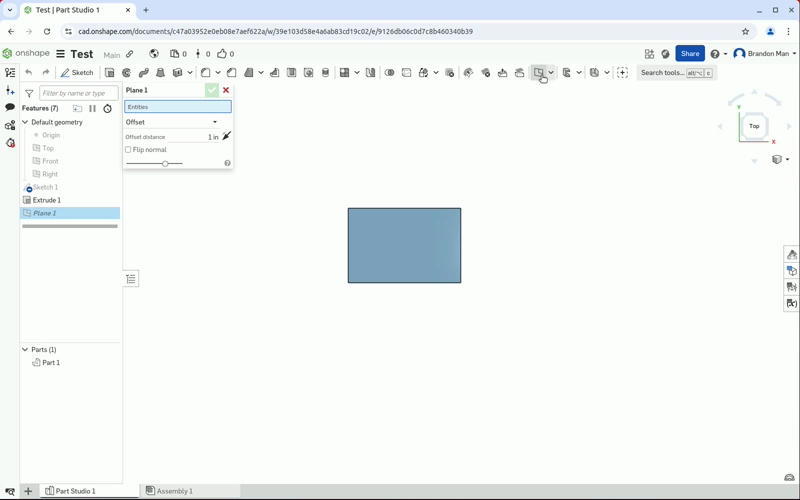
mouse_move(73, 150)
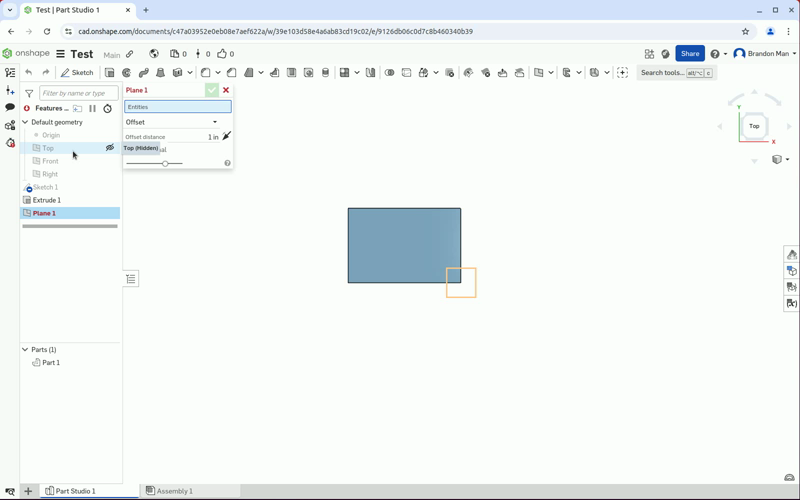
click(73, 150)
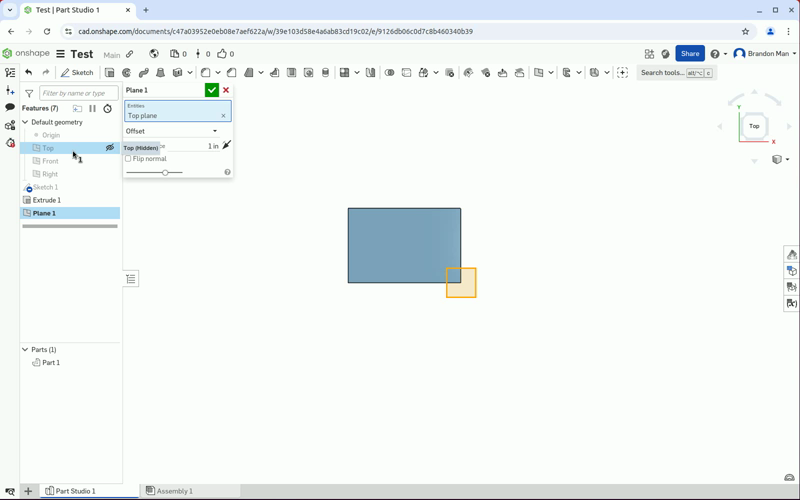
key(tab, 2)
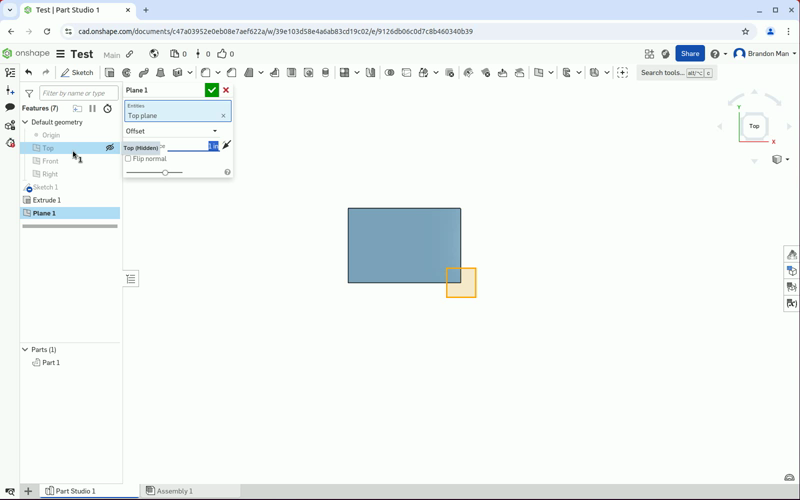
text(9.151)
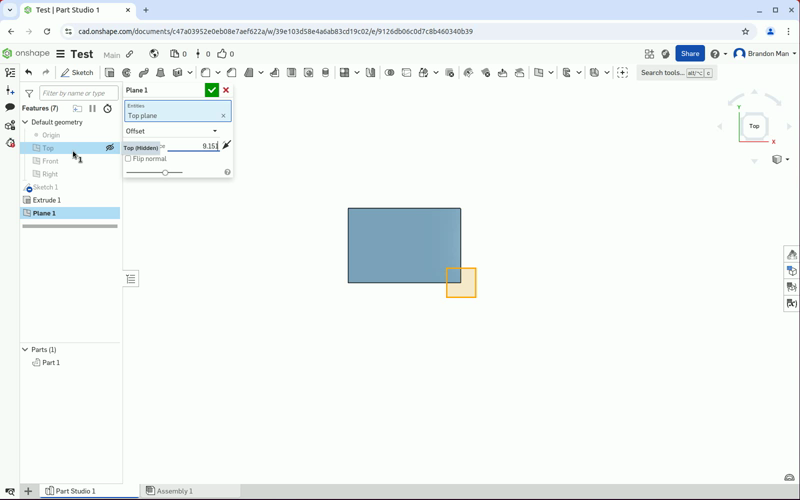
key(enter, 2)
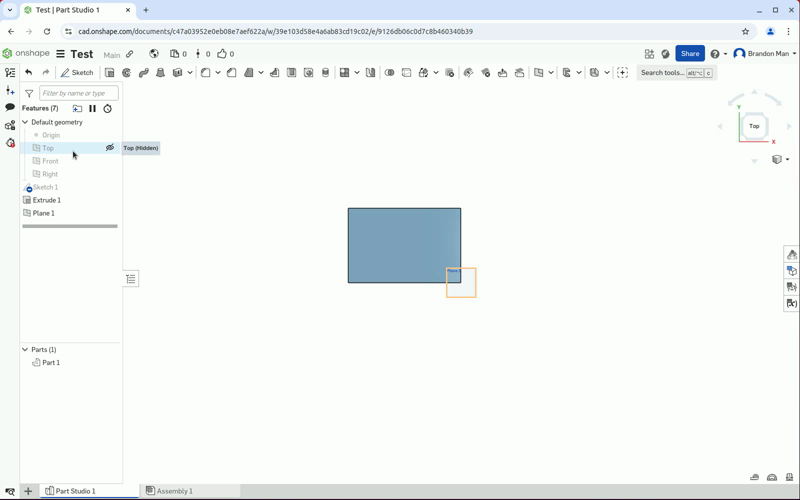
key(shift+s)
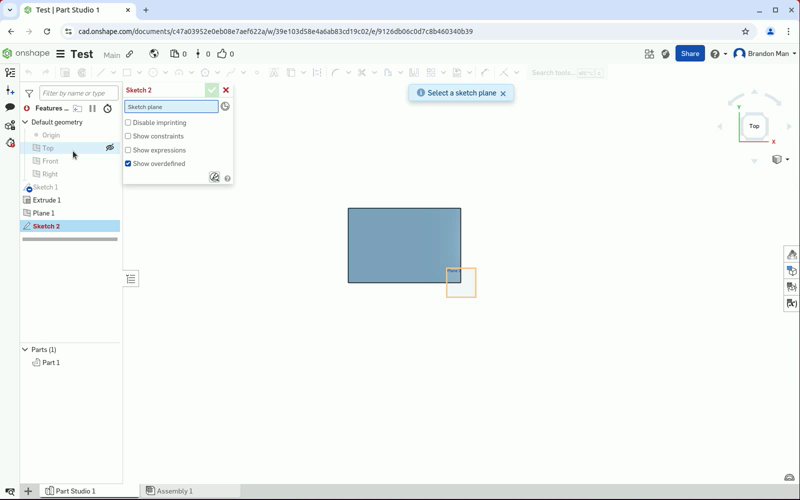
mouse_move(73, 215)
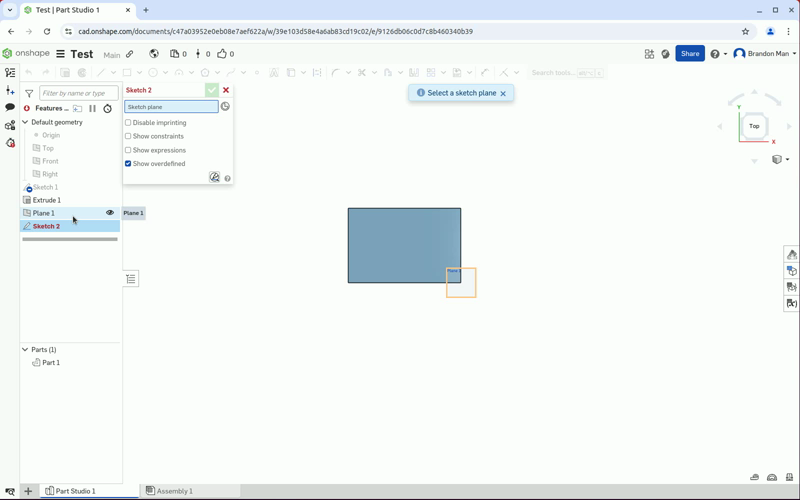
click(73, 215)
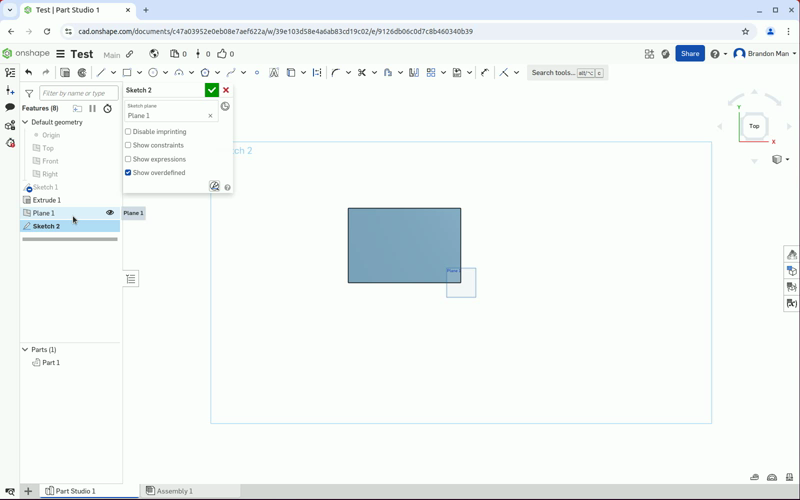
mouse_move(73, 352)
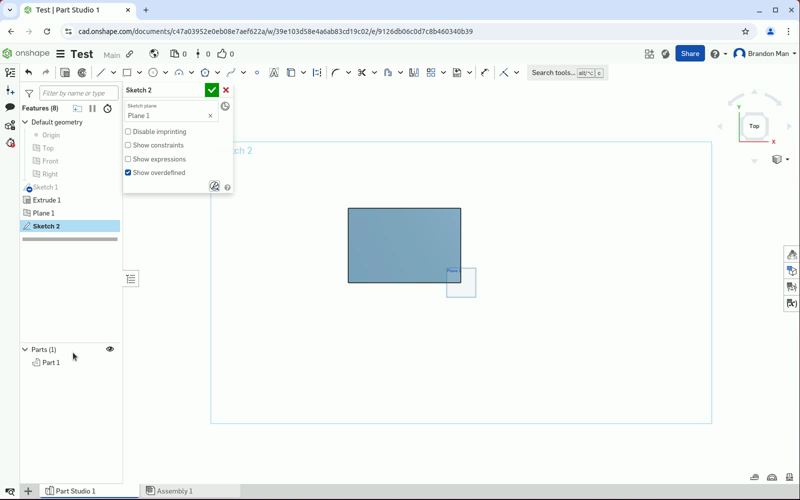
key(y)
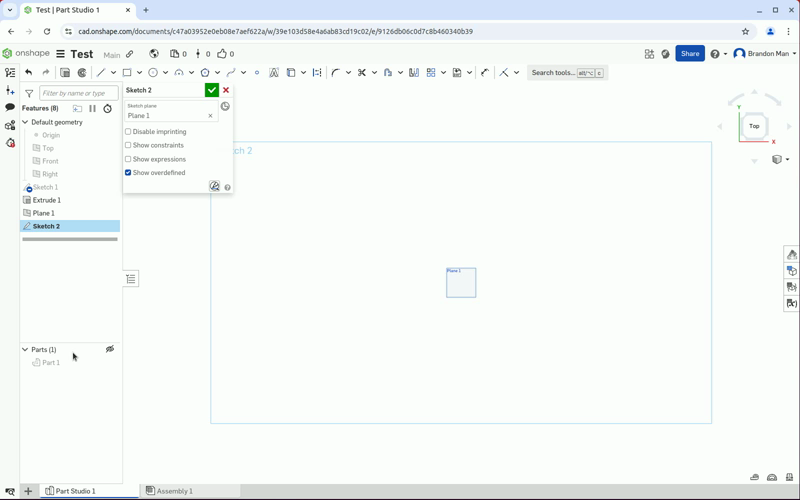
key(c)
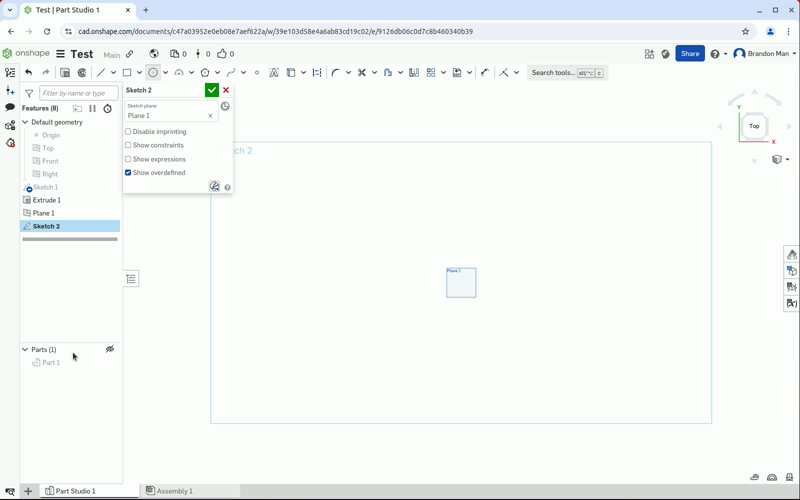
key_down(shift)
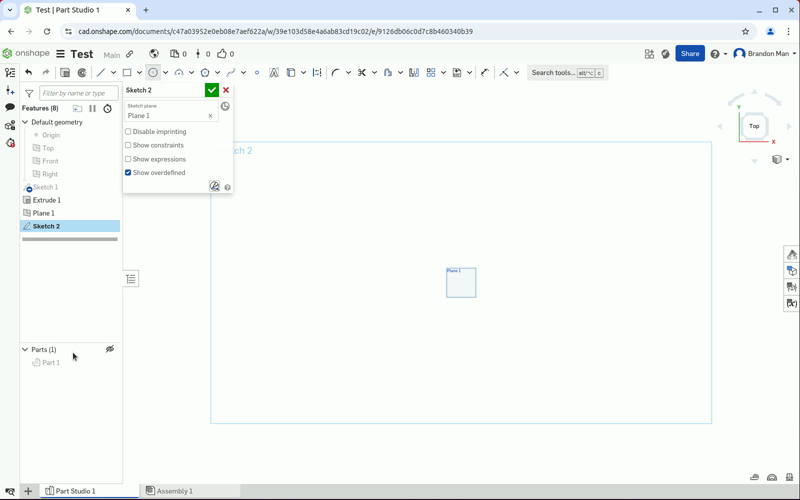
mouse_move(367, 225)
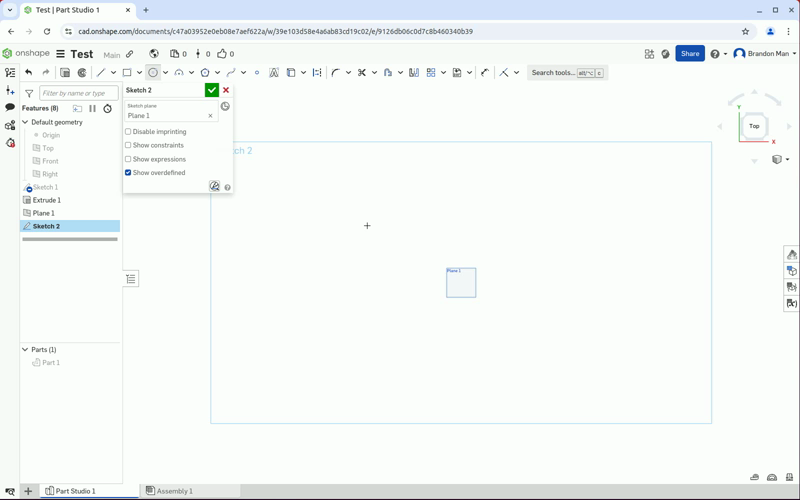
click(367, 225)
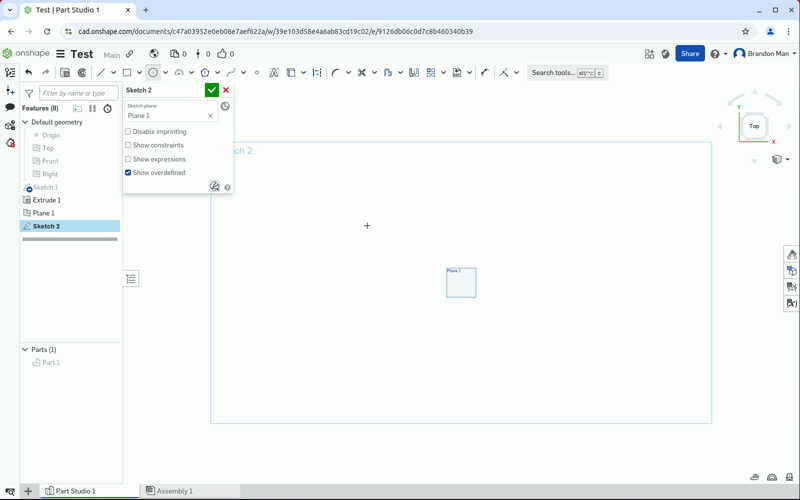
key_up(shift)
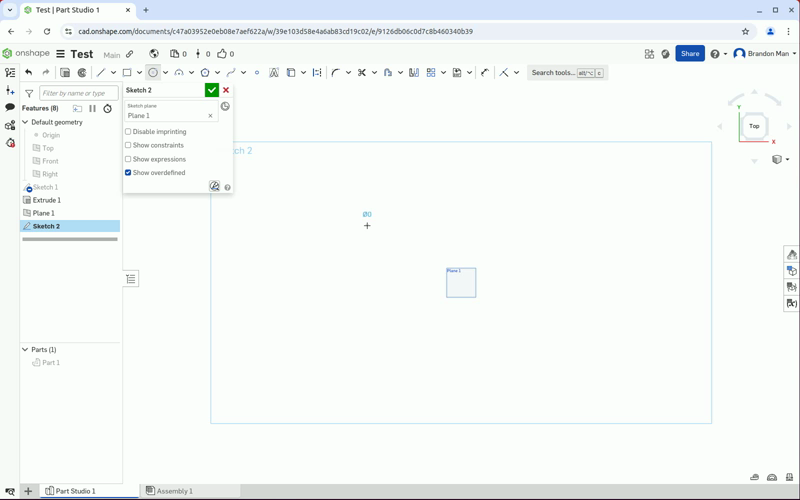
mouse_move(378, 225)
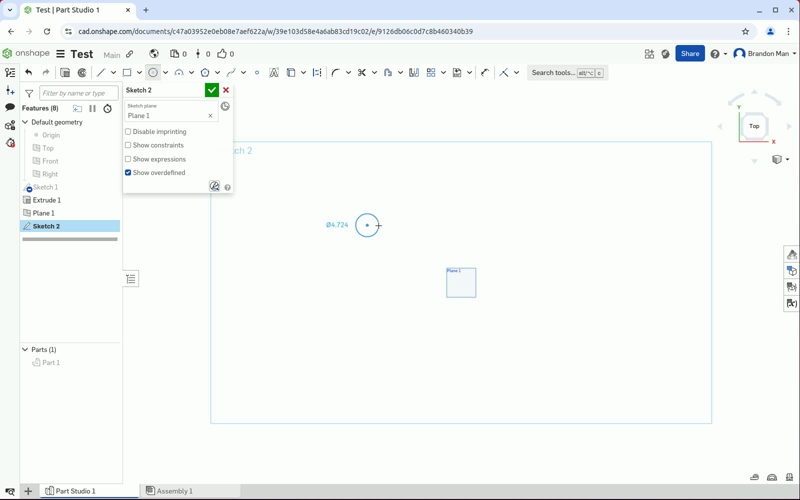
click(378, 225)
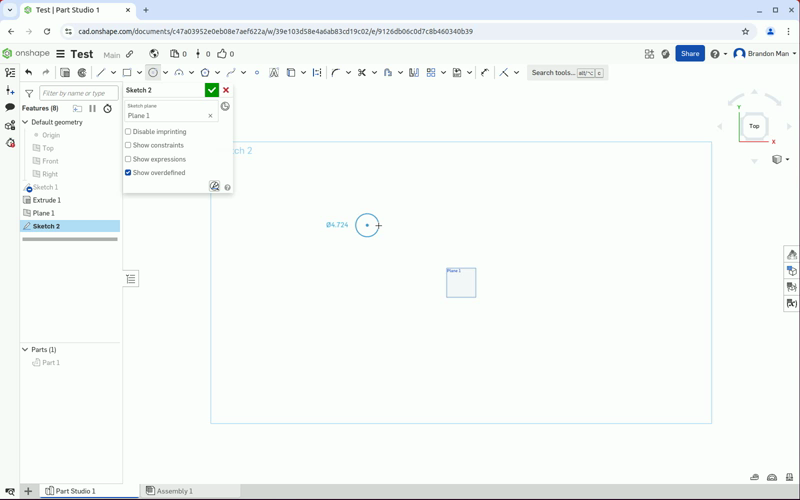
key(esc)
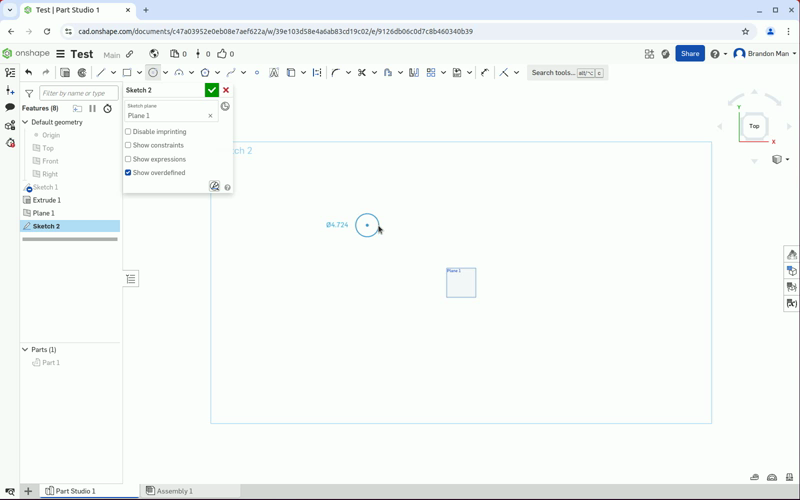
mouse_move(363, 219)
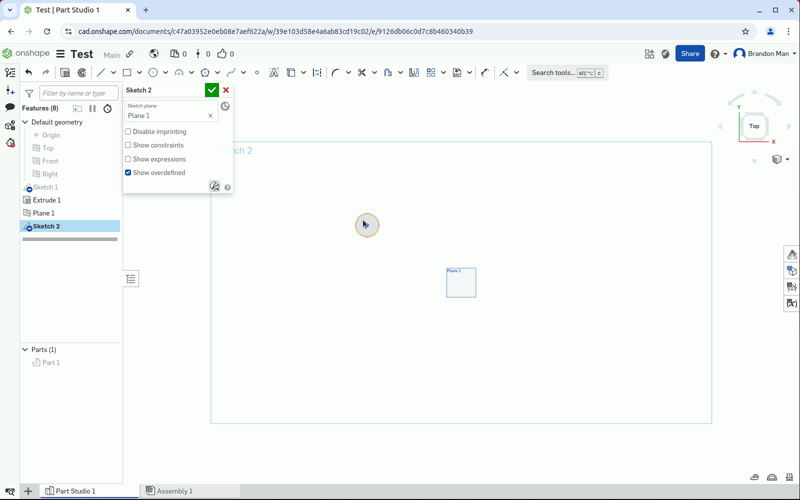
scroll(6)
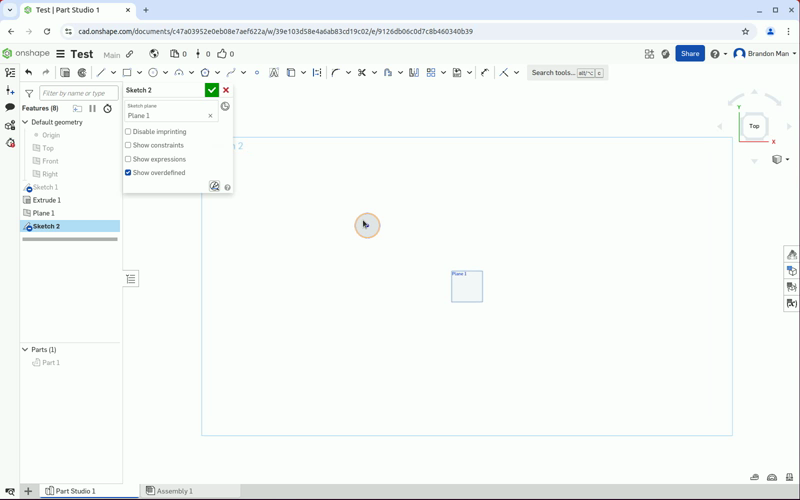
scroll(6)
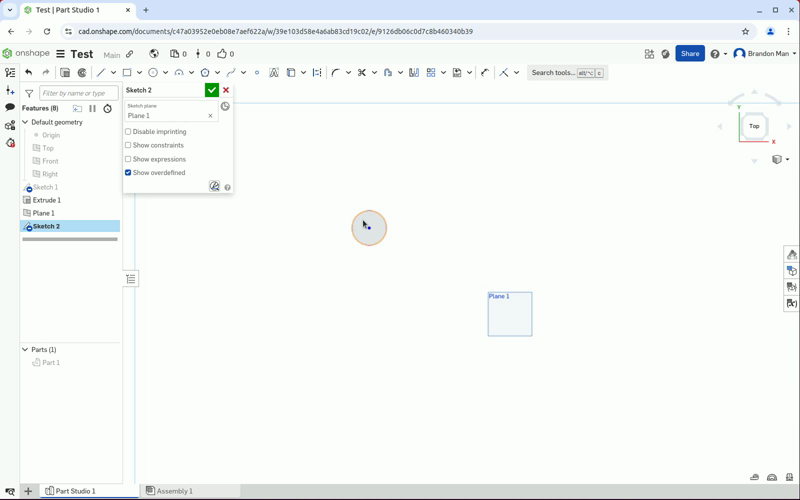
scroll(6)
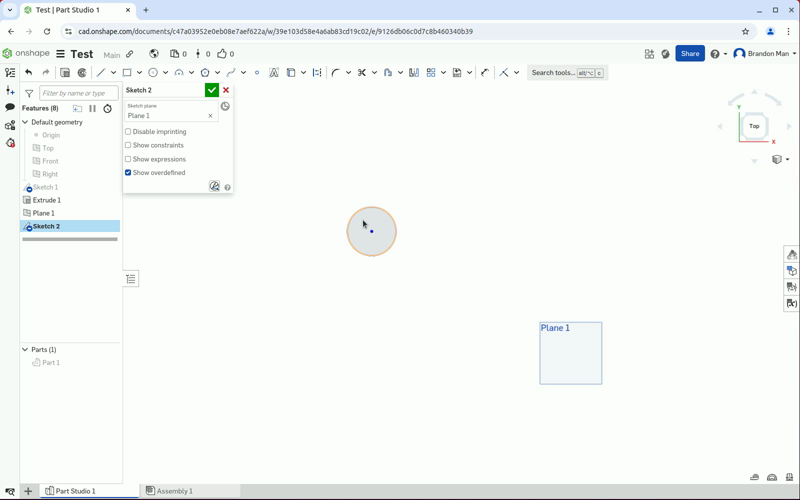
scroll(6)
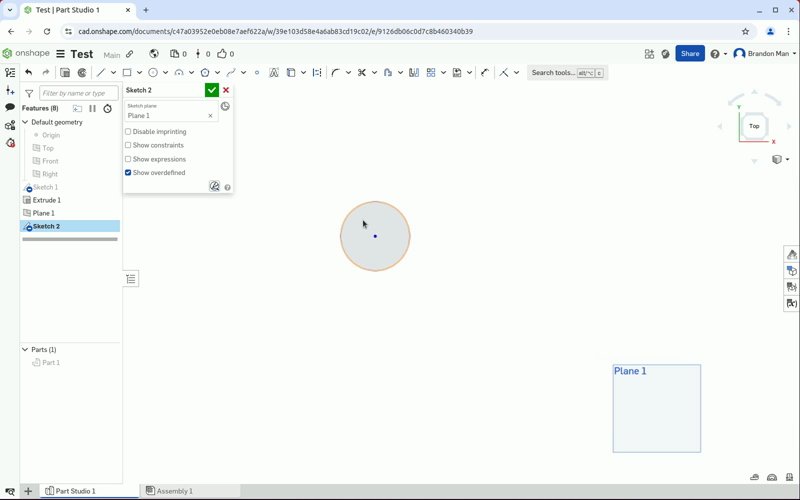
scroll(6)
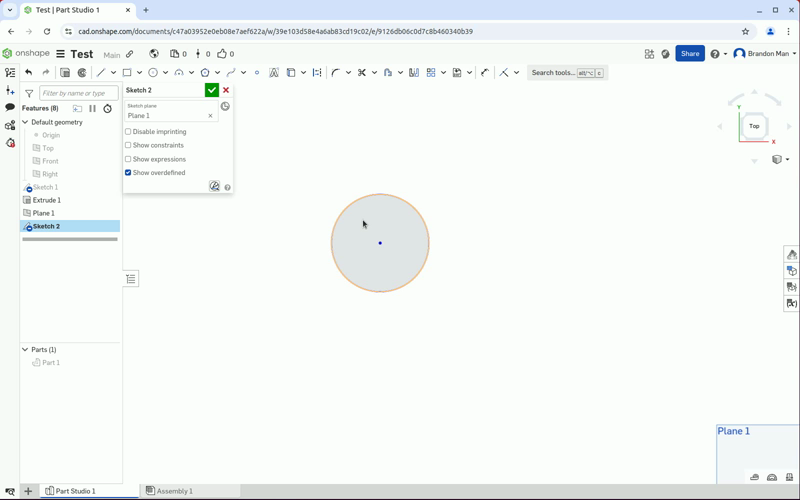
scroll(6)
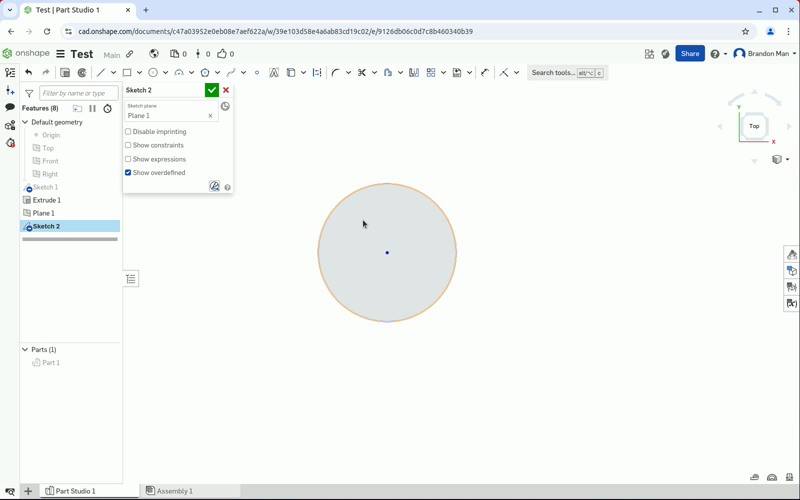
scroll(6)
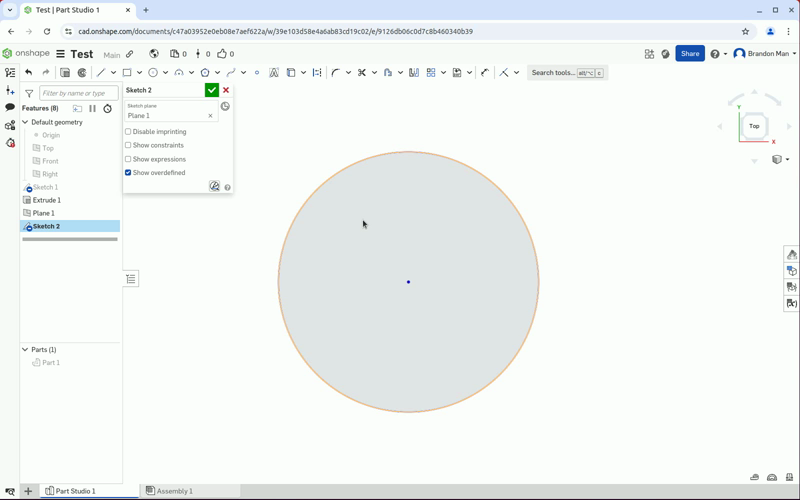
click(363, 219)
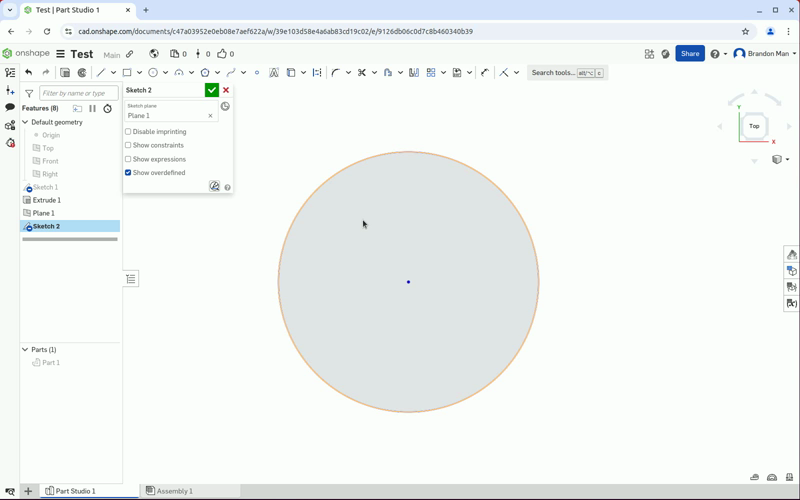
scroll(-6)
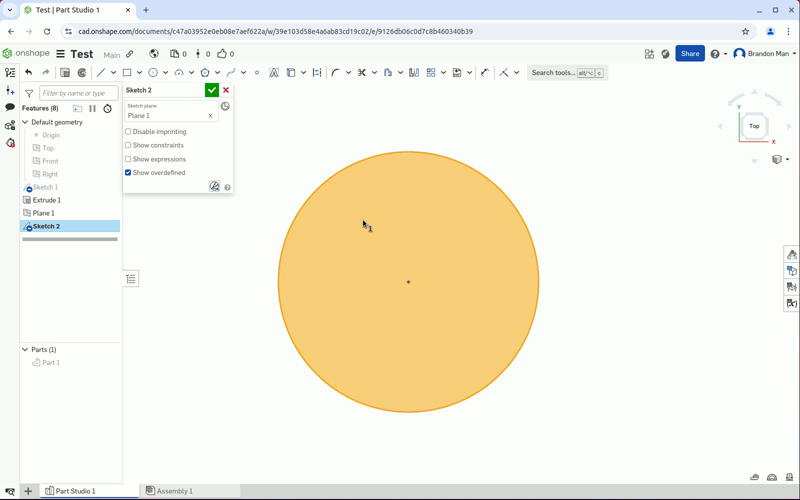
scroll(-6)
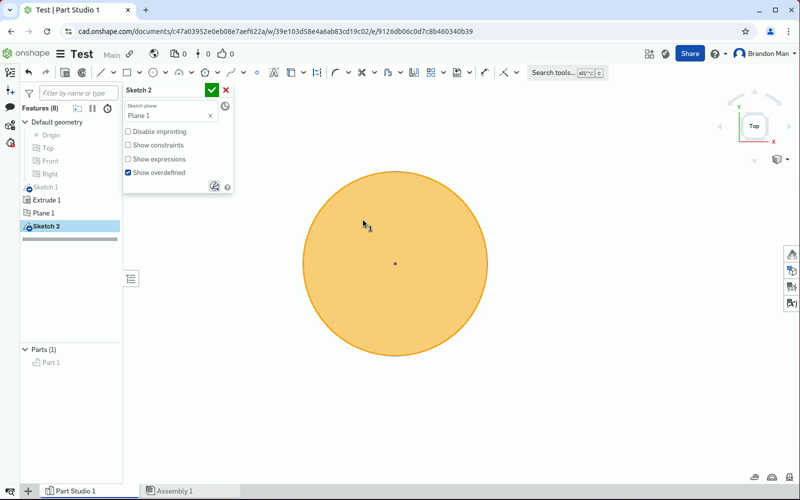
scroll(-6)
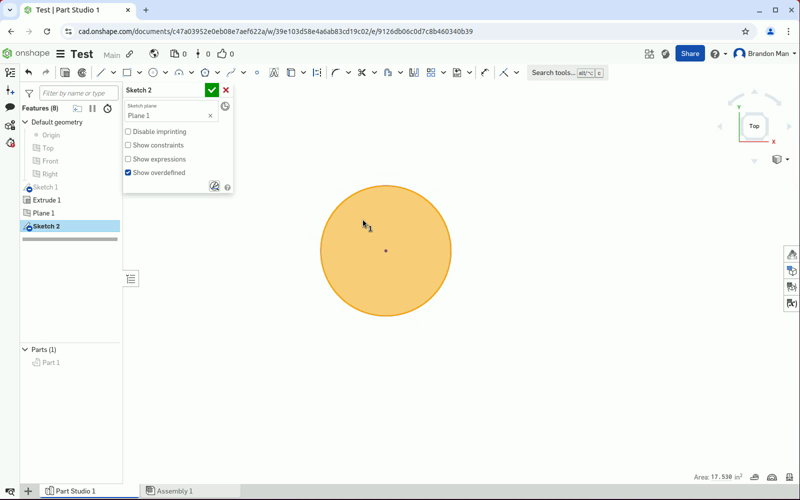
scroll(-6)
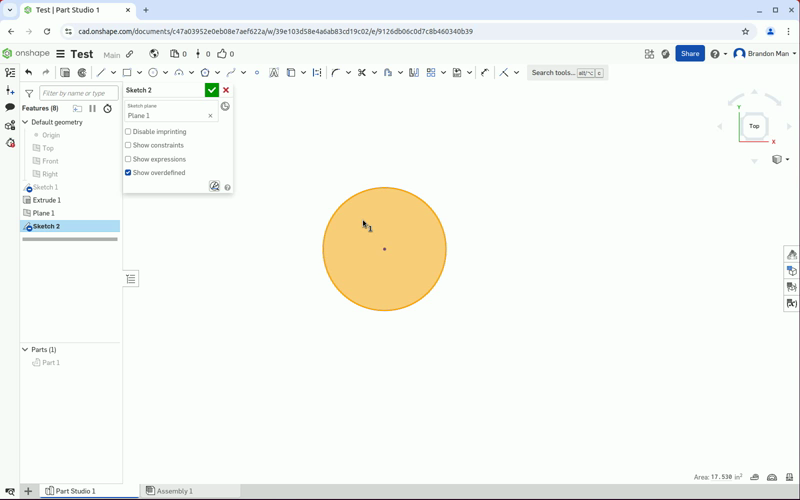
scroll(-6)
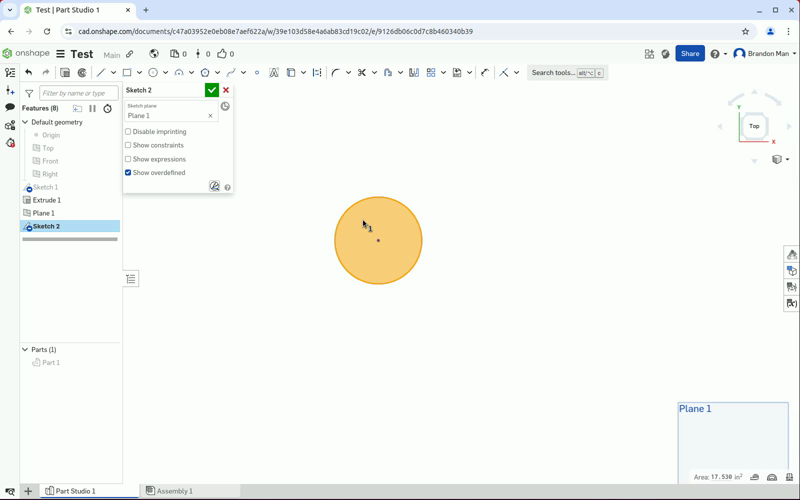
scroll(-6)
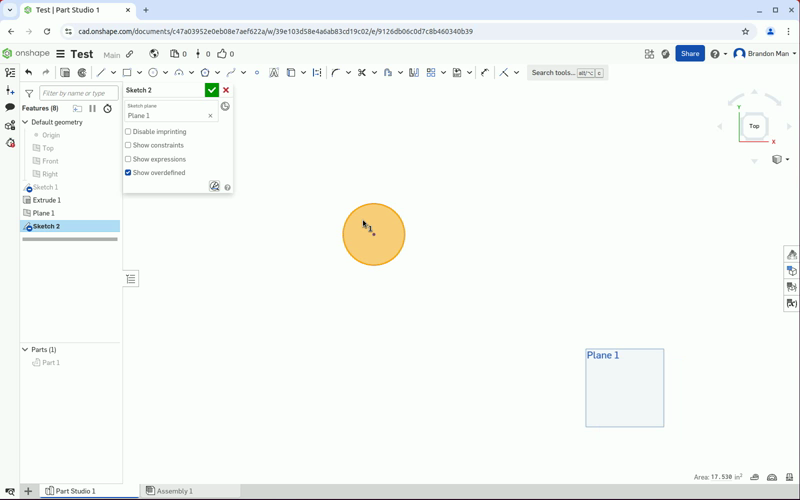
scroll(-6)
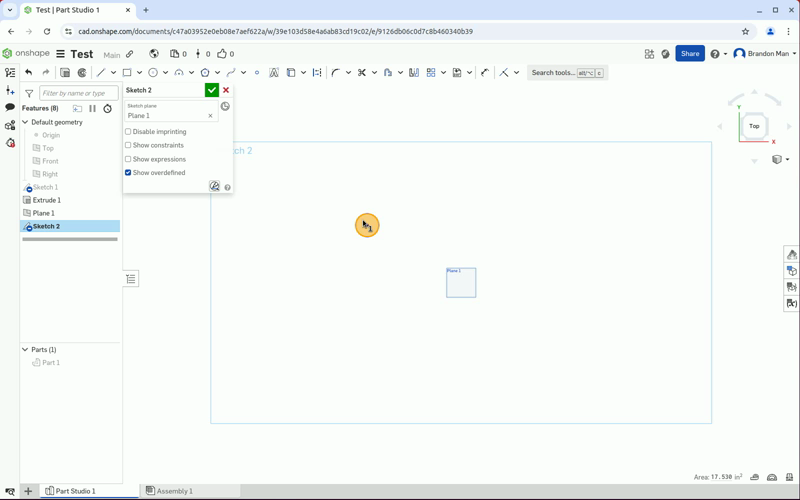
mouse_move(73, 352)
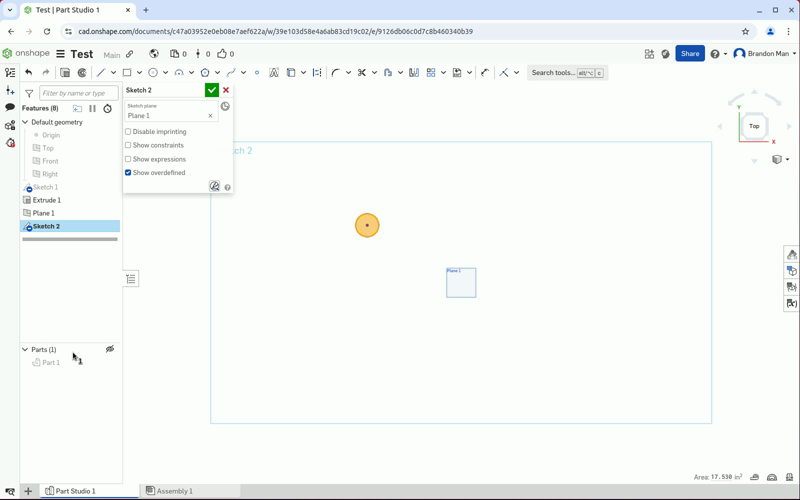
key(shift+y)
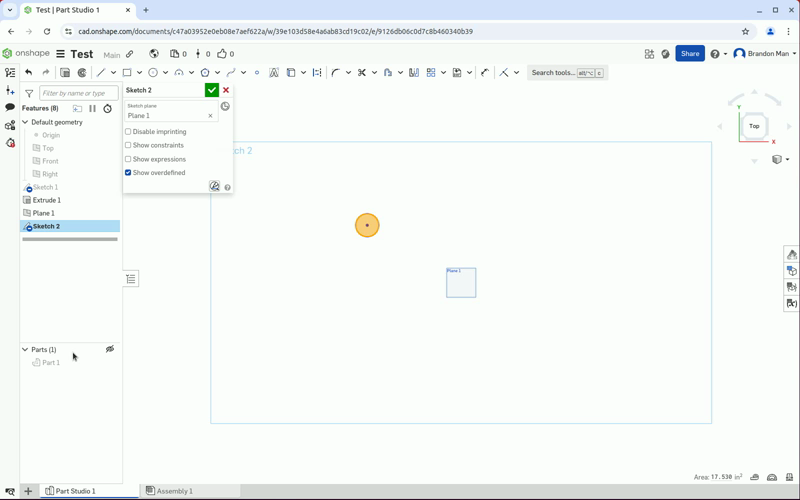
key(shift+e)
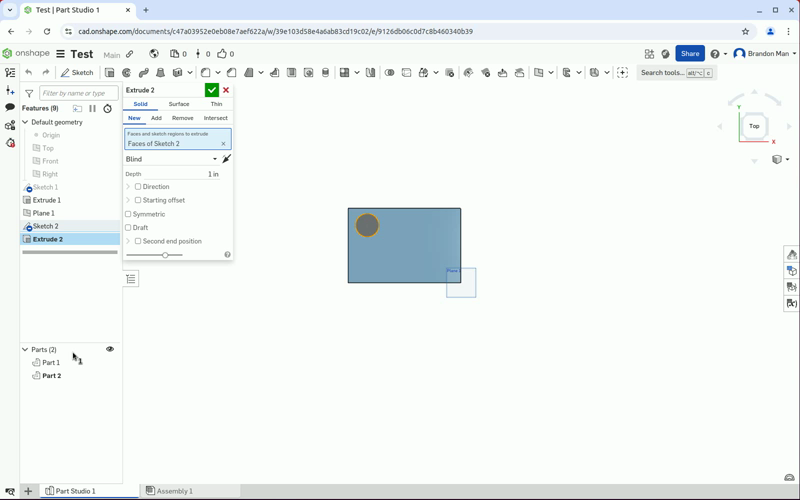
mouse_move(143, 106)
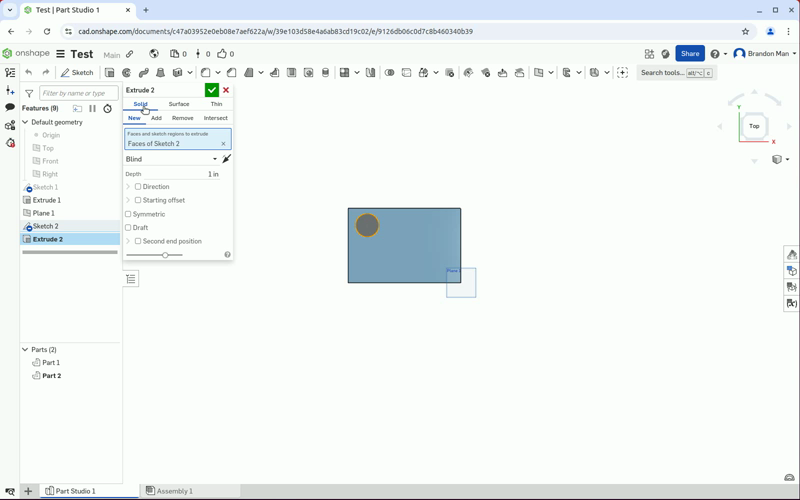
click(143, 106)
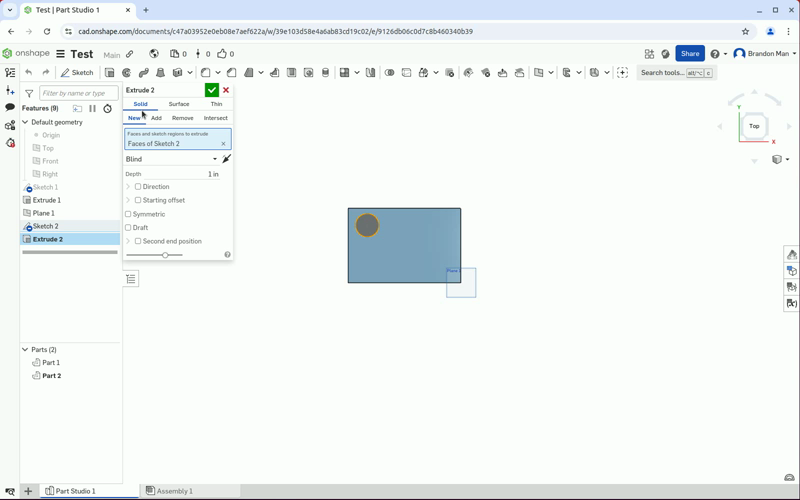
mouse_move(137, 120)
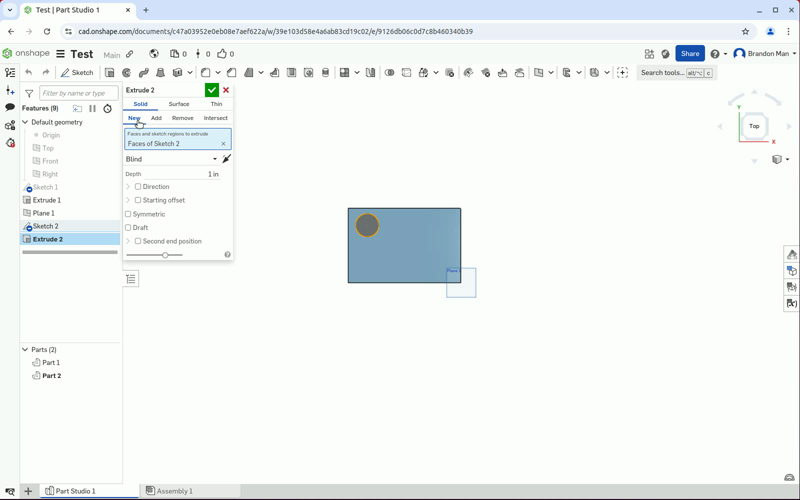
click(137, 120)
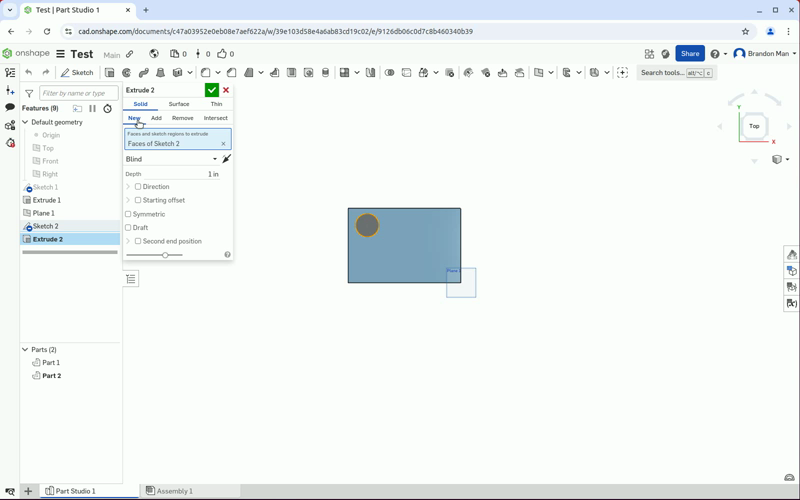
key(tab, 4)
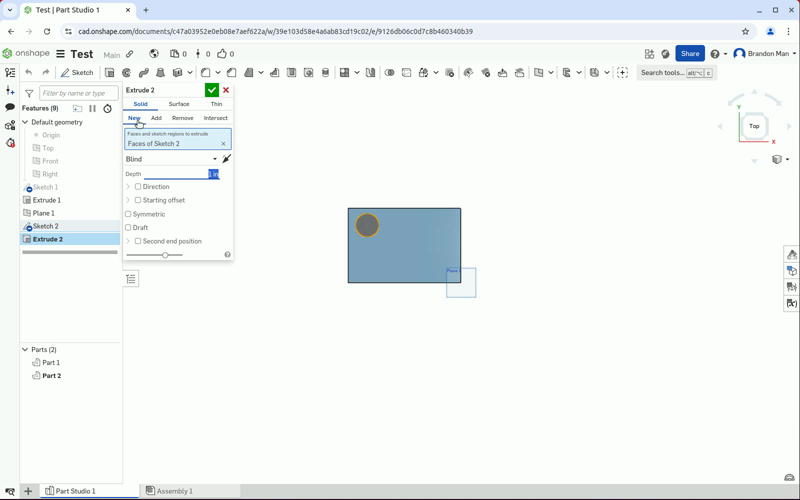
text(1.685)
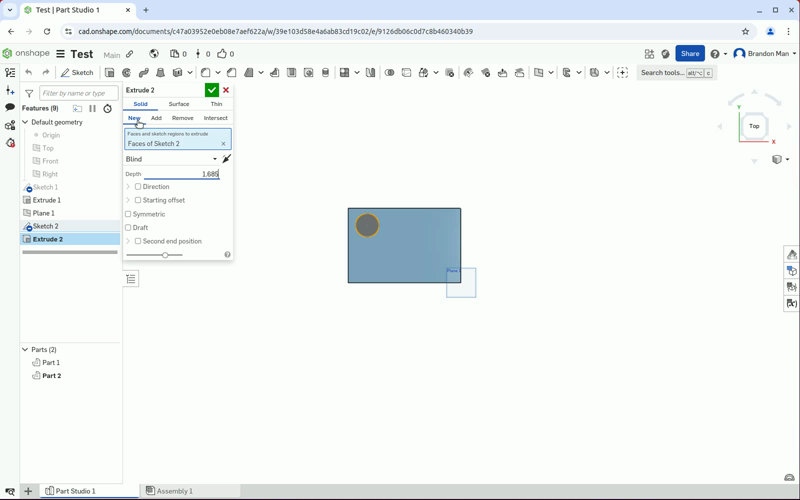
key(enter)
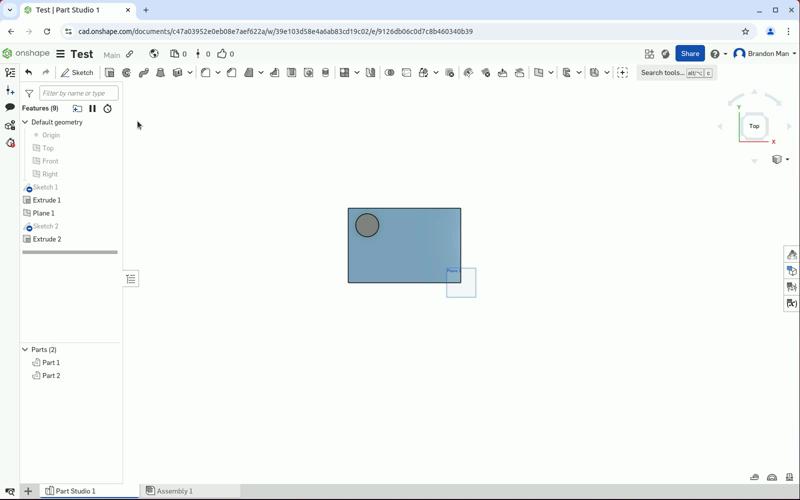
key(shift+h)
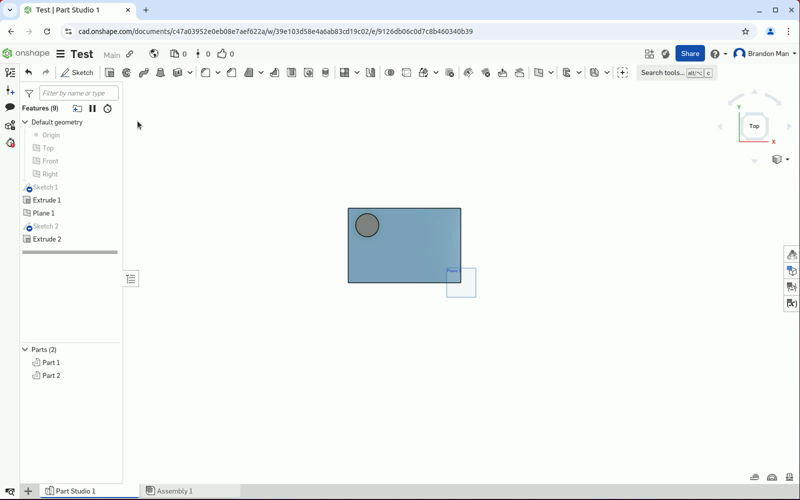
key(shift+h)
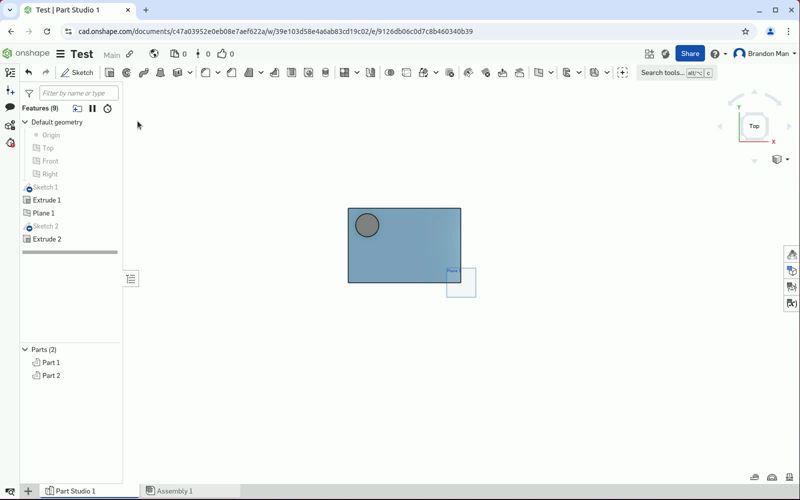
mouse_move(73, 189)
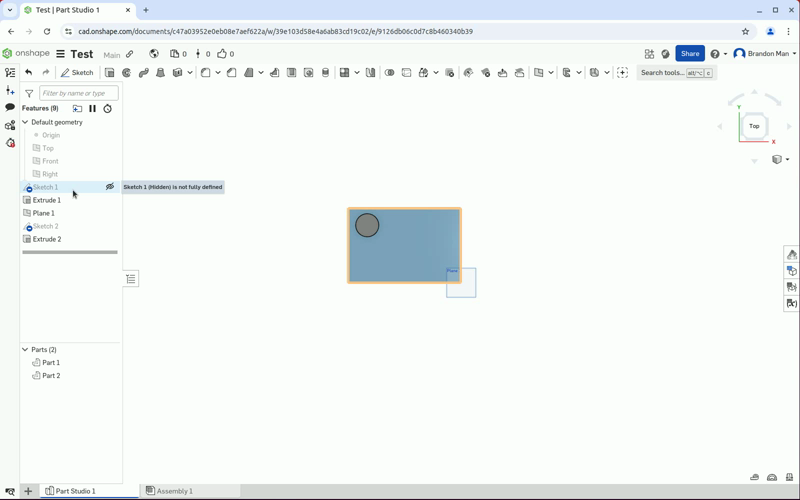
click(73, 189)
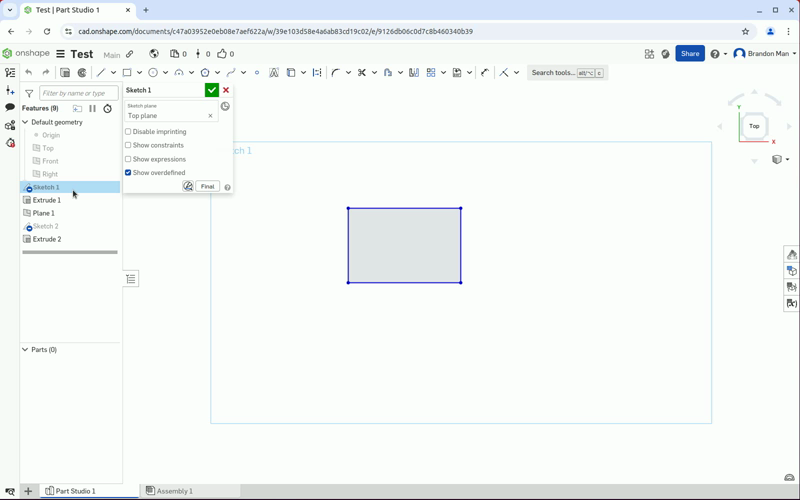
mouse_move(229, 92)
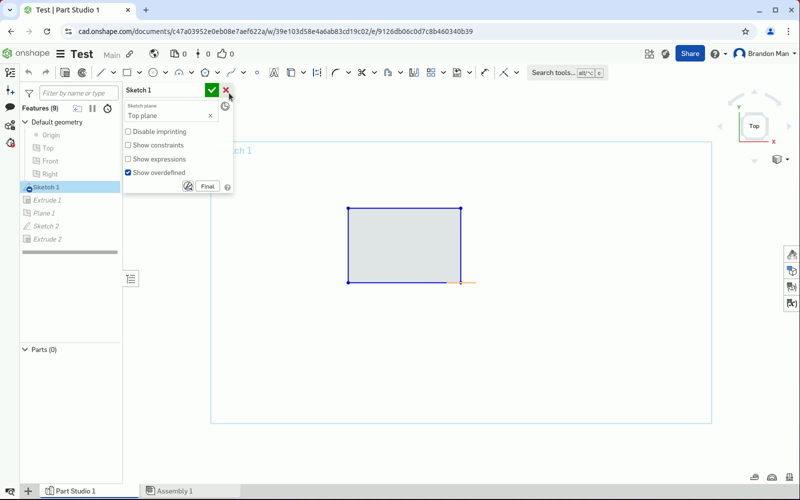
click(229, 92)
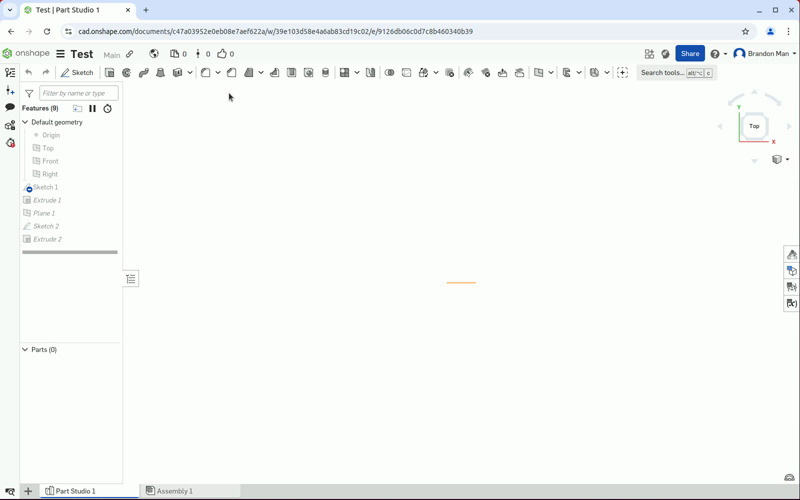
key(shift+s)
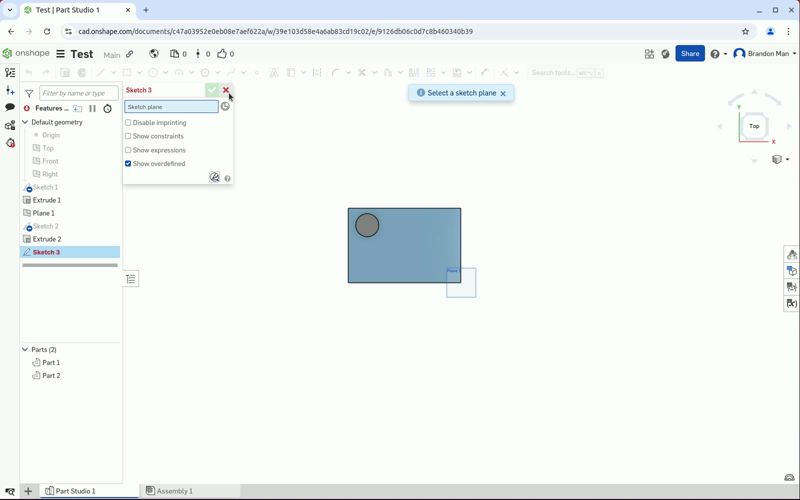
mouse_move(73, 215)
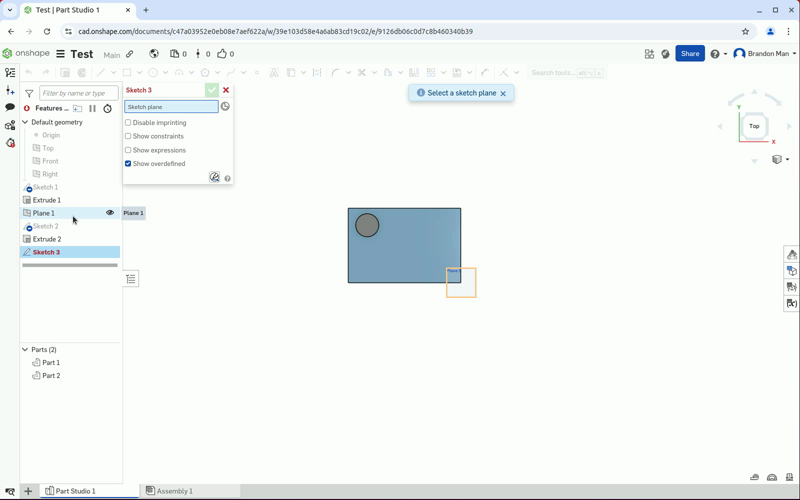
click(73, 215)
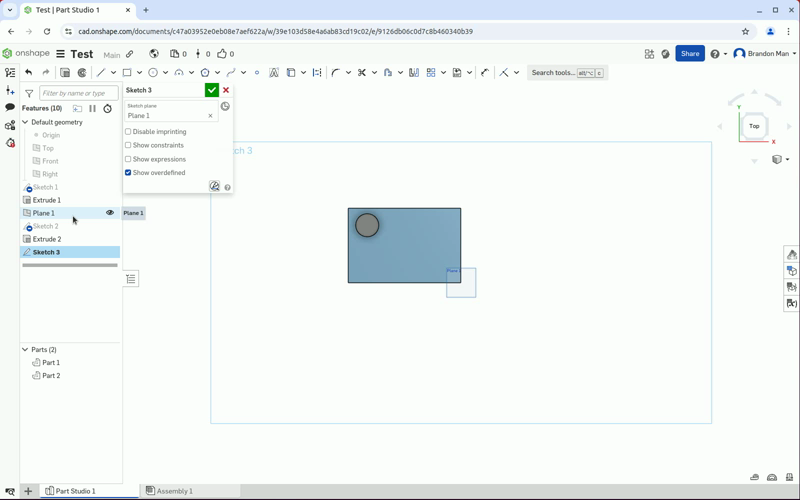
mouse_move(73, 352)
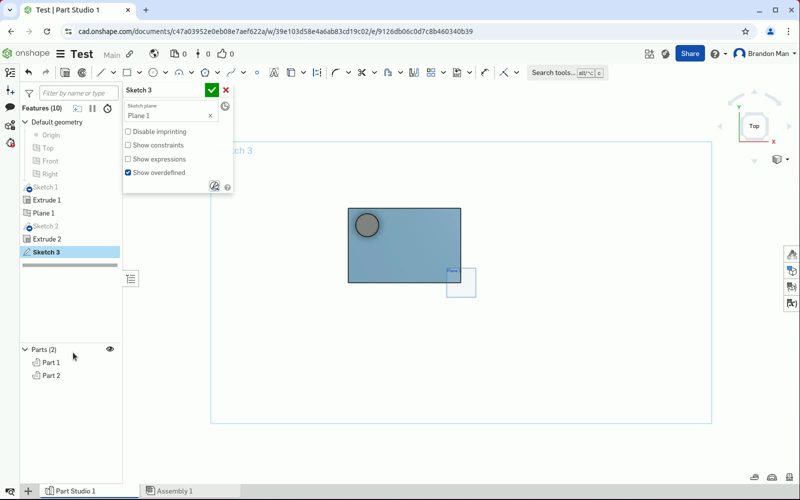
key(y)
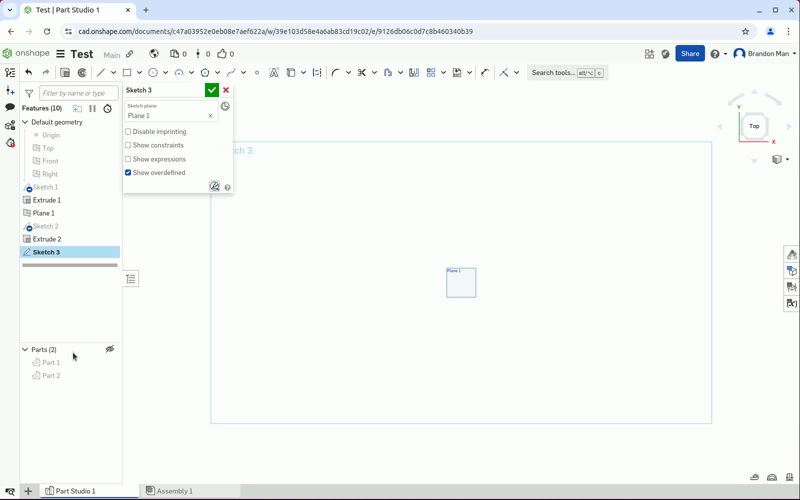
key(c)
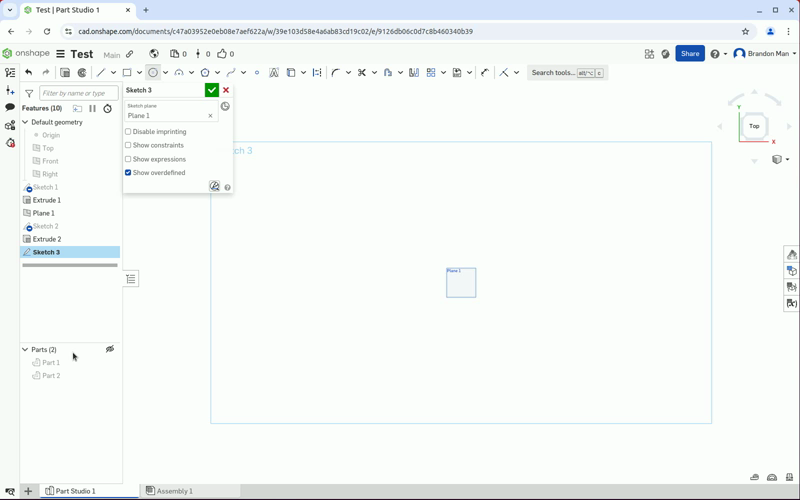
key_down(shift)
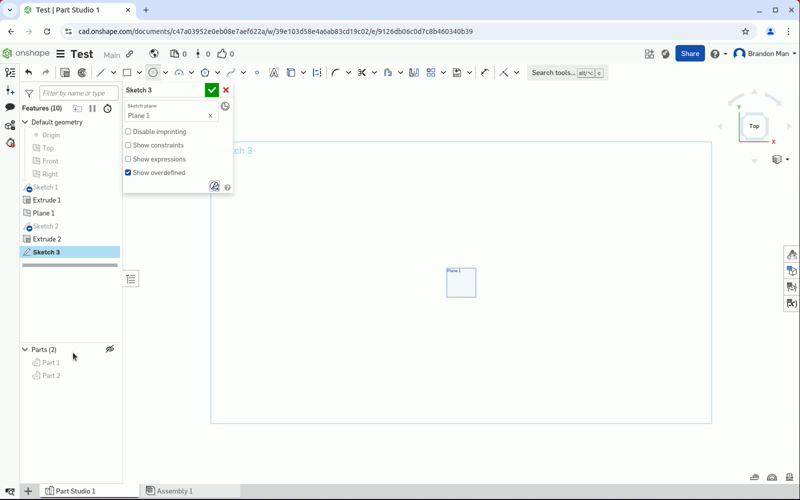
mouse_move(404, 225)
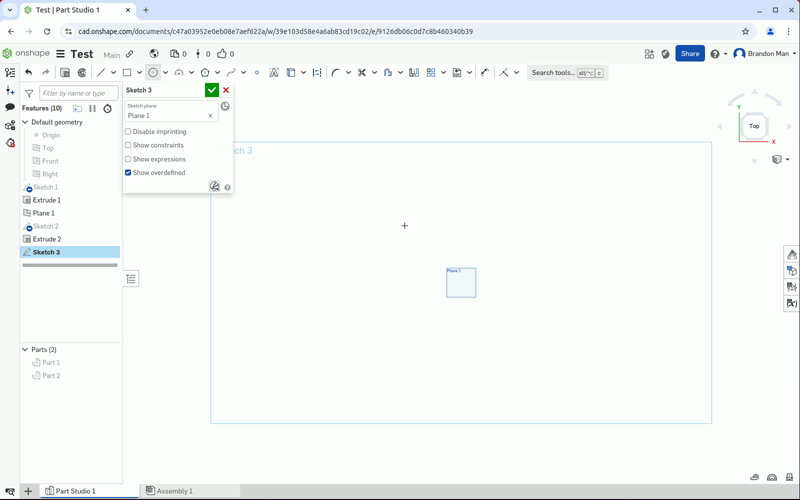
click(404, 225)
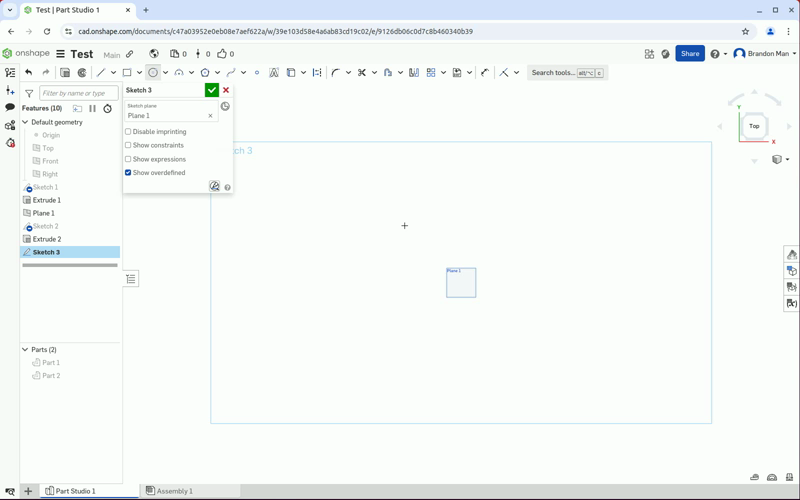
key_up(shift)
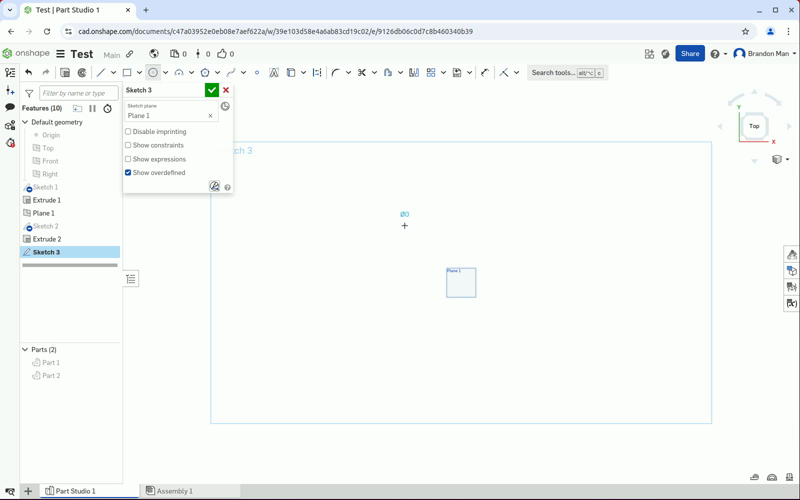
mouse_move(416, 225)
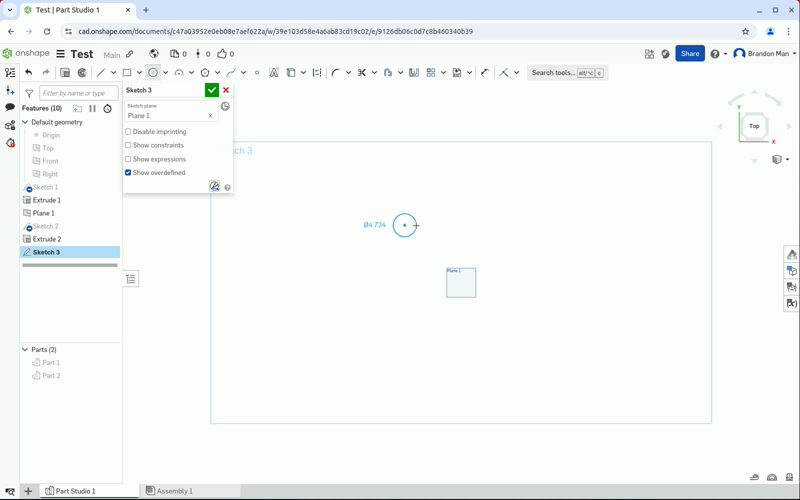
click(416, 225)
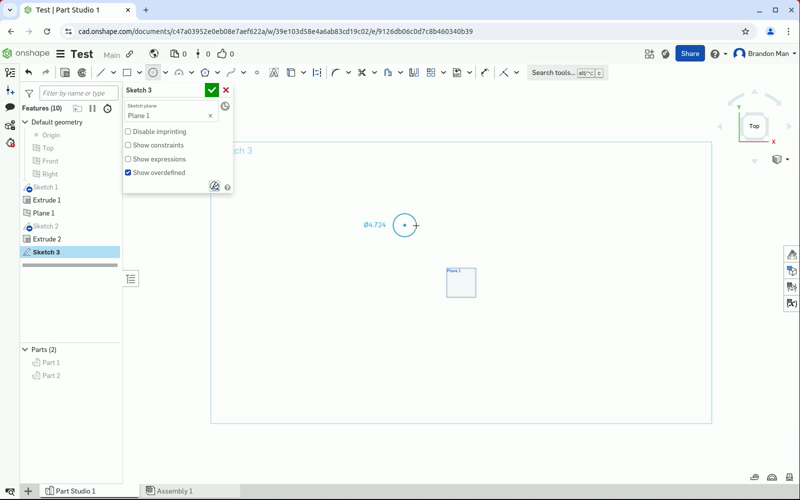
key(esc)
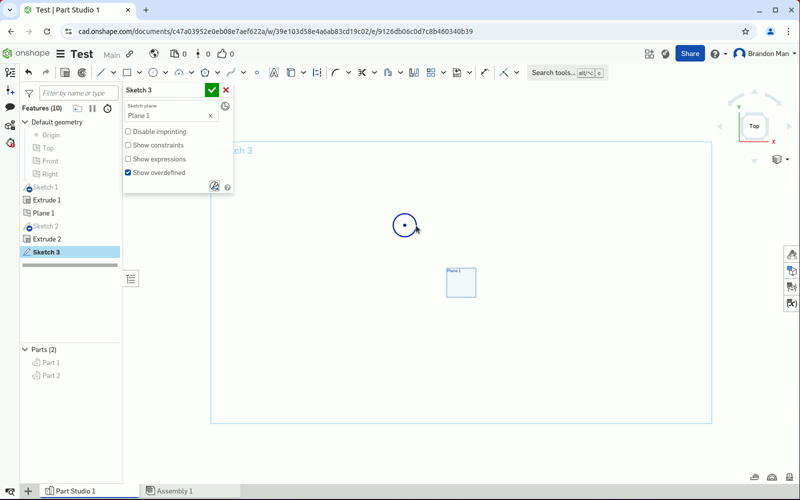
mouse_move(397, 222)
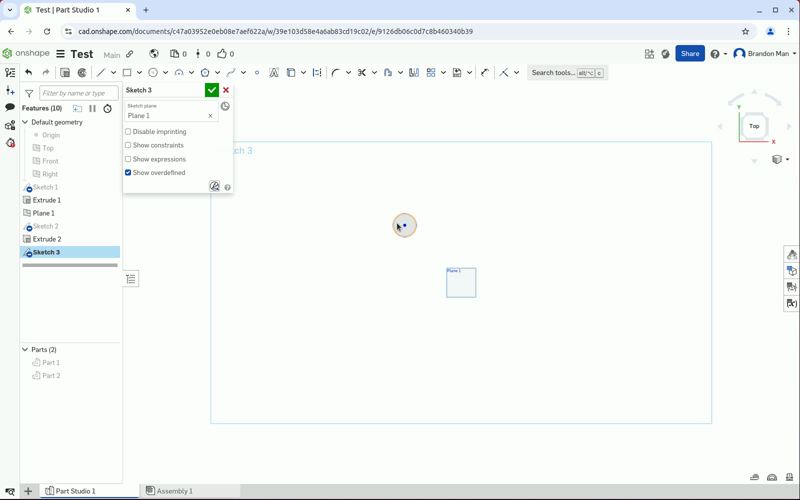
scroll(6)
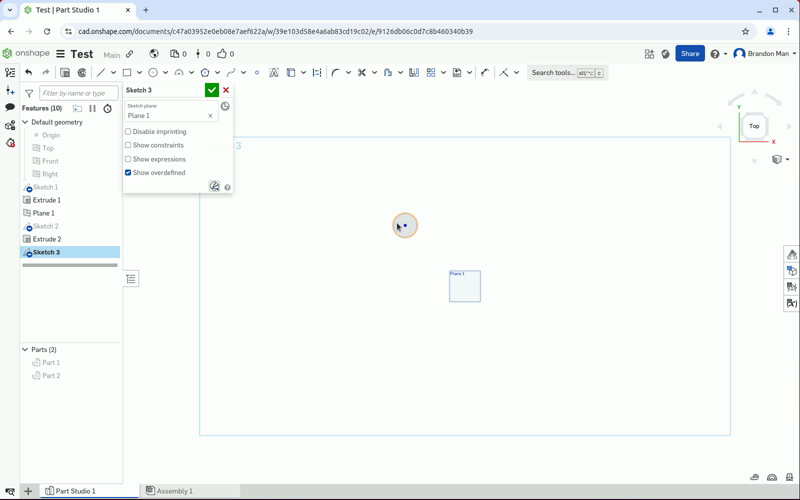
scroll(6)
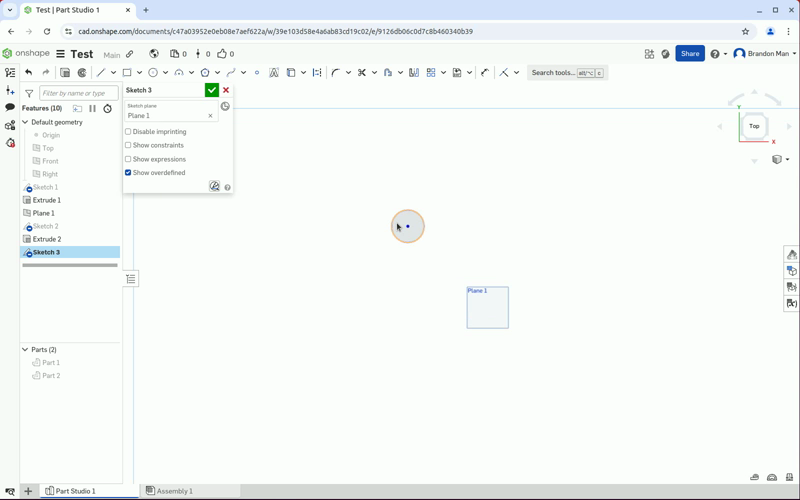
scroll(6)
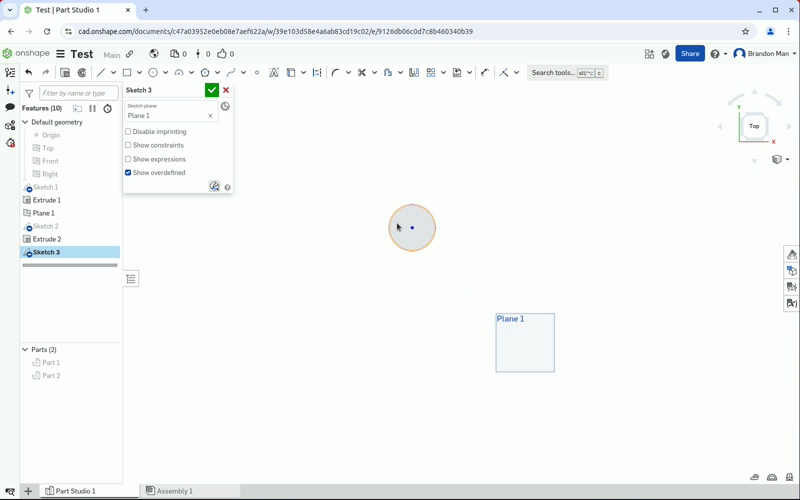
scroll(6)
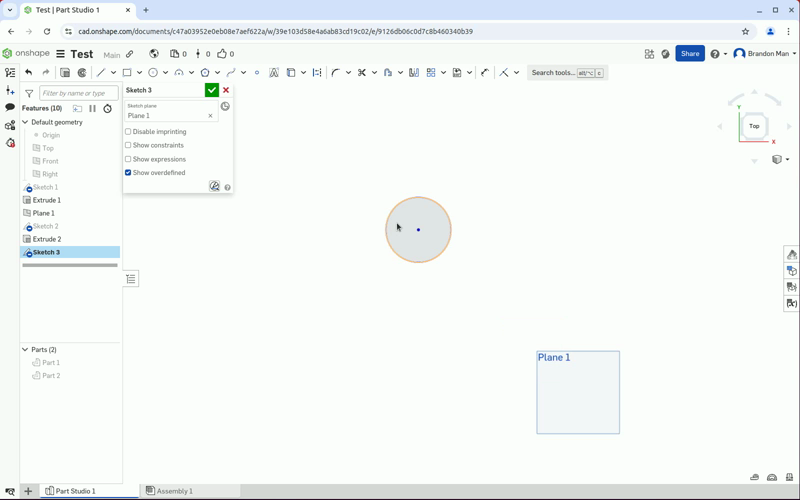
scroll(6)
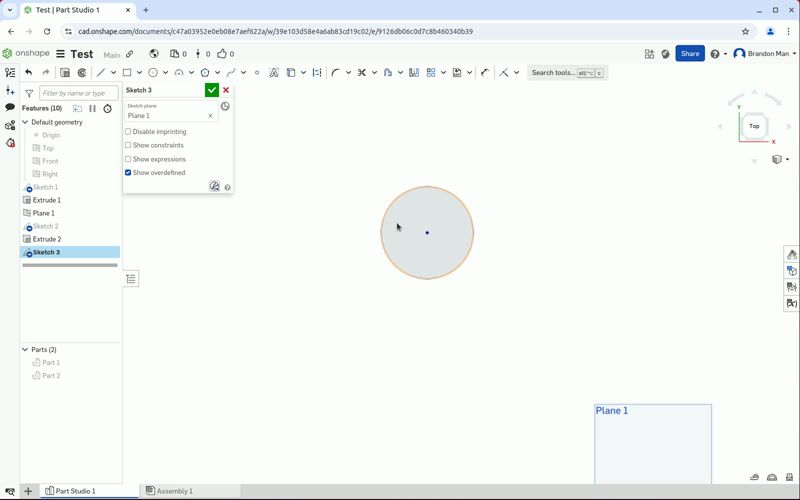
scroll(6)
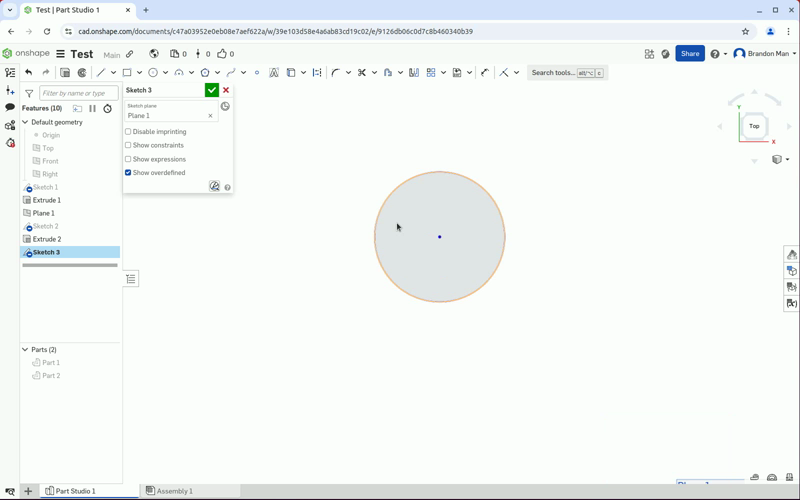
scroll(6)
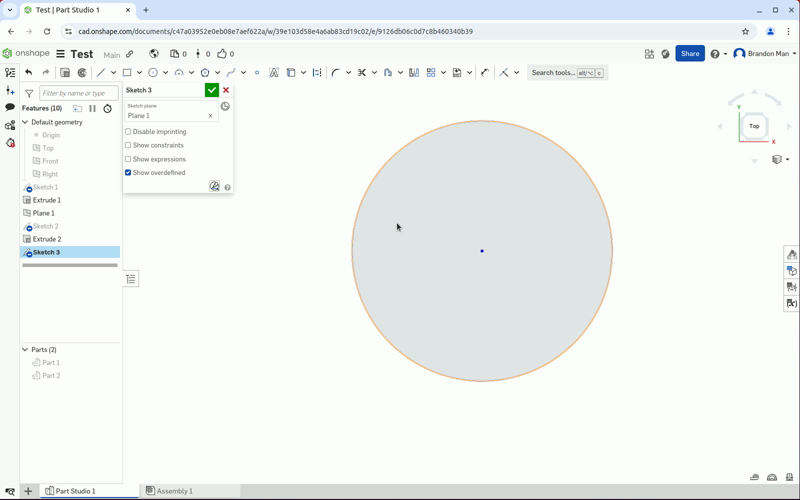
click(397, 222)
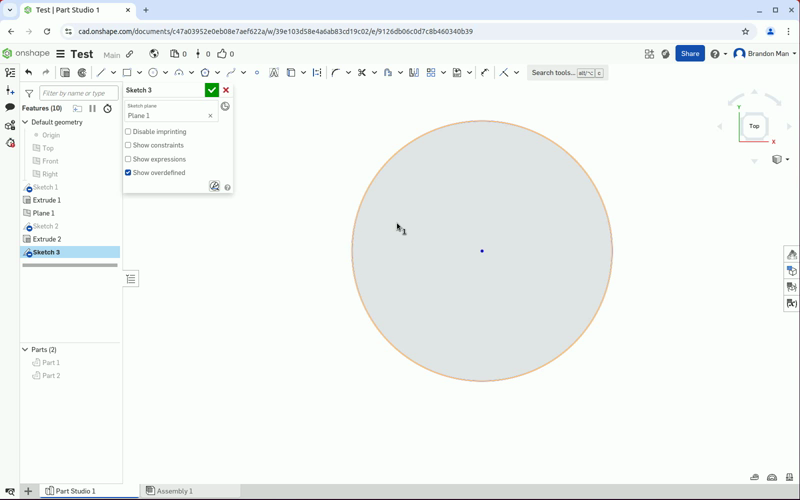
scroll(-6)
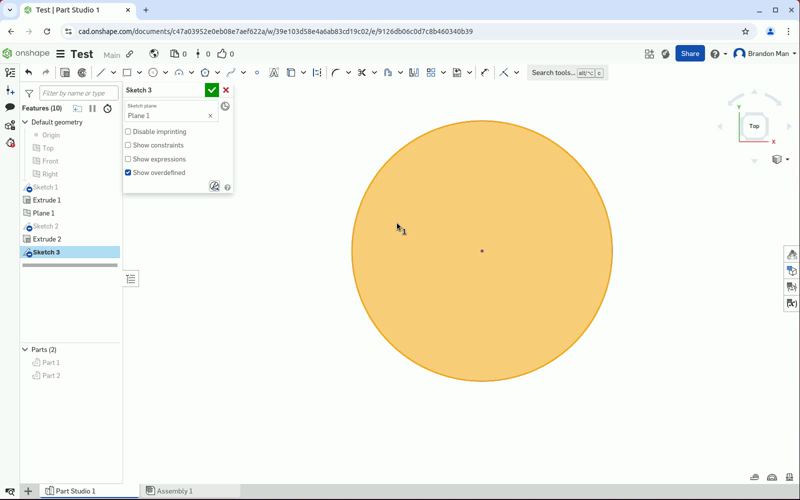
scroll(-6)
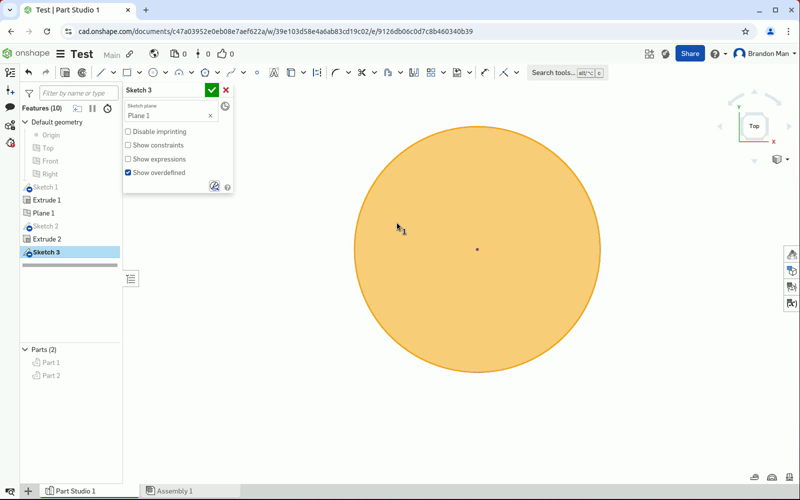
scroll(-6)
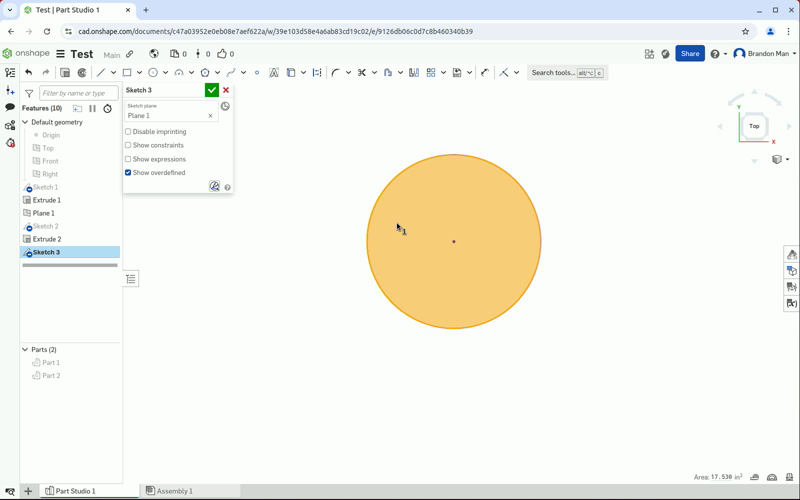
scroll(-6)
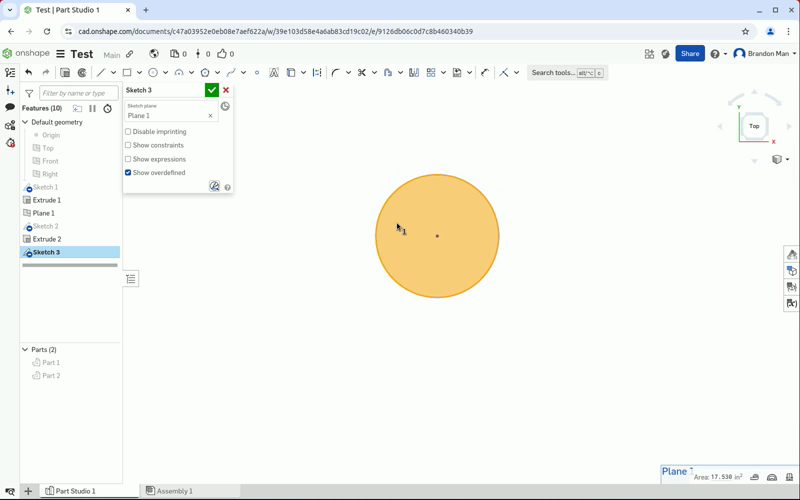
scroll(-6)
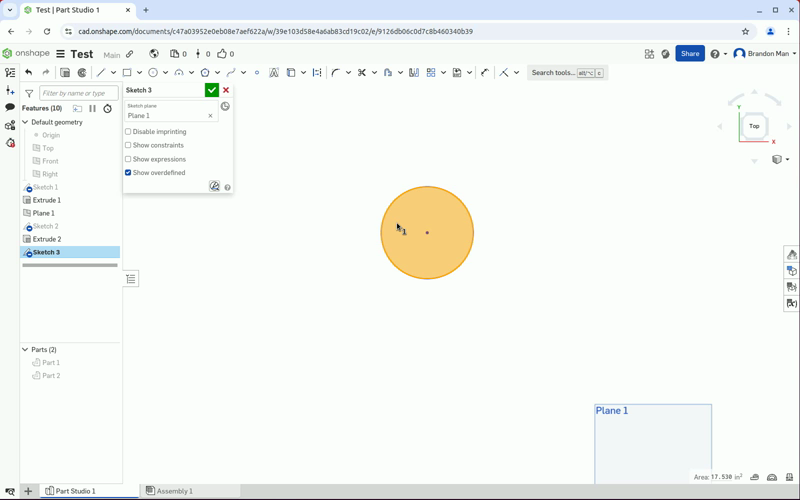
scroll(-6)
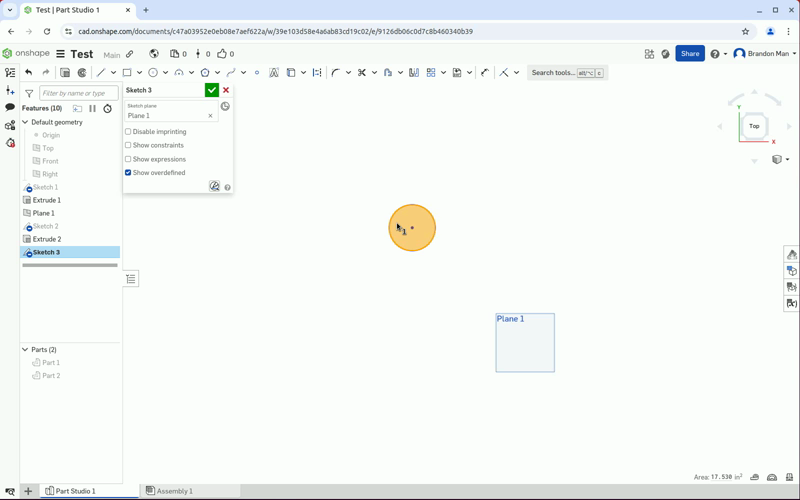
scroll(-6)
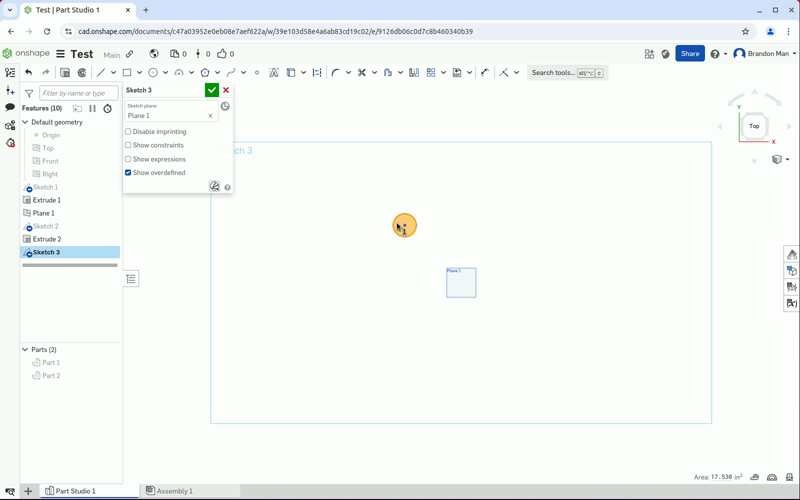
mouse_move(73, 352)
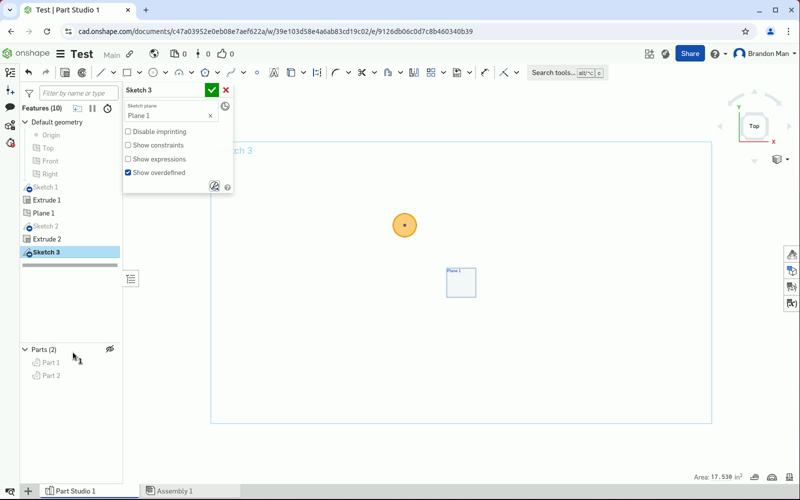
key(shift+y)
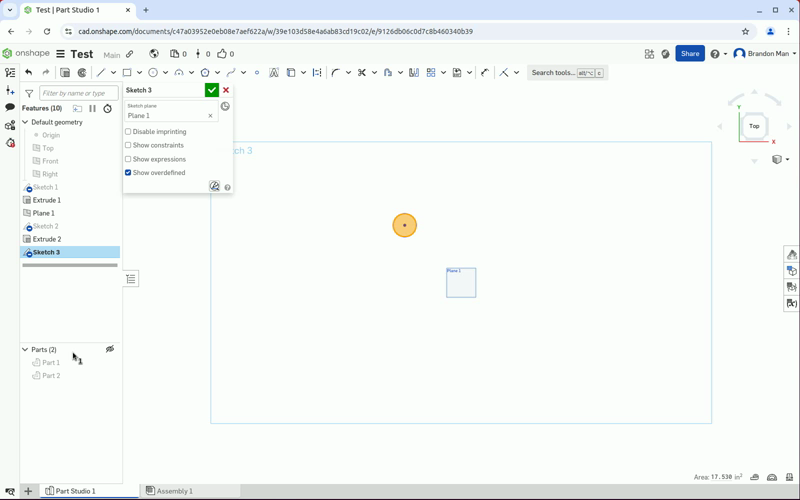
key(shift+e)
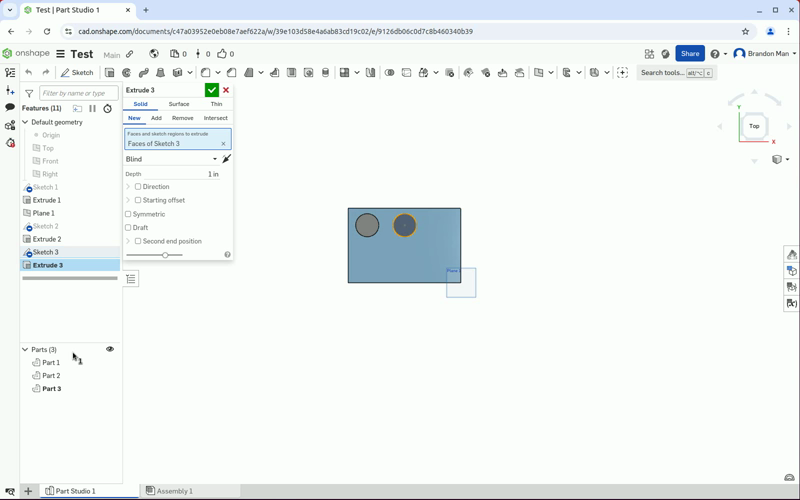
mouse_move(143, 106)
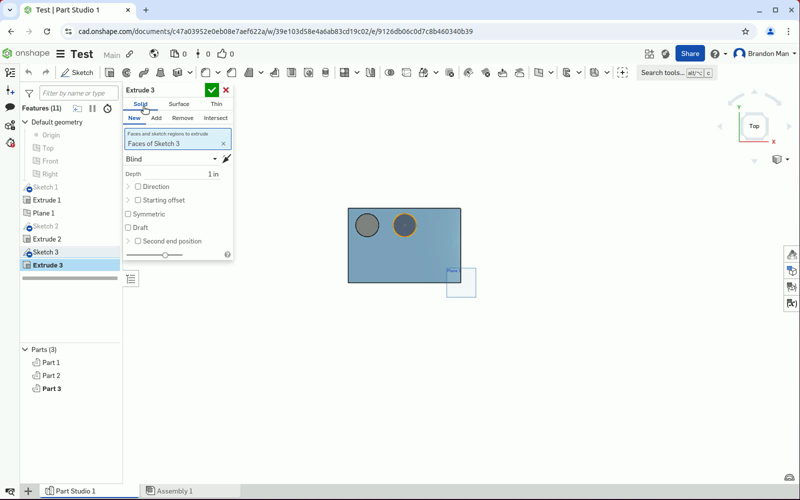
click(143, 106)
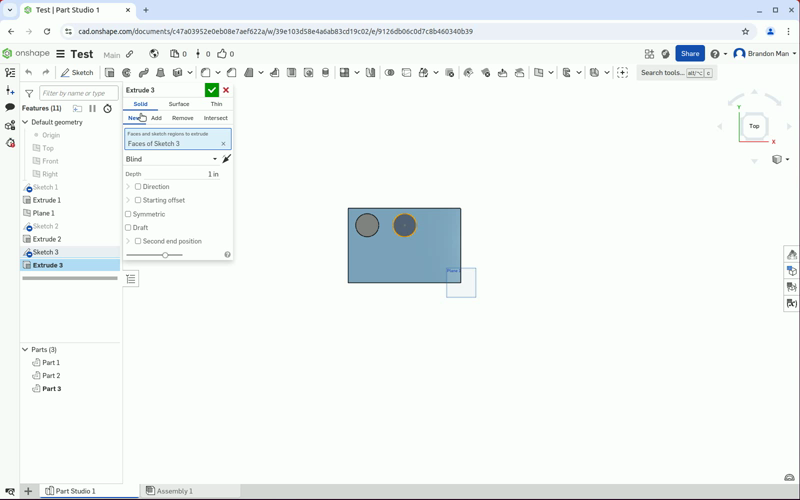
mouse_move(137, 120)
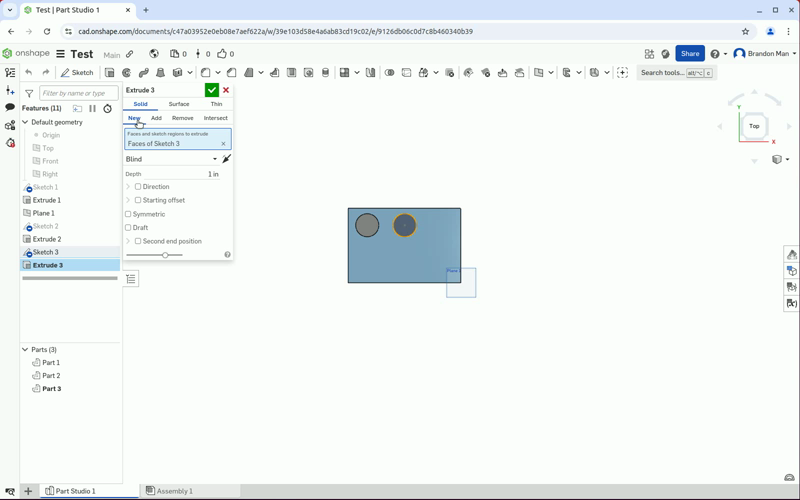
click(137, 120)
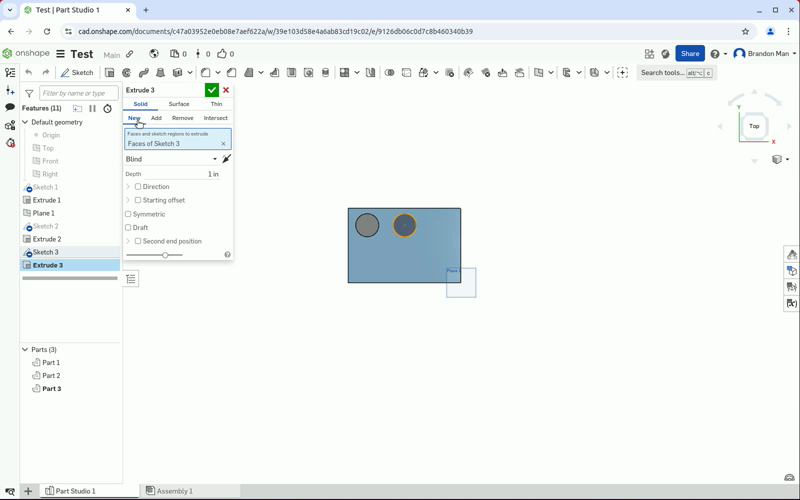
key(tab, 4)
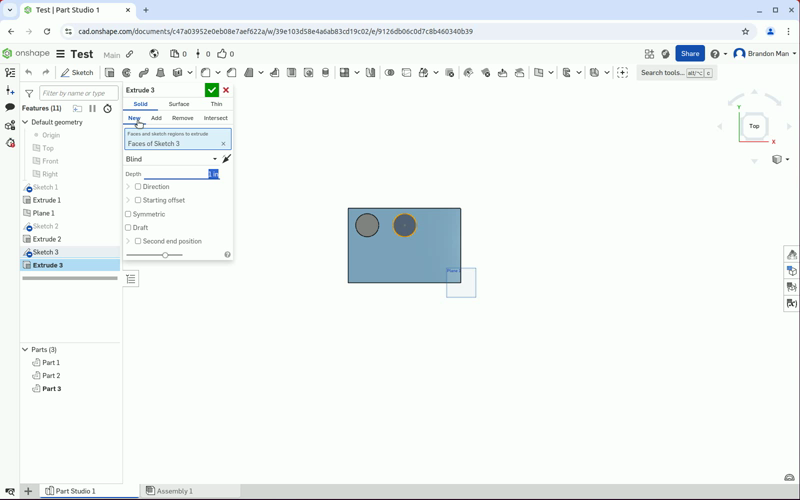
text(1.685)
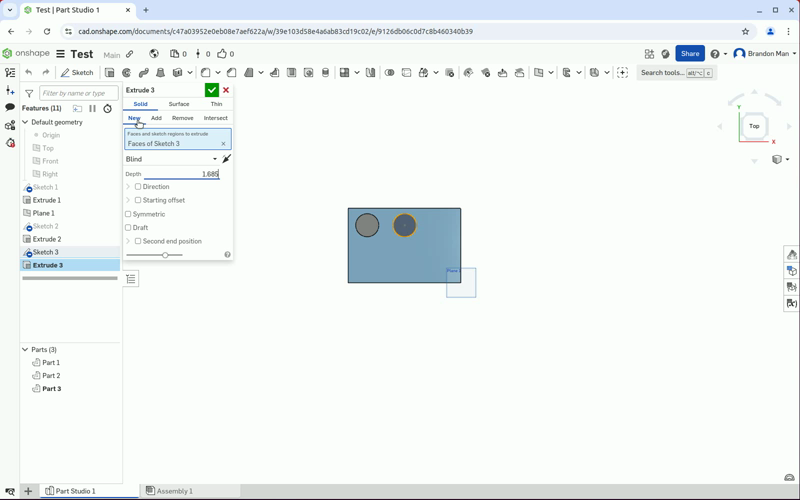
key(enter)
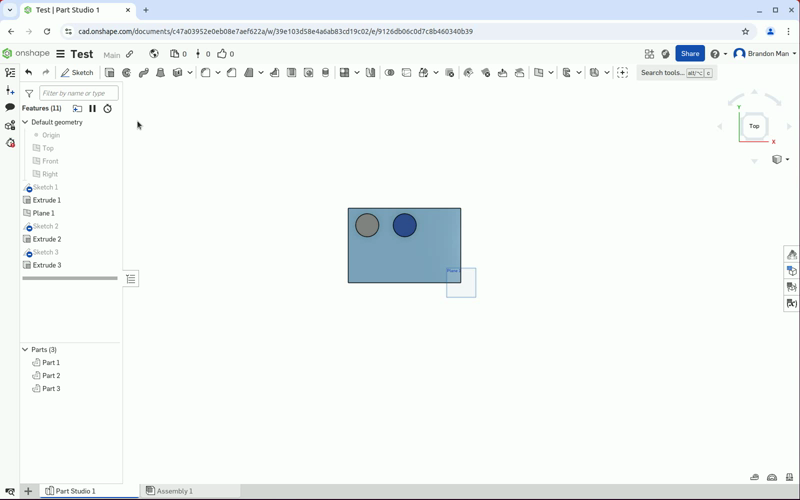
key(shift+h)
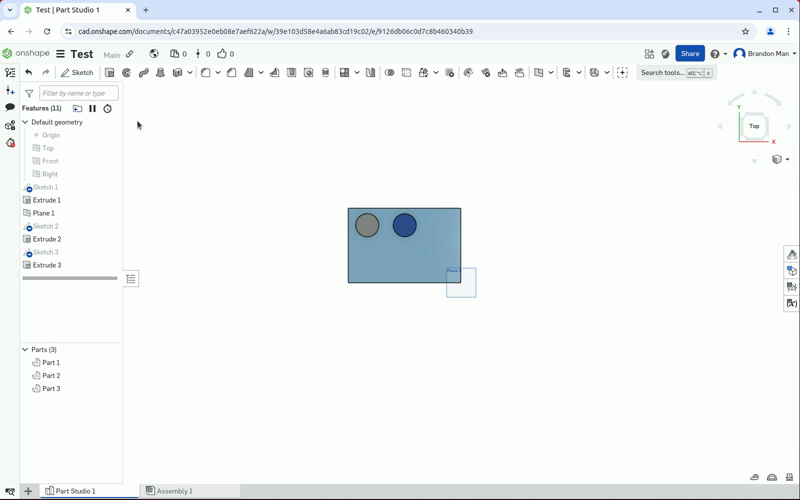
key(shift+h)
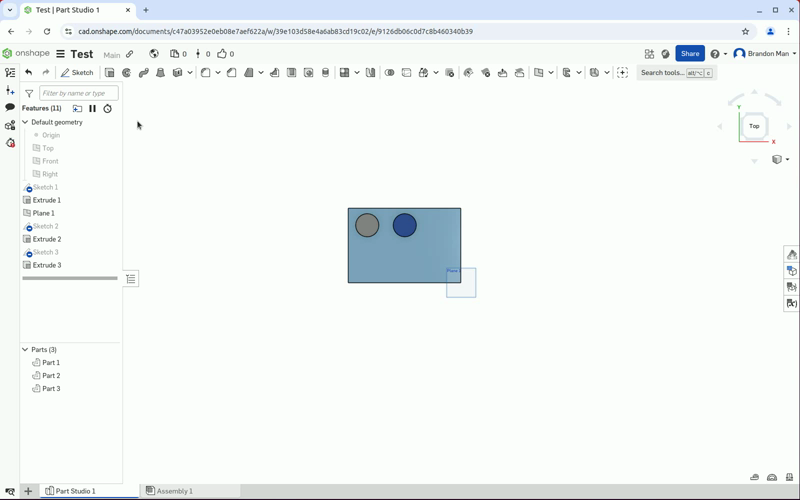
mouse_move(73, 189)
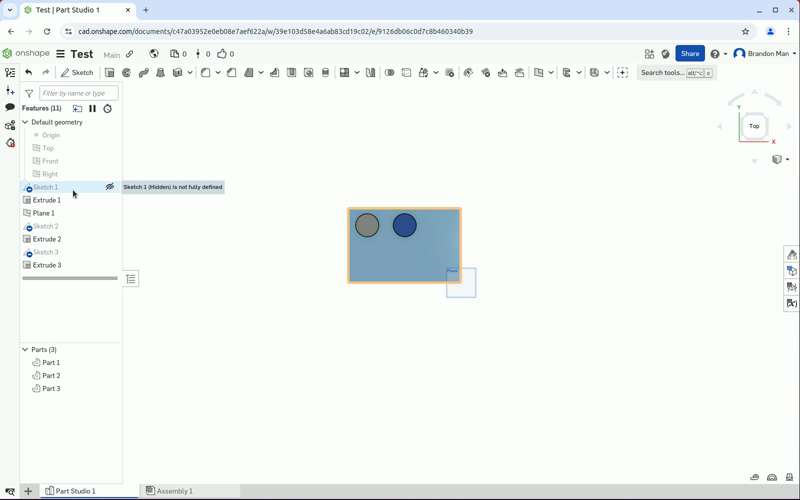
click(73, 189)
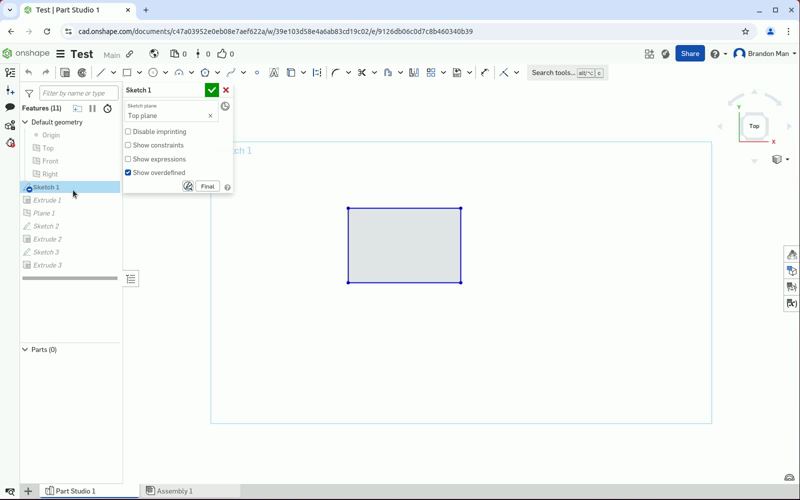
mouse_move(229, 92)
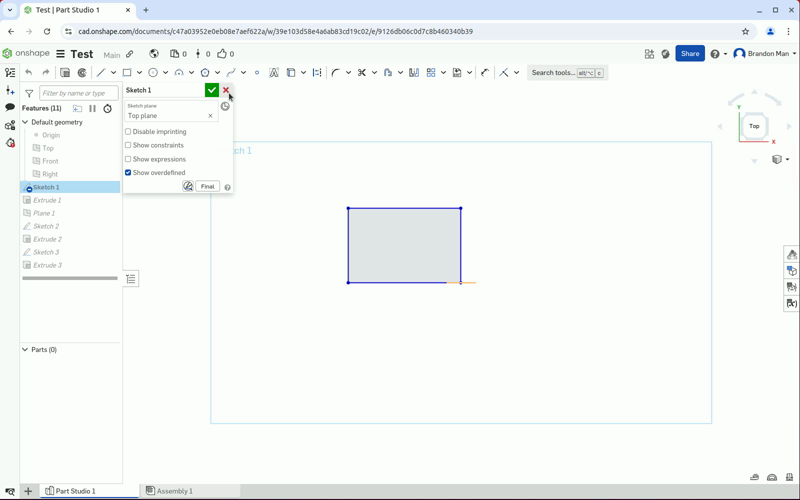
click(229, 92)
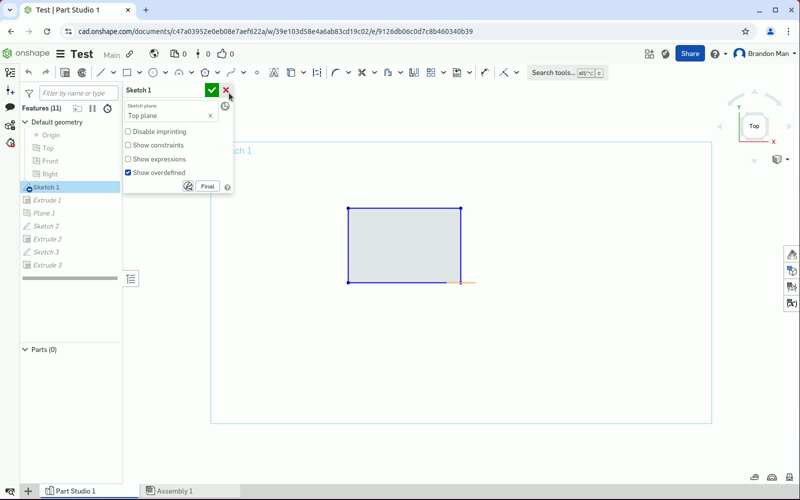
key(shift+s)
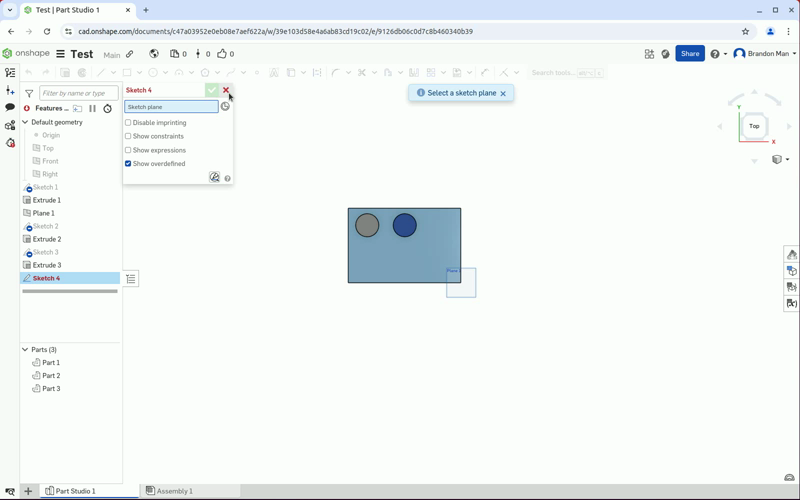
mouse_move(73, 215)
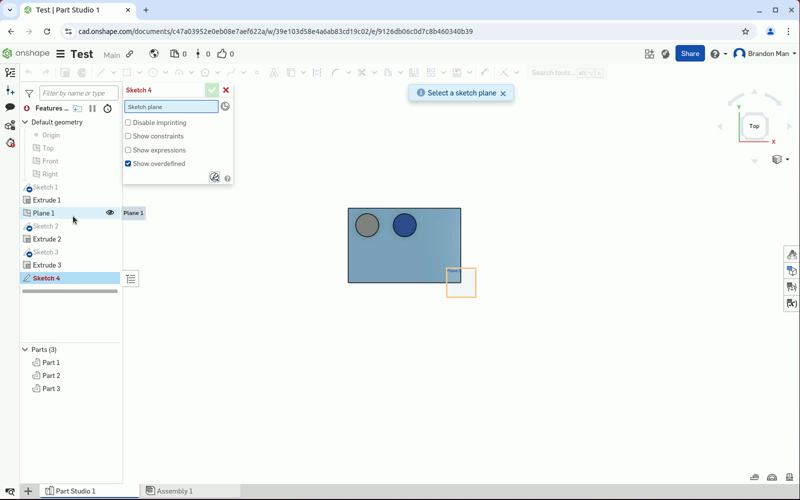
click(73, 215)
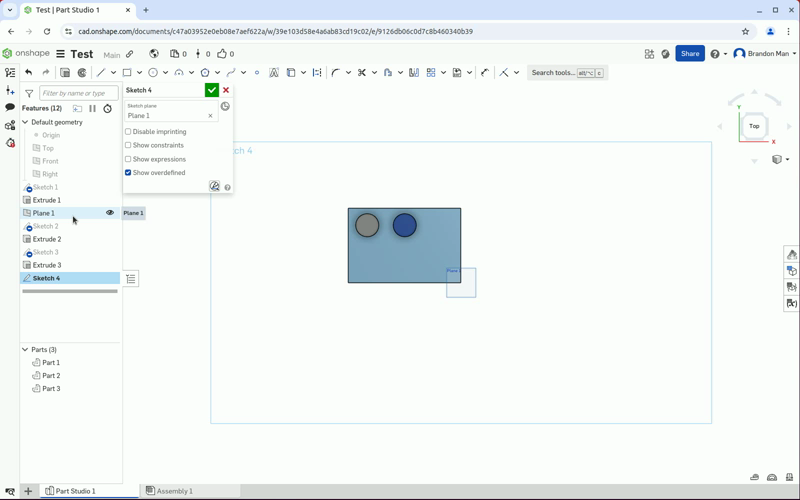
mouse_move(73, 352)
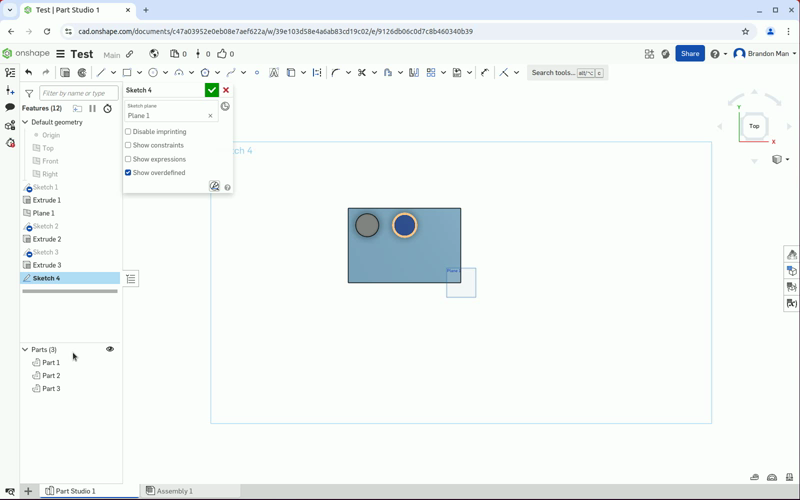
key(y)
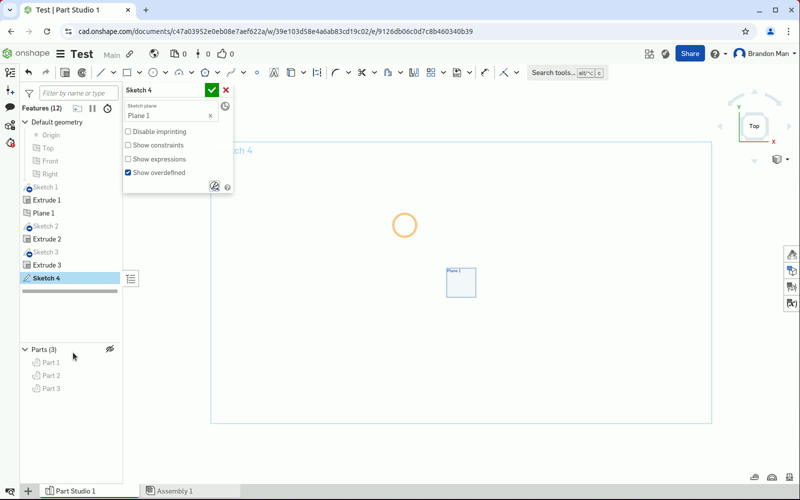
key(c)
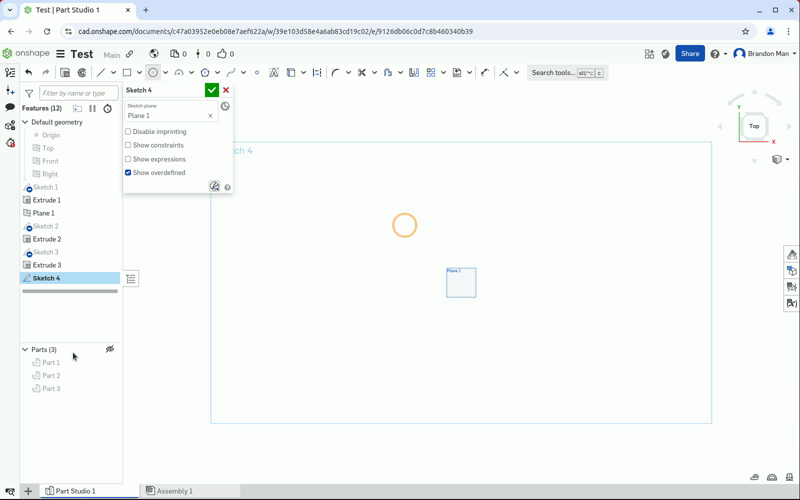
key_down(shift)
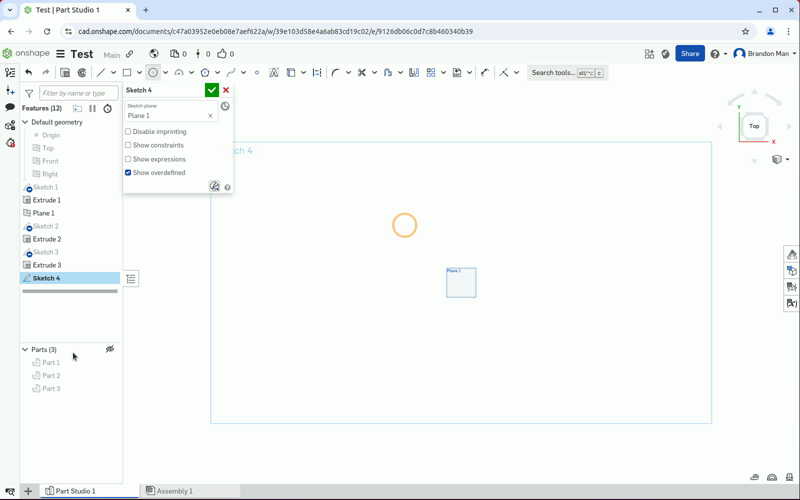
mouse_move(442, 225)
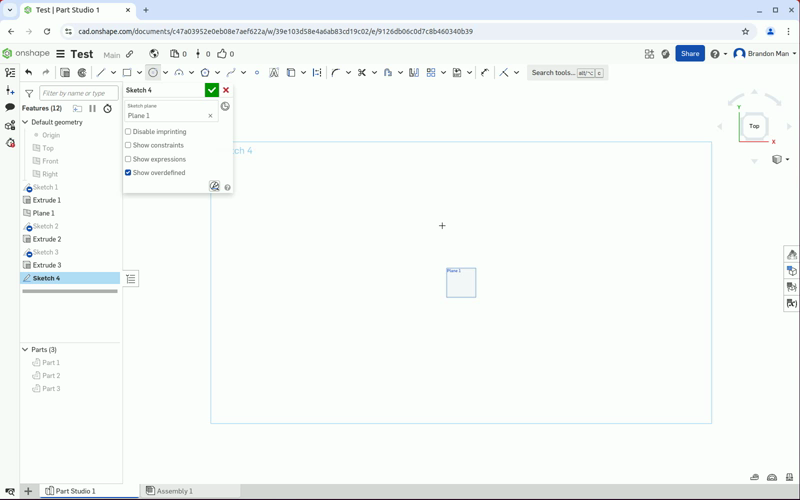
click(442, 225)
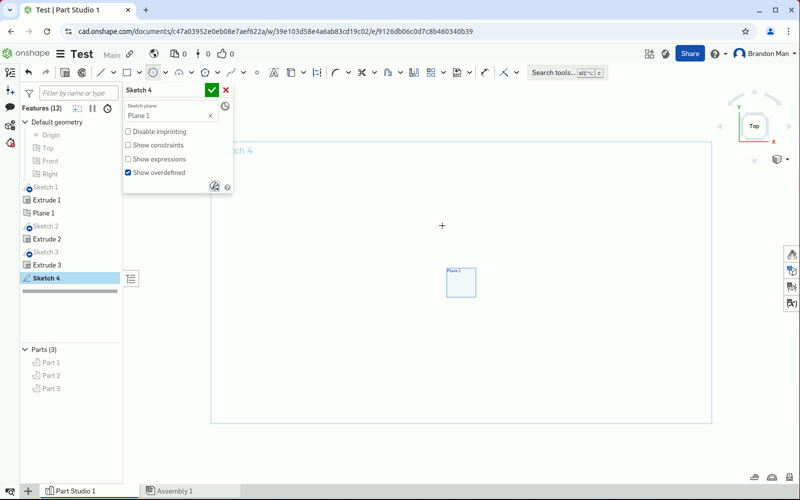
key_up(shift)
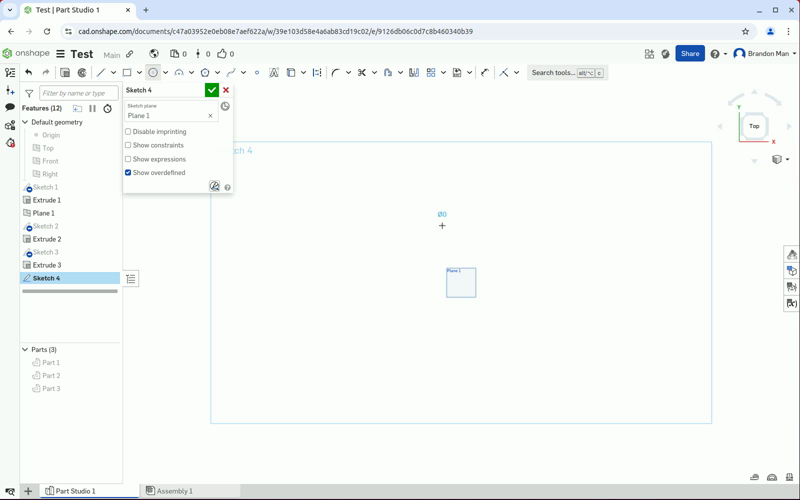
mouse_move(453, 225)
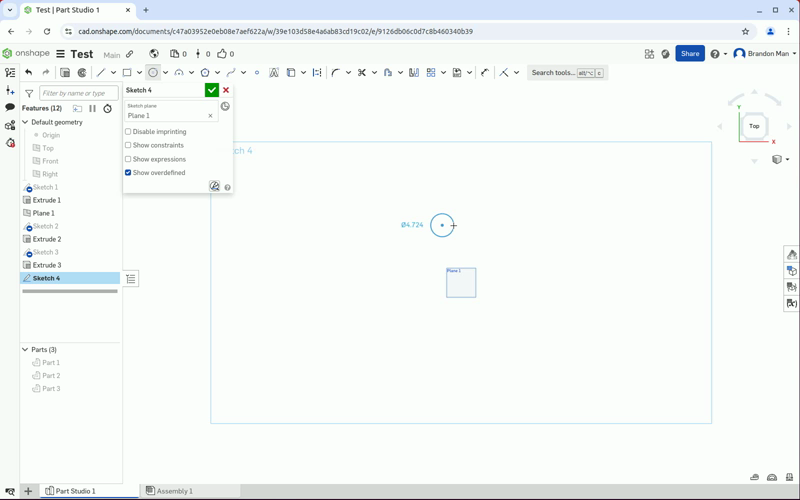
click(453, 225)
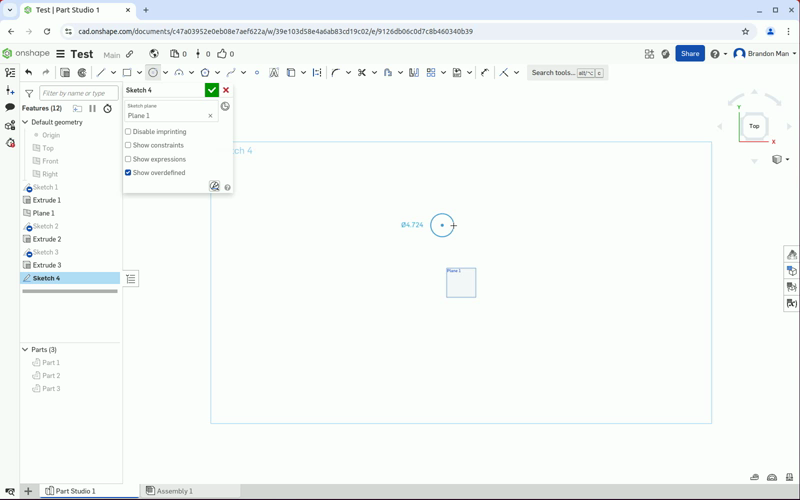
key(esc)
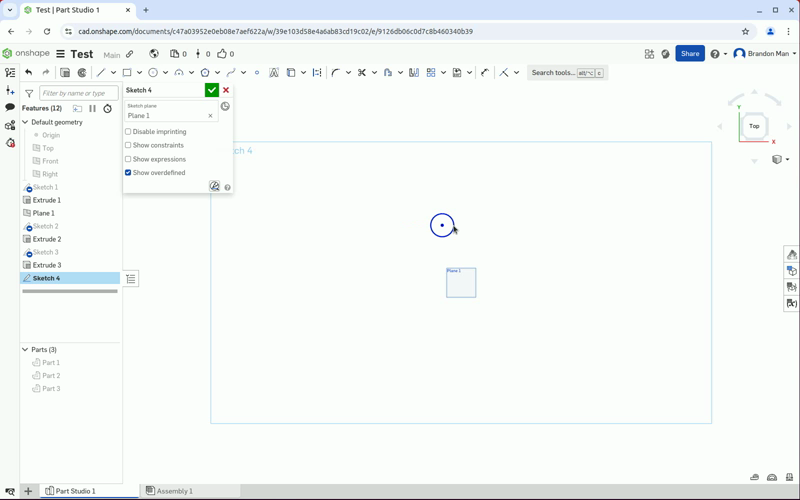
mouse_move(440, 235)
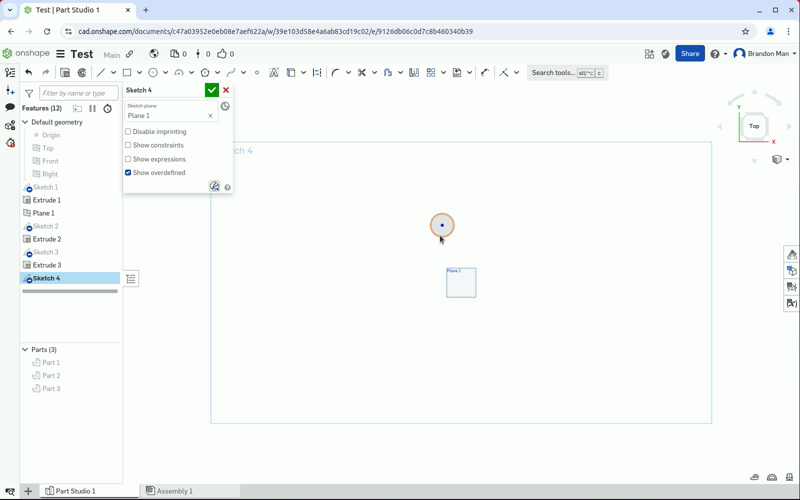
scroll(6)
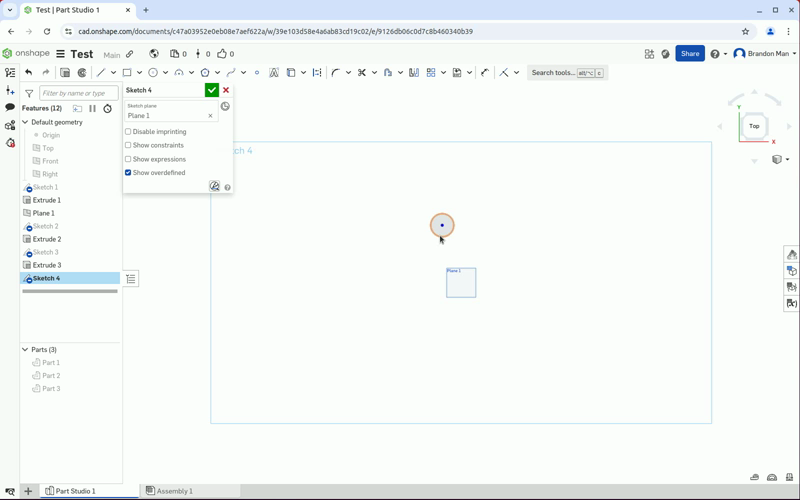
scroll(6)
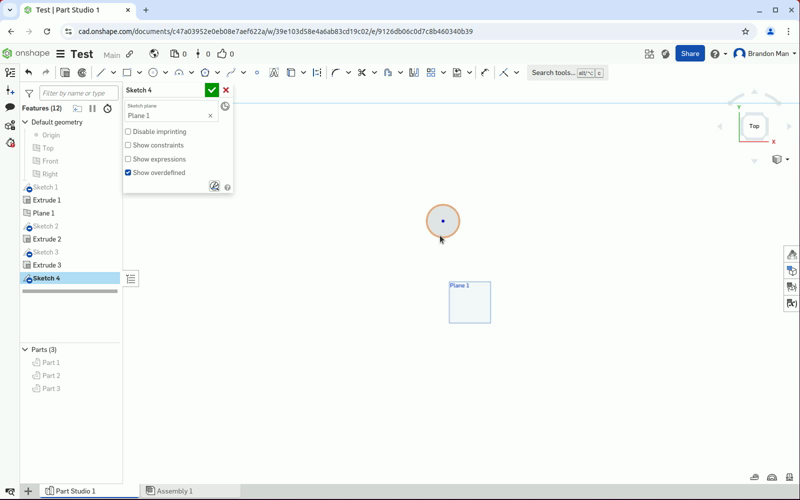
scroll(6)
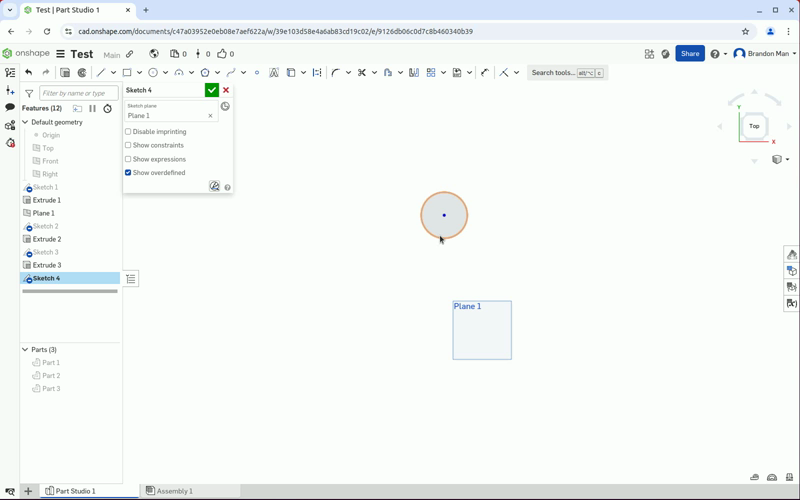
scroll(6)
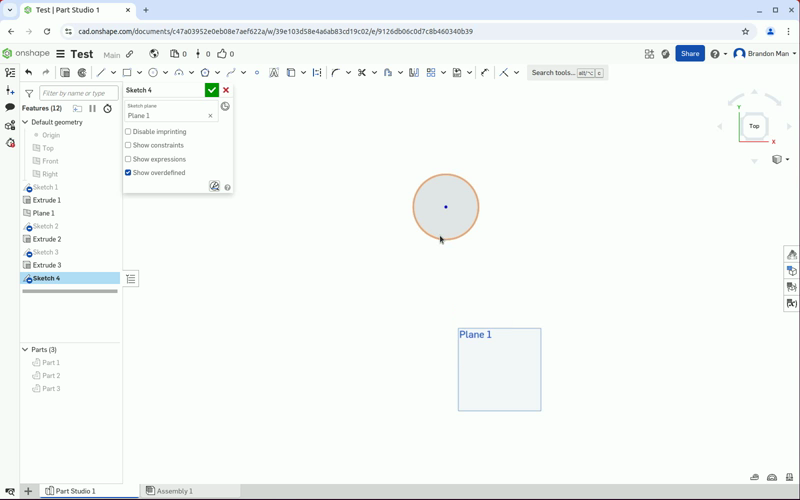
scroll(6)
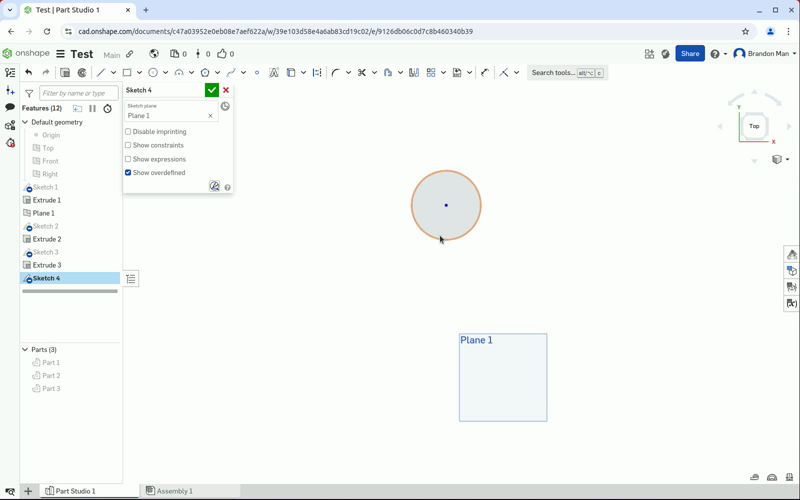
scroll(6)
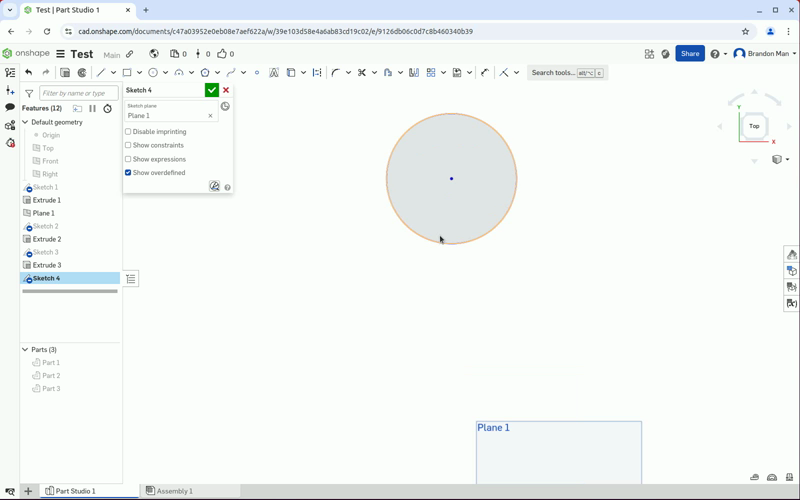
scroll(6)
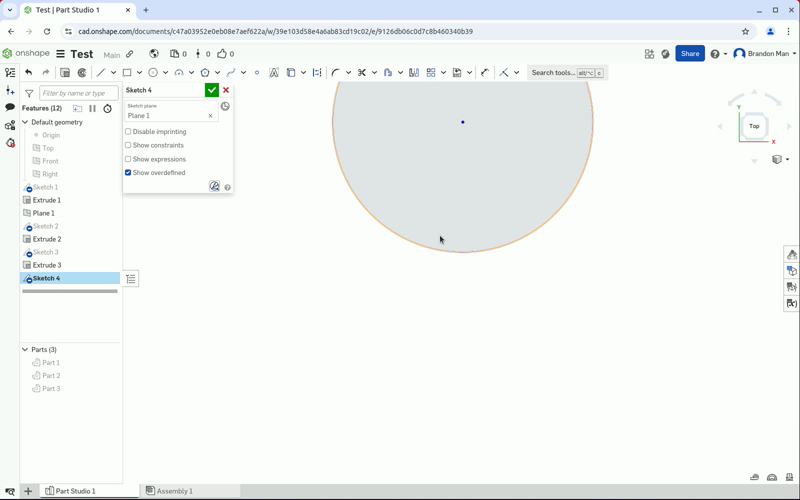
click(440, 235)
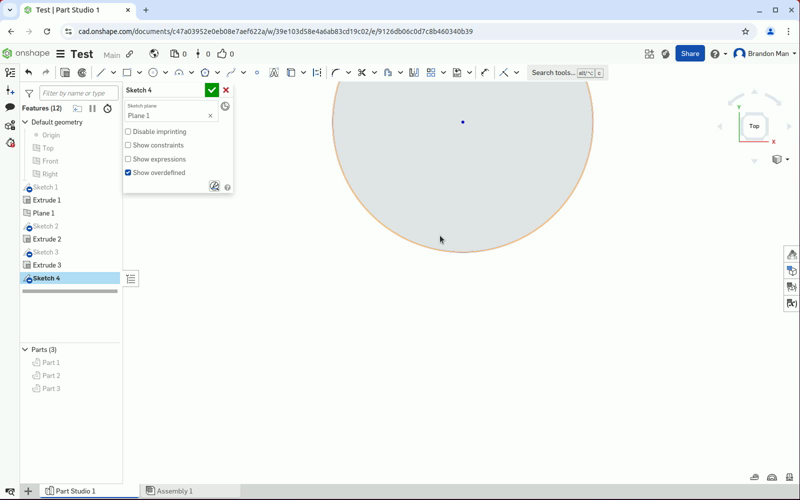
scroll(-6)
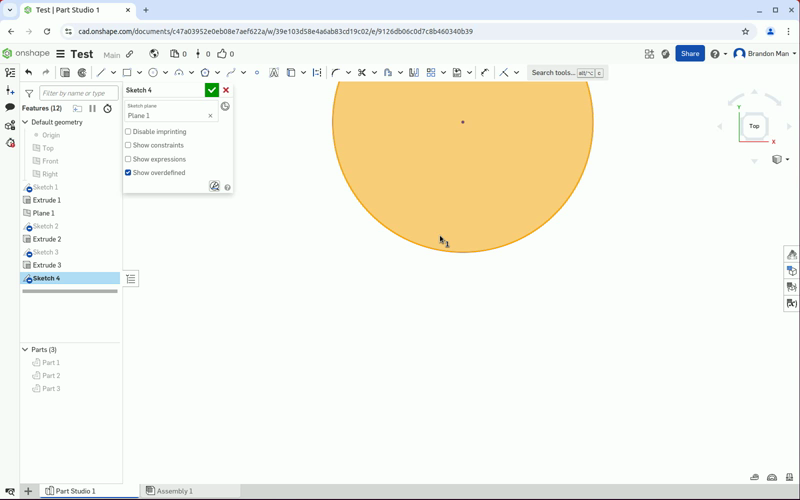
scroll(-6)
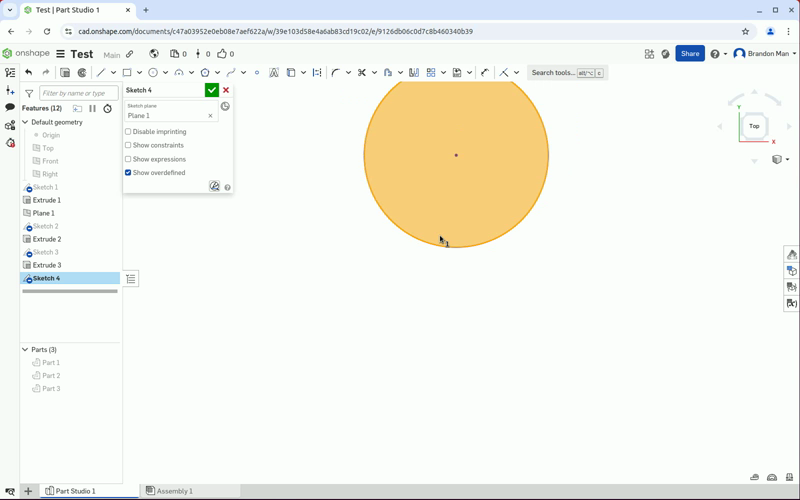
scroll(-6)
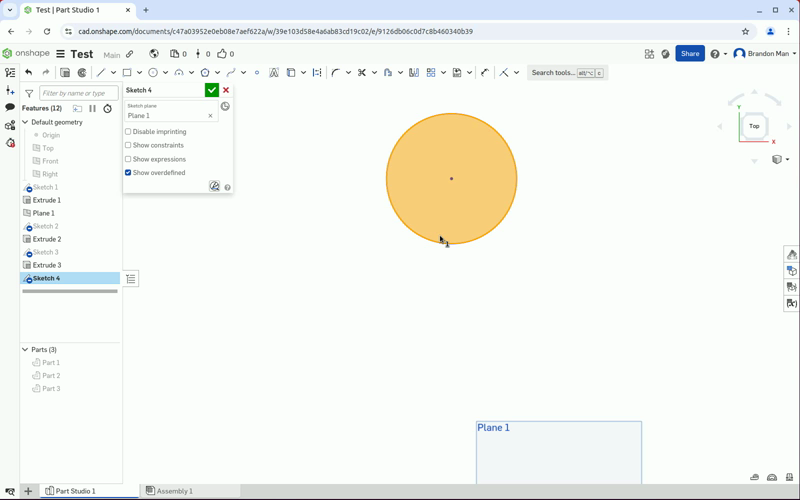
scroll(-6)
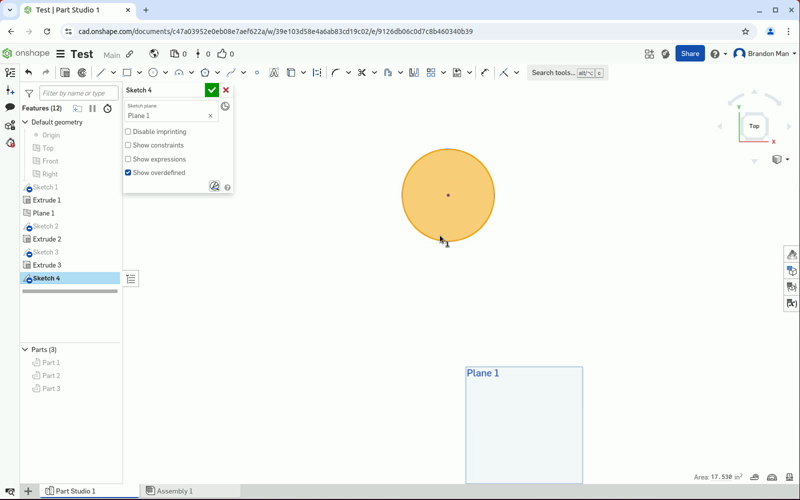
scroll(-6)
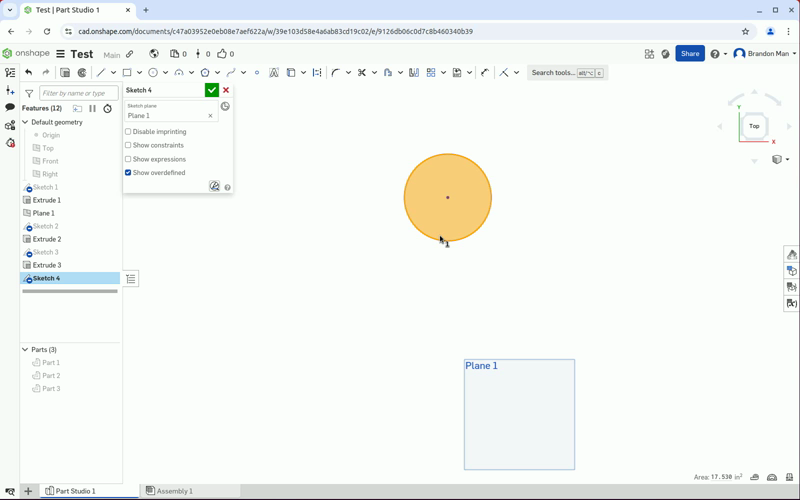
scroll(-6)
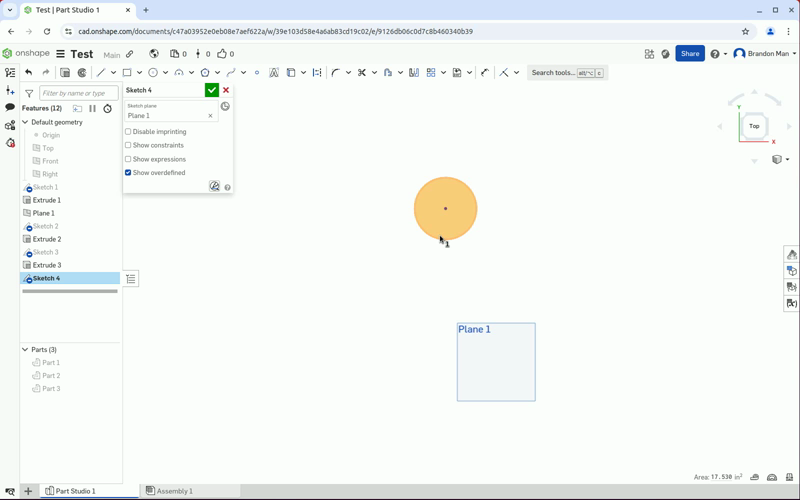
scroll(-6)
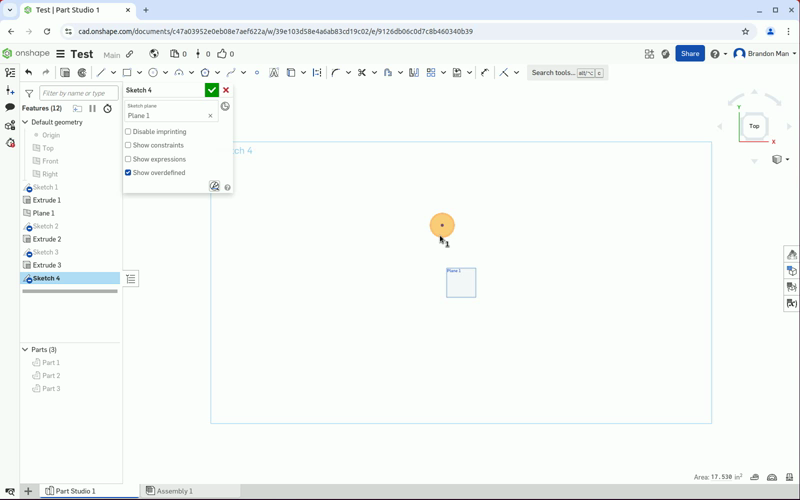
mouse_move(73, 352)
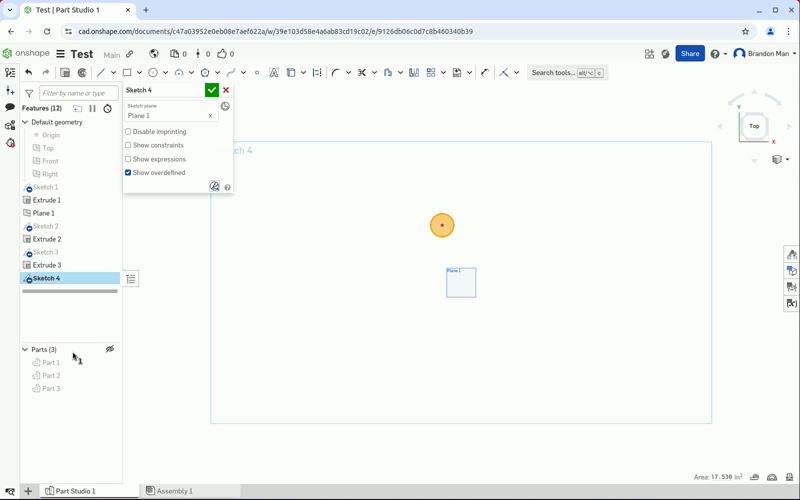
key(shift+y)
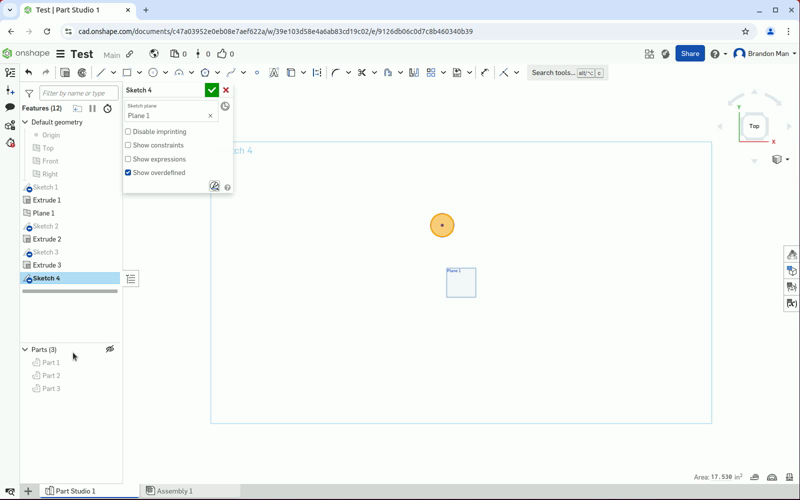
key(shift+e)
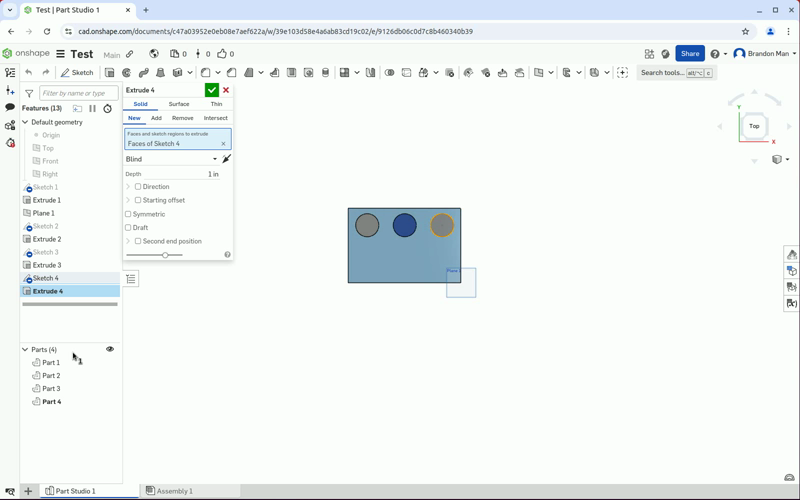
mouse_move(143, 106)
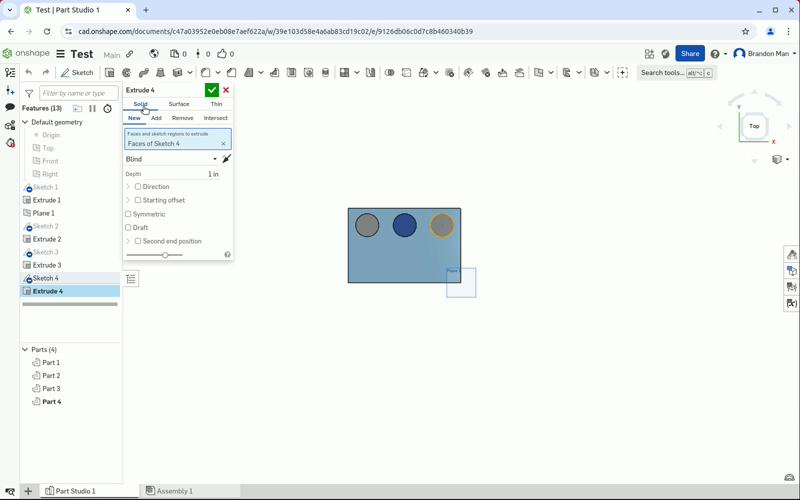
click(143, 106)
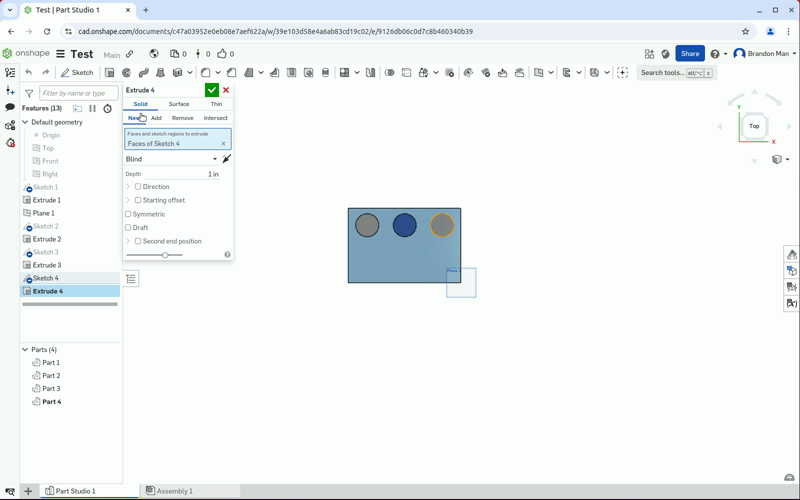
mouse_move(137, 120)
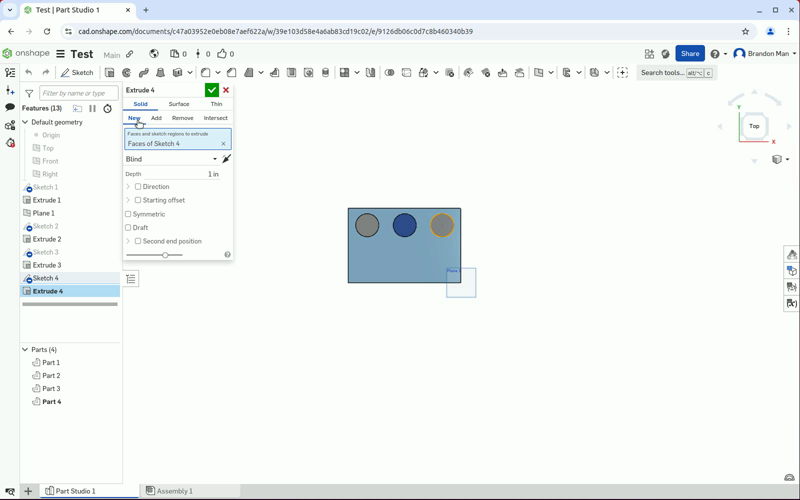
click(137, 120)
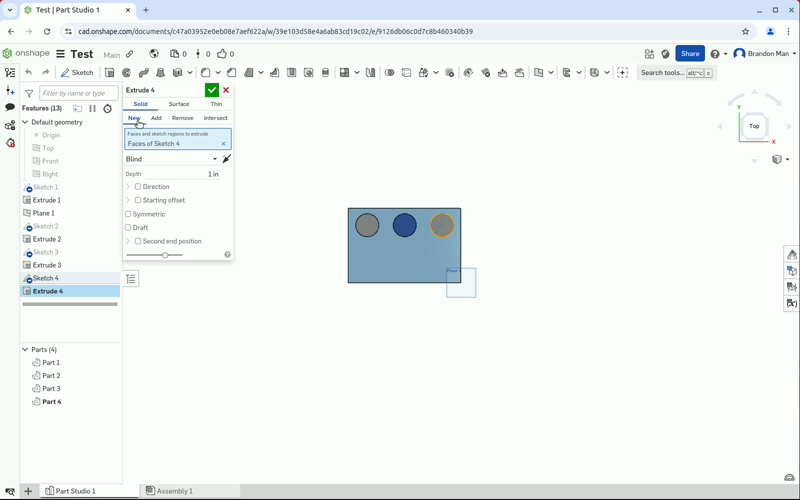
key(tab, 4)
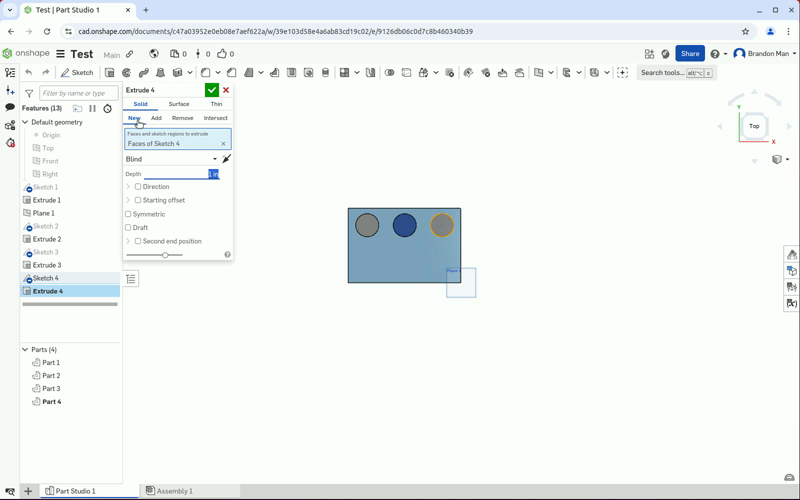
text(1.685)
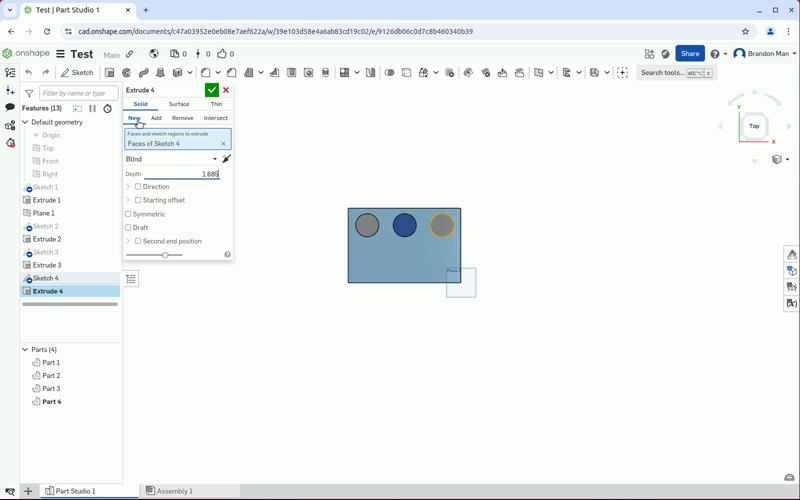
key(enter)
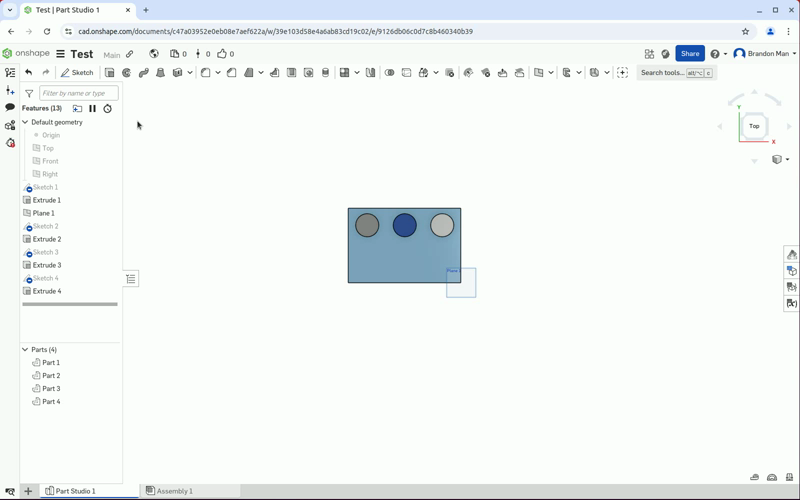
key(shift+h)
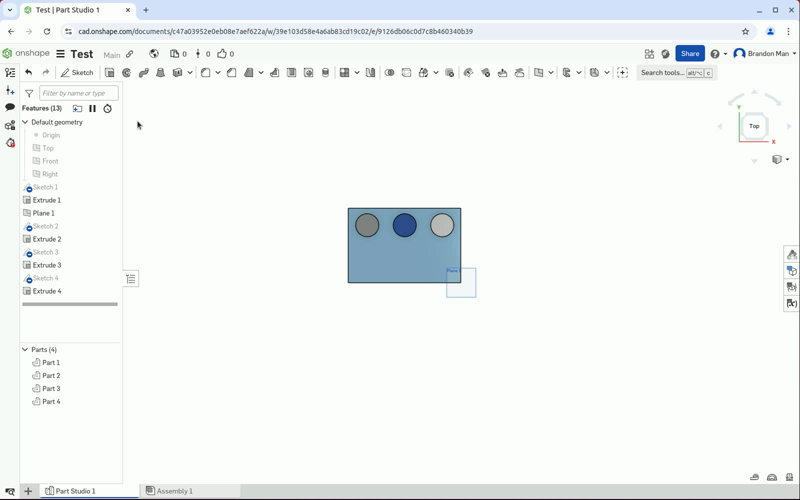
key(shift+h)
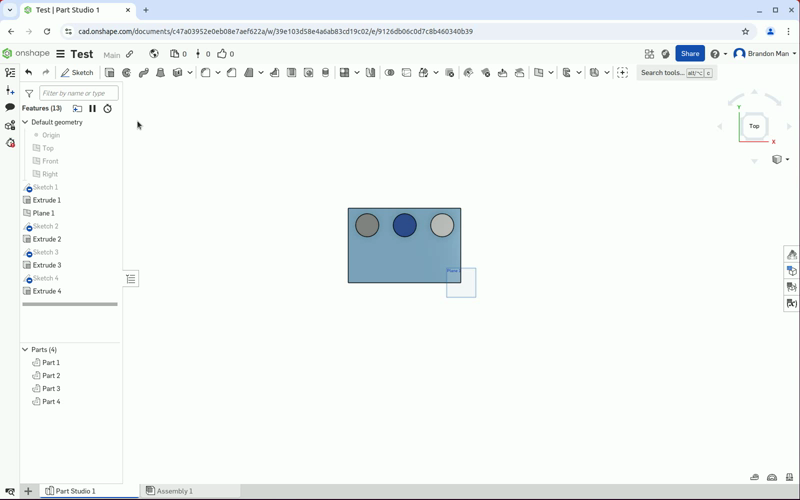
mouse_move(73, 189)
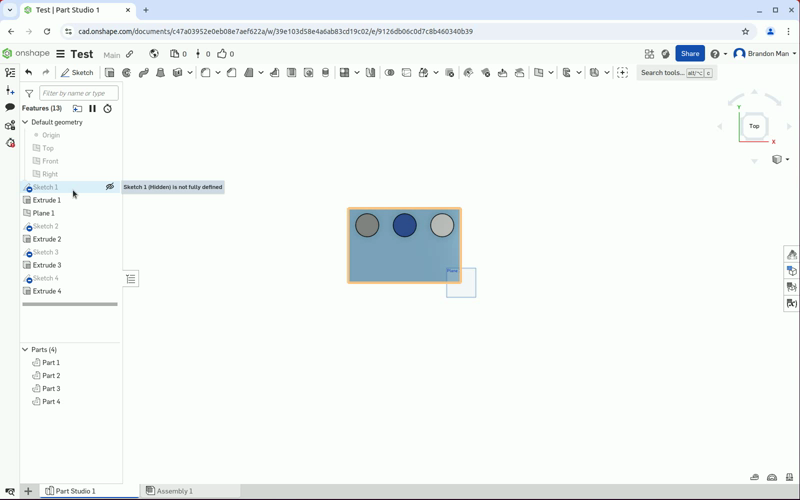
click(73, 189)
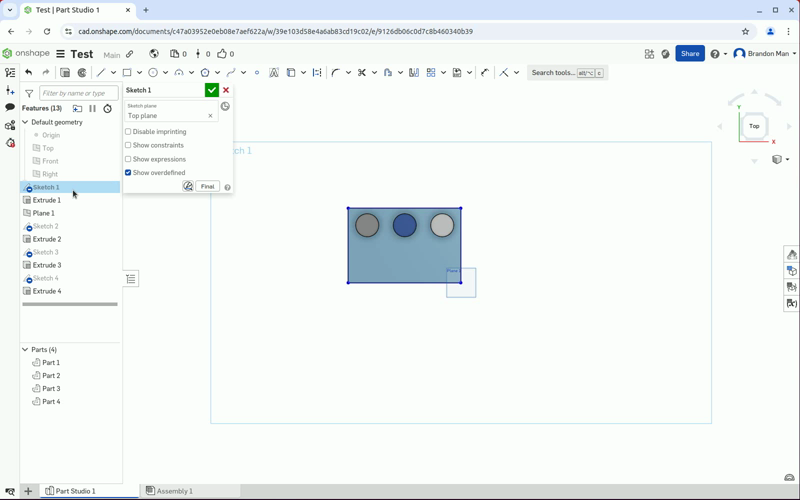
mouse_move(229, 92)
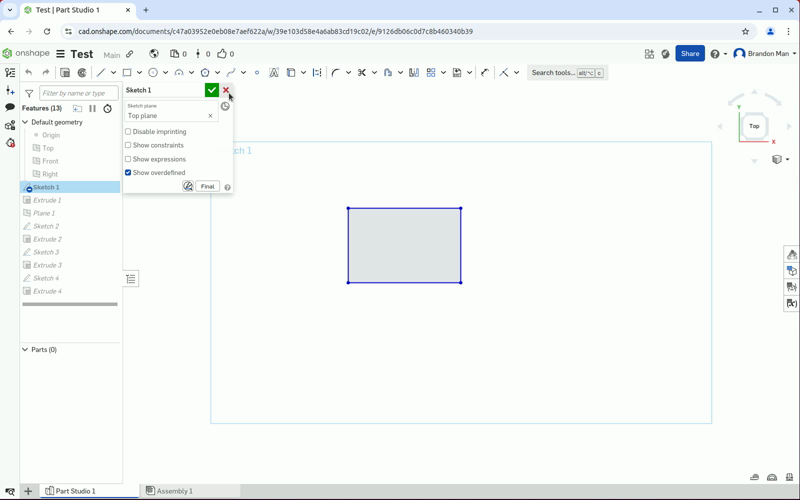
click(229, 92)
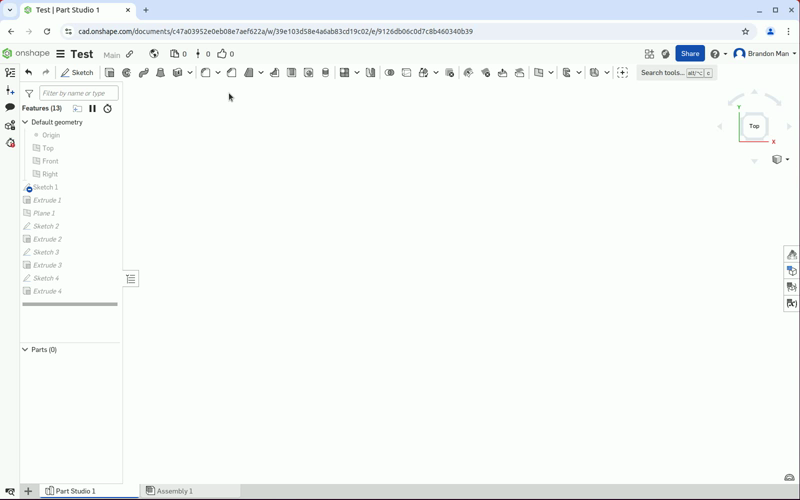
key(shift+s)
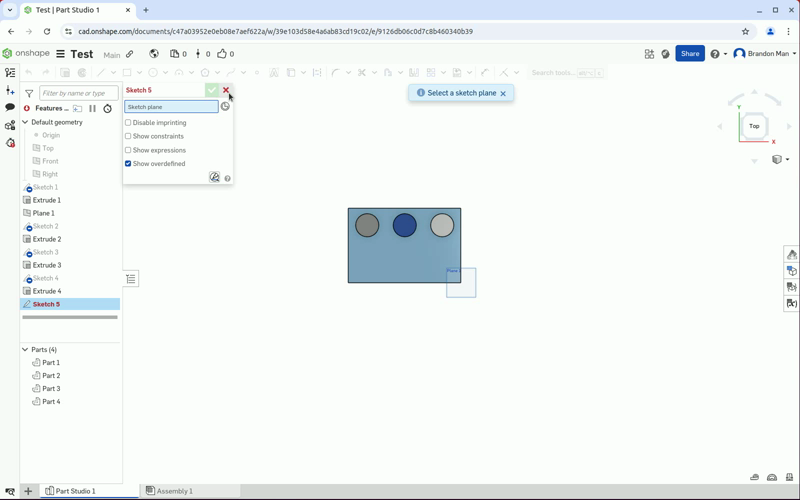
mouse_move(73, 215)
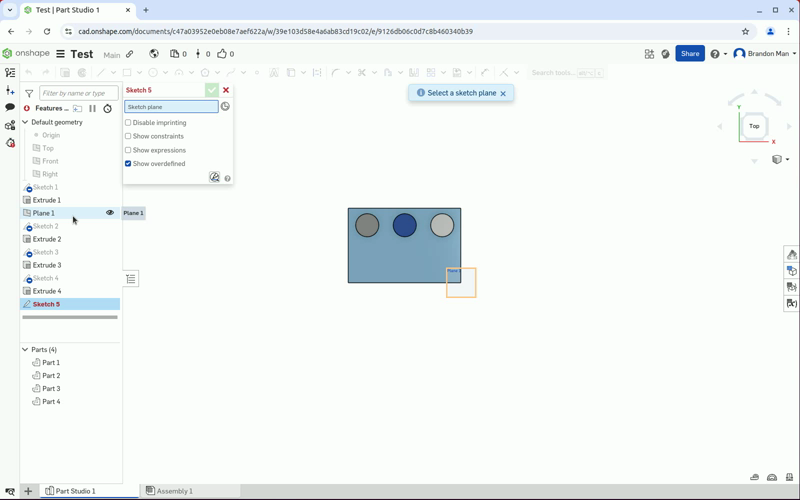
click(73, 215)
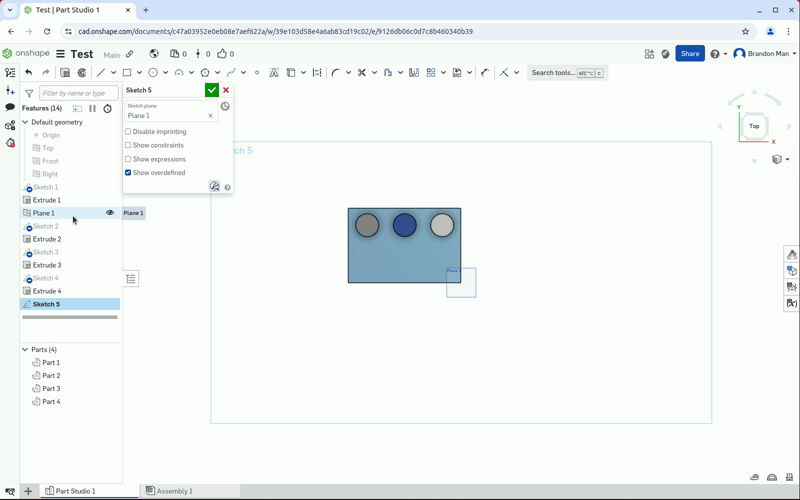
mouse_move(73, 352)
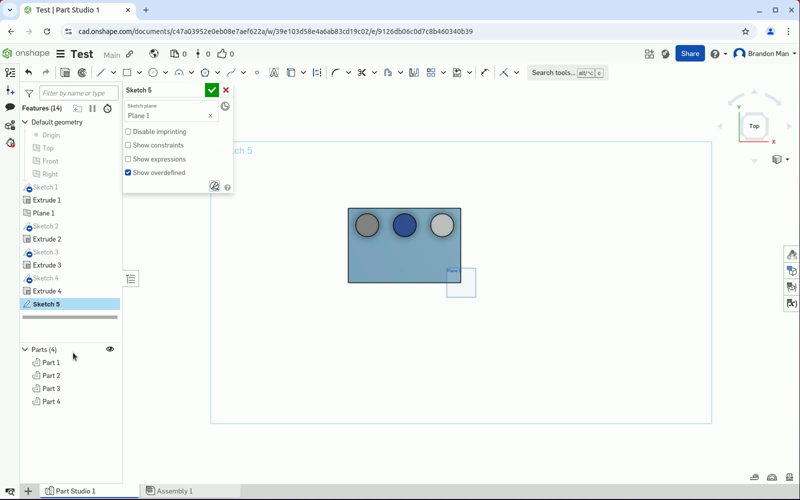
key(y)
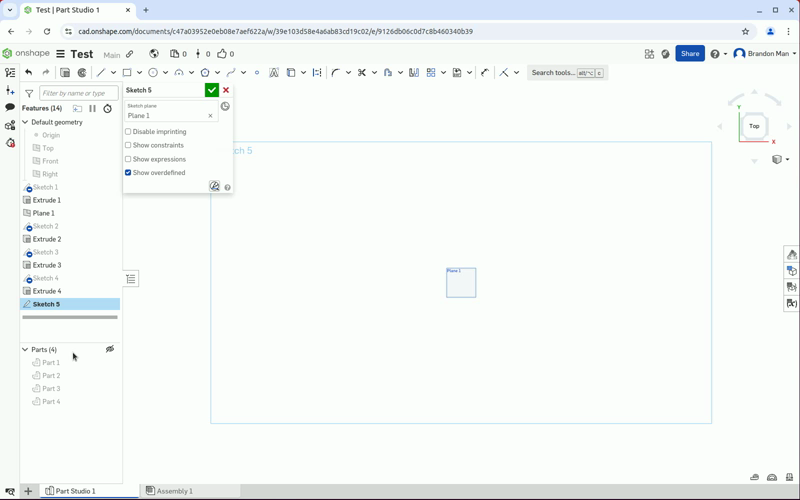
key(c)
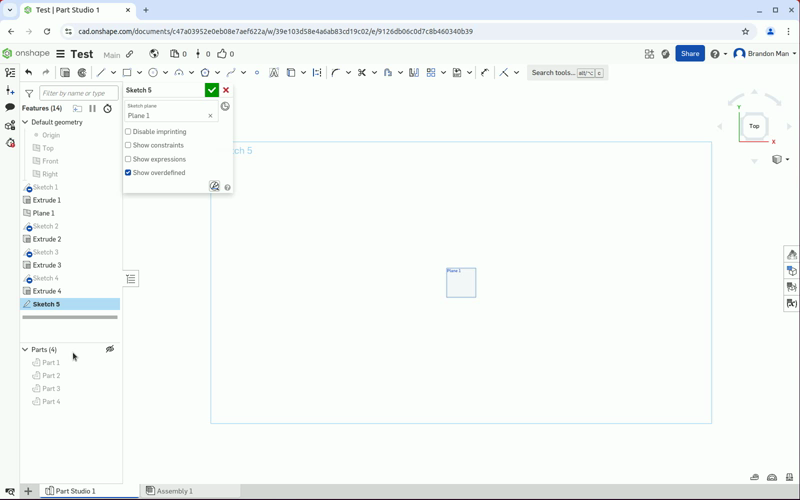
key_down(shift)
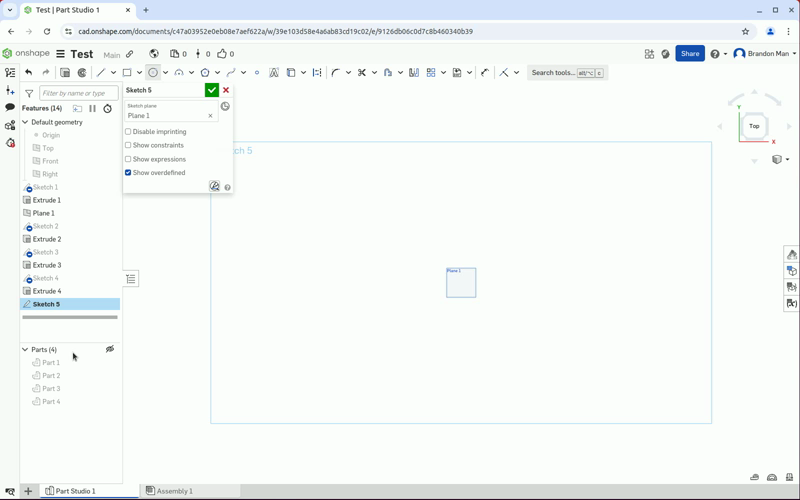
mouse_move(367, 260)
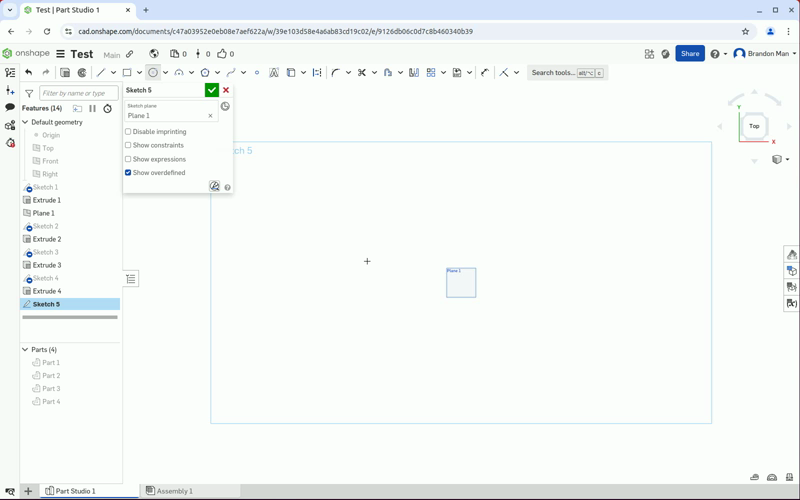
click(367, 260)
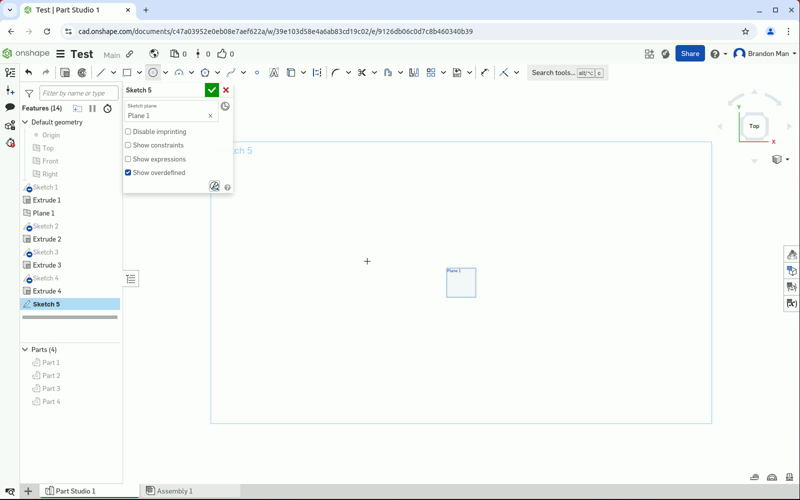
key_up(shift)
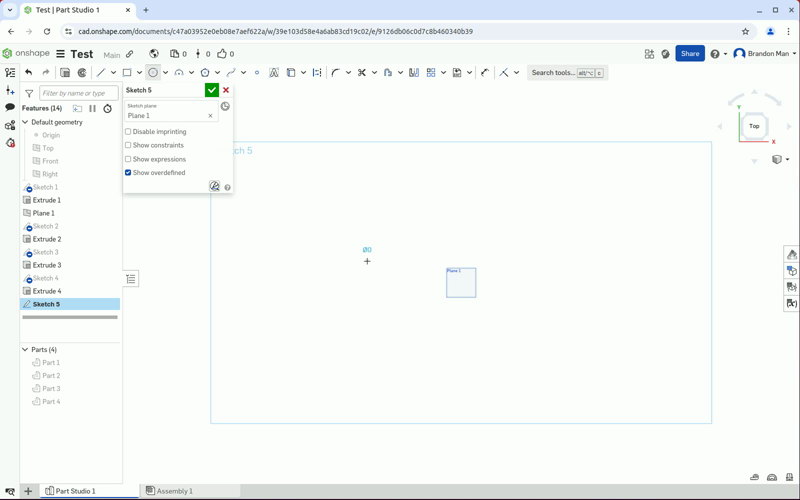
mouse_move(378, 260)
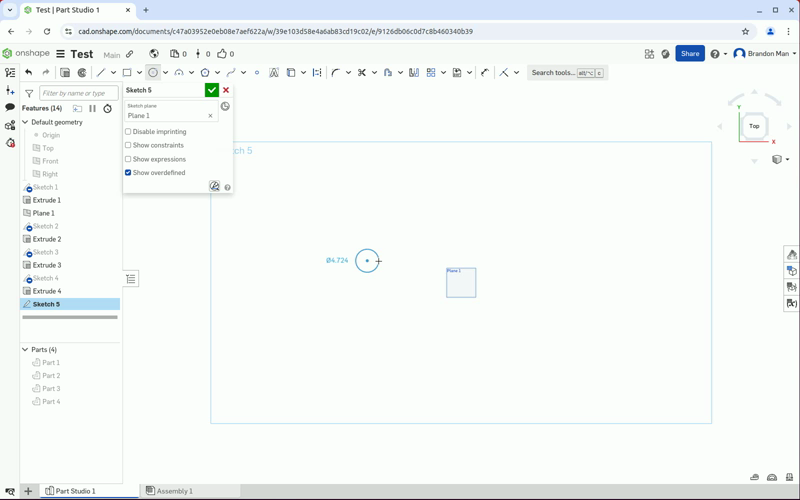
click(378, 260)
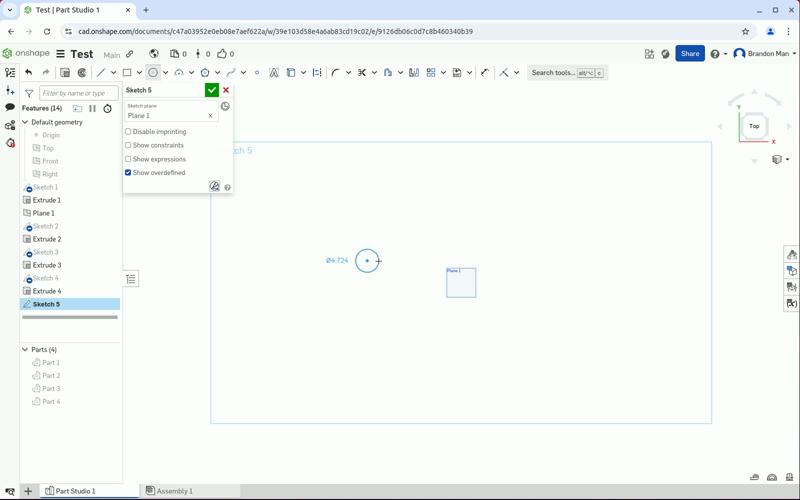
key(esc)
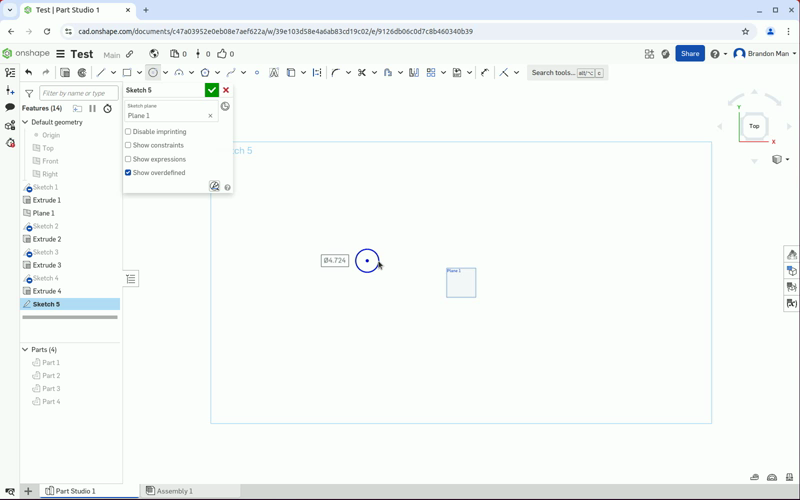
mouse_move(376, 257)
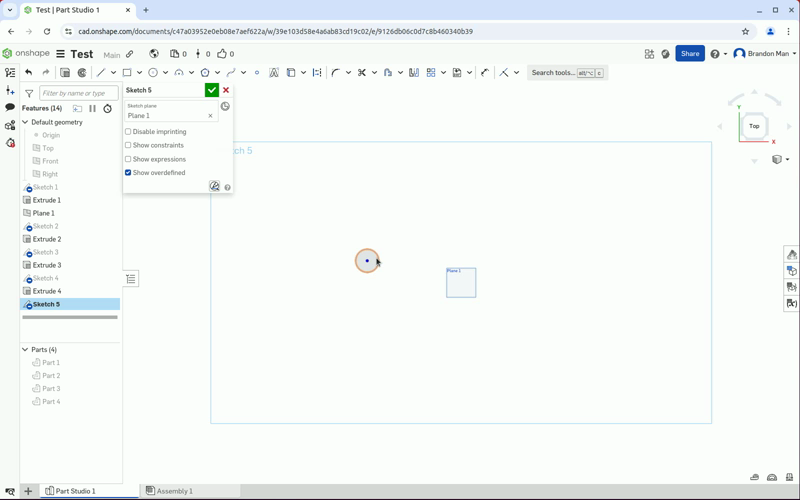
scroll(6)
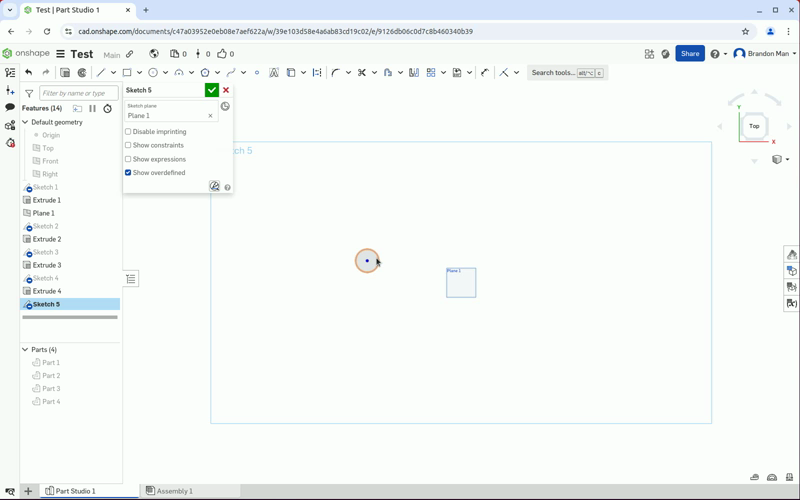
scroll(6)
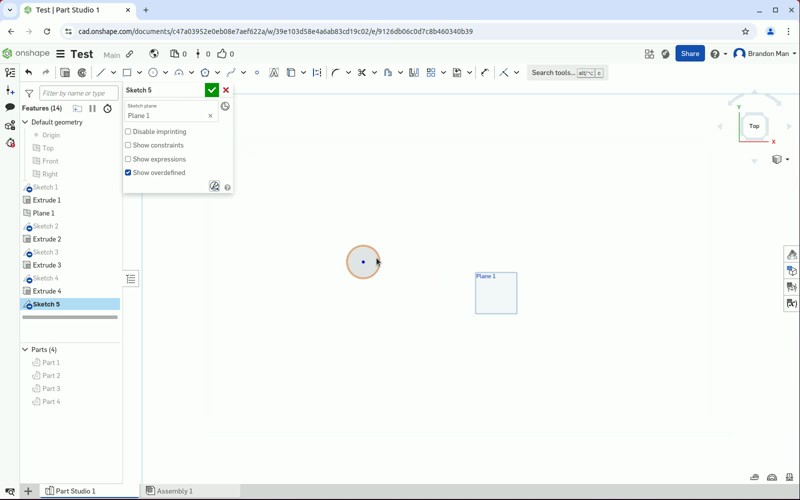
scroll(6)
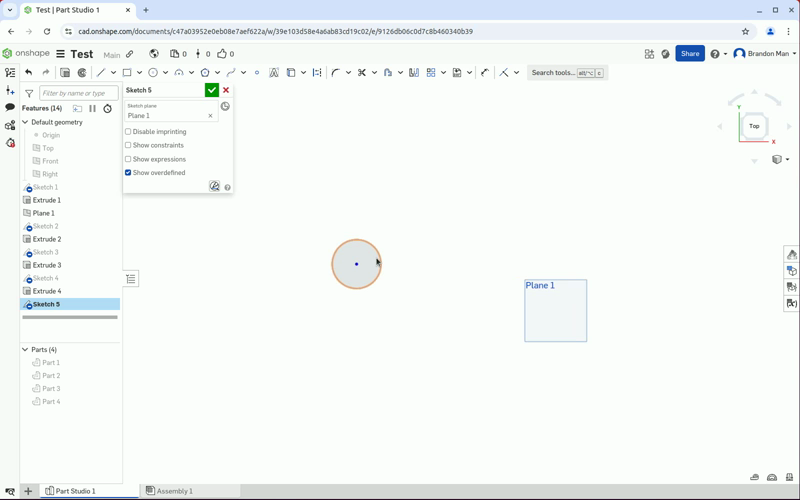
scroll(6)
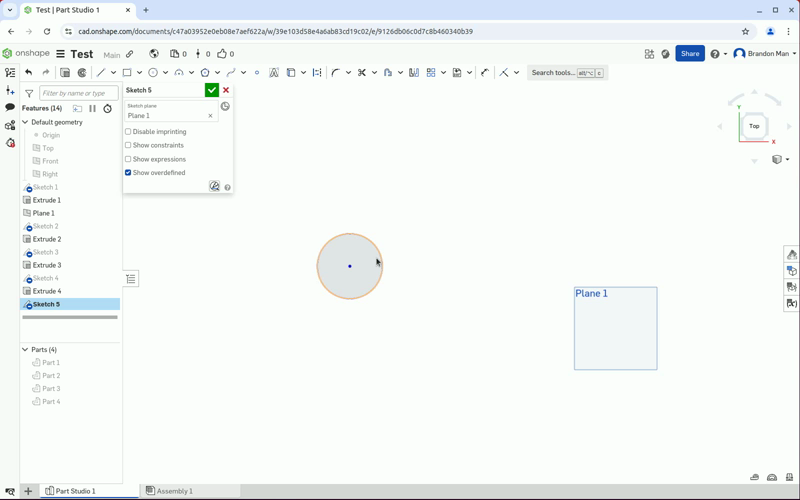
scroll(6)
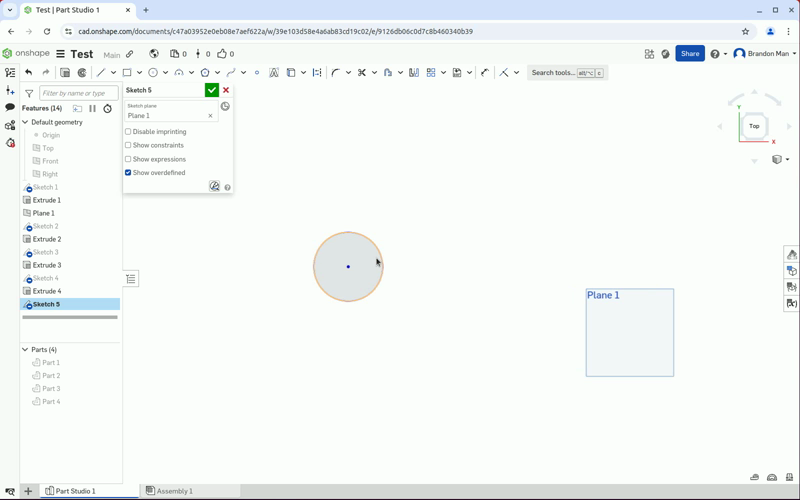
scroll(6)
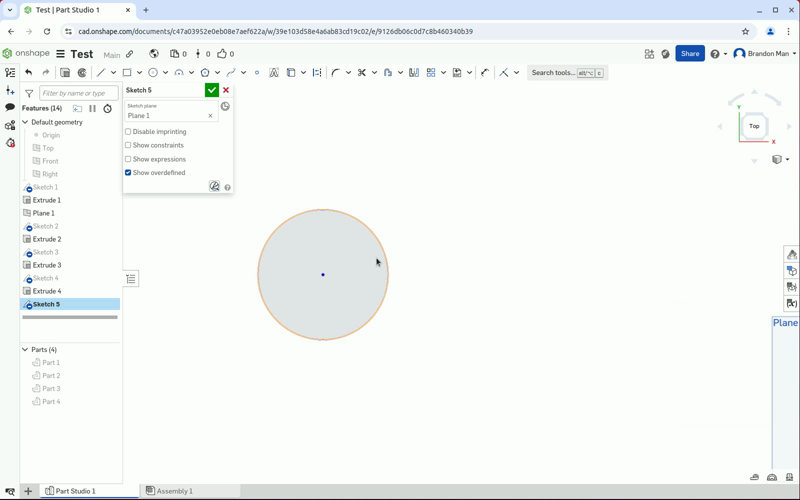
scroll(6)
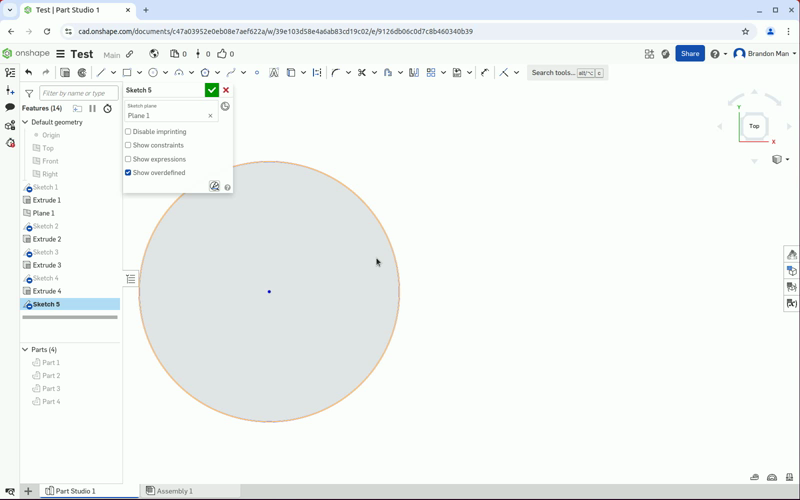
click(376, 257)
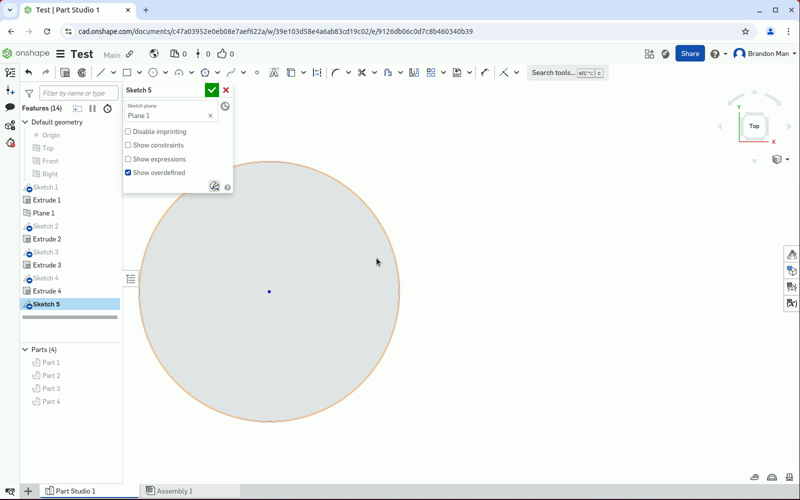
scroll(-6)
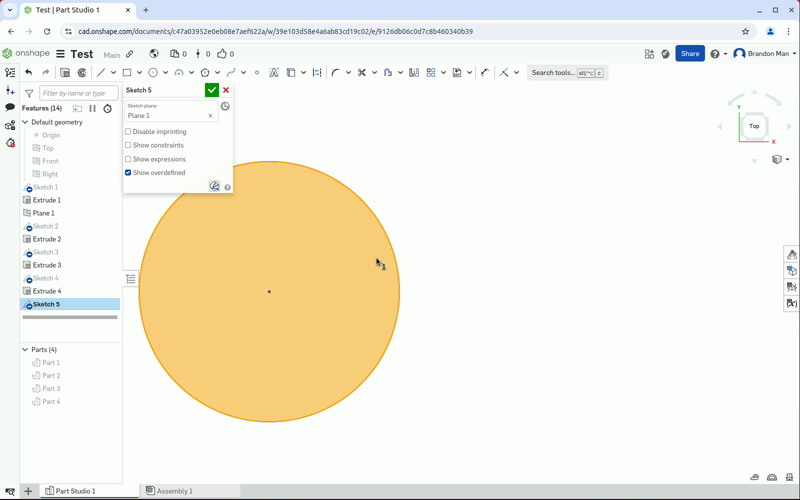
scroll(-6)
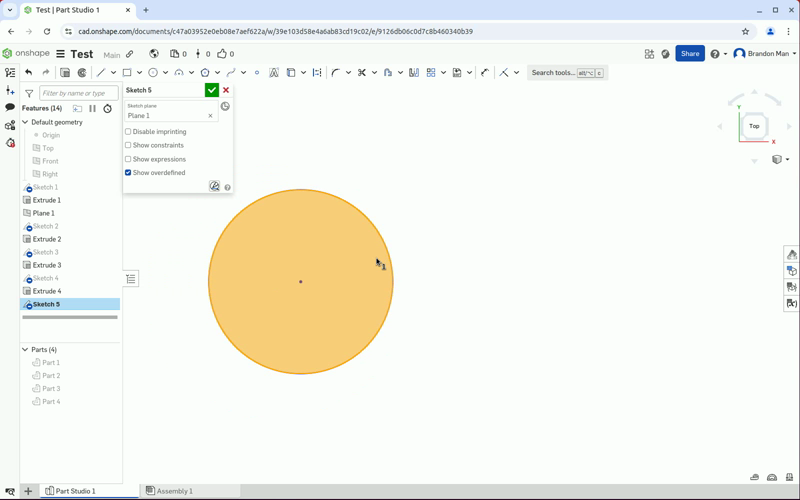
scroll(-6)
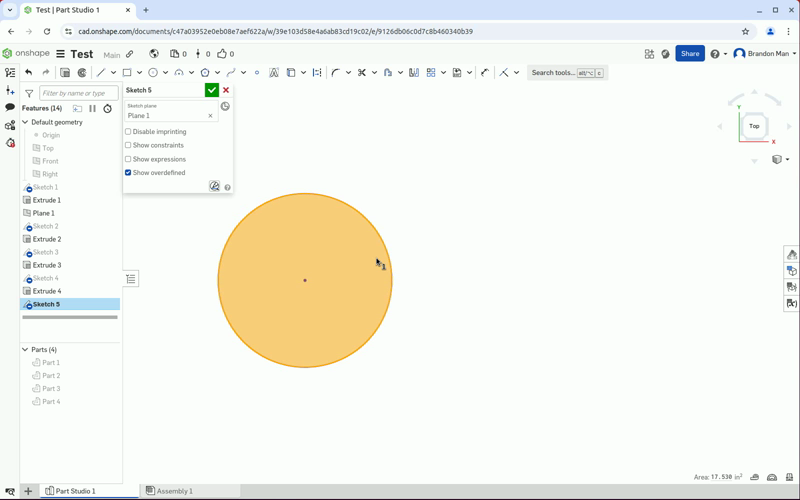
scroll(-6)
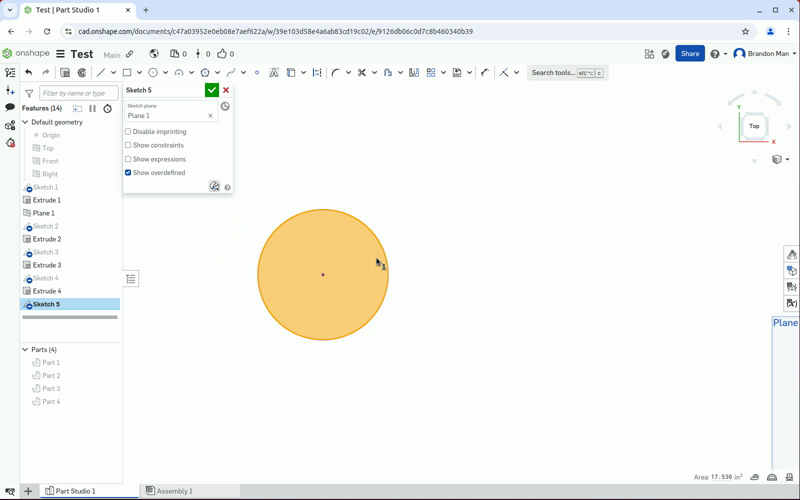
scroll(-6)
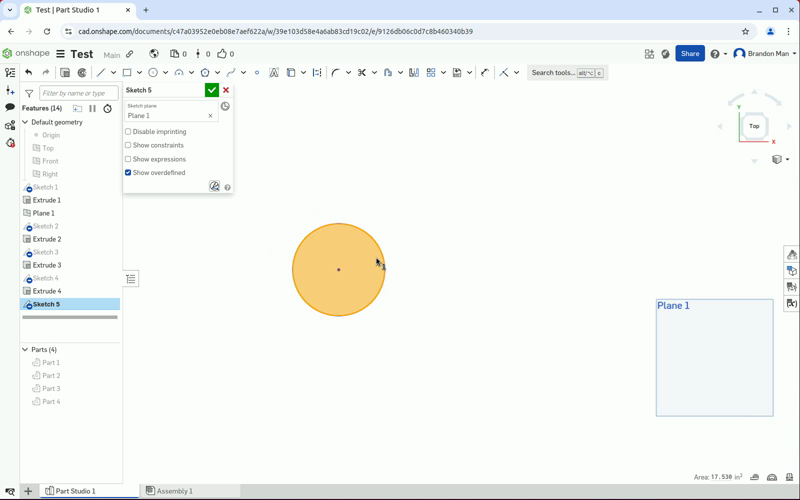
scroll(-6)
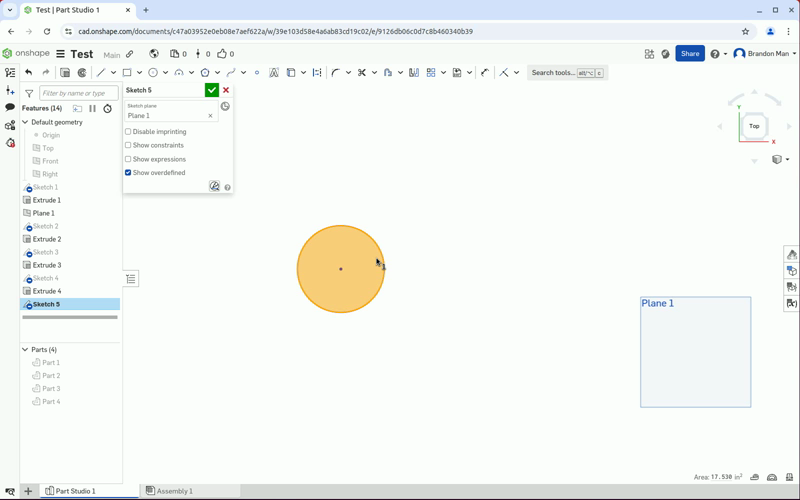
scroll(-6)
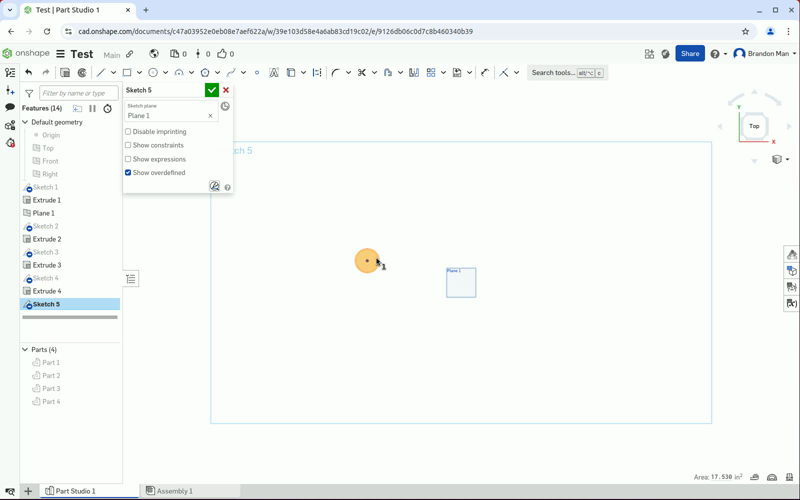
mouse_move(73, 352)
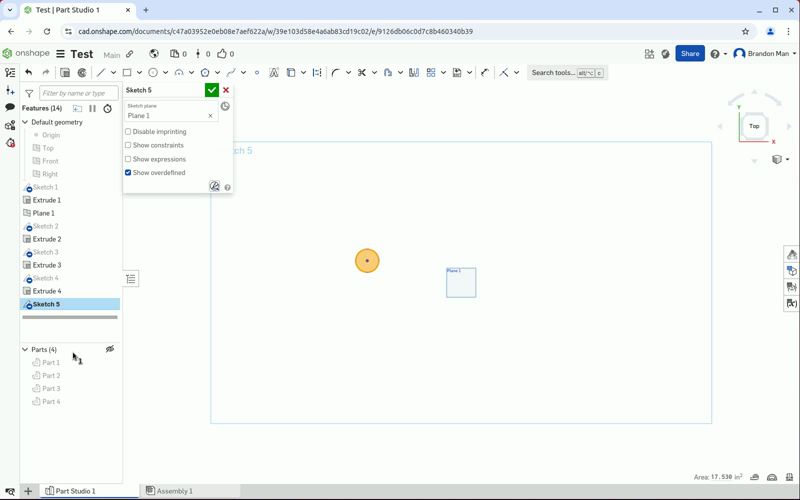
key(shift+y)
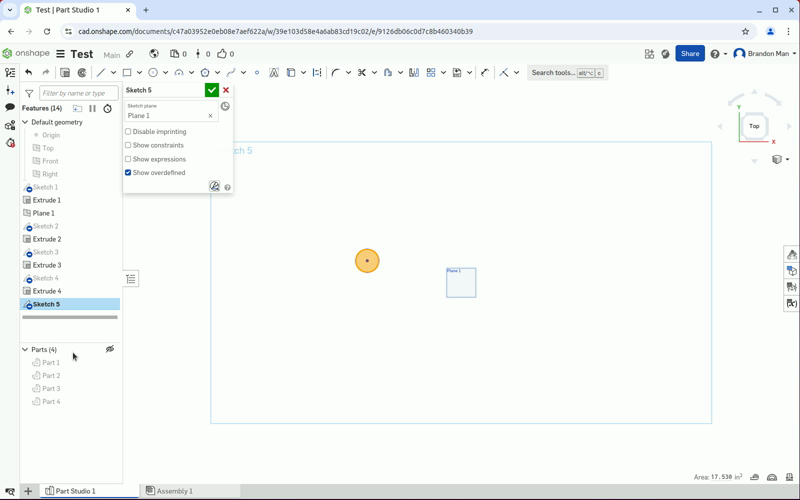
key(shift+e)
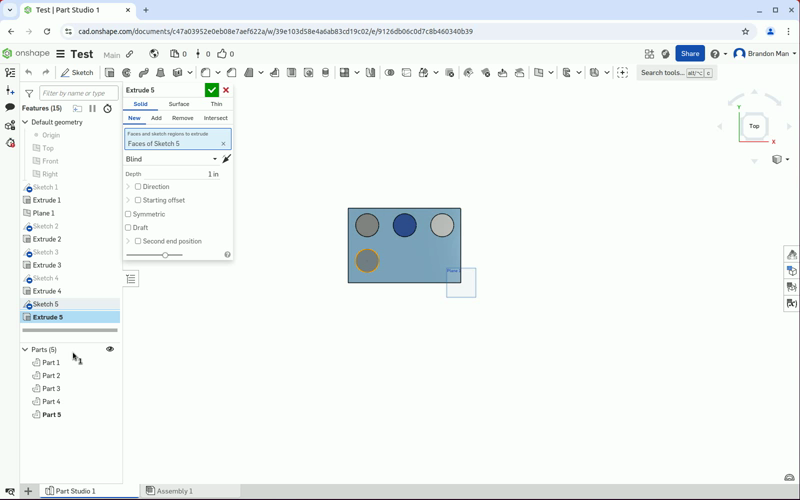
mouse_move(143, 106)
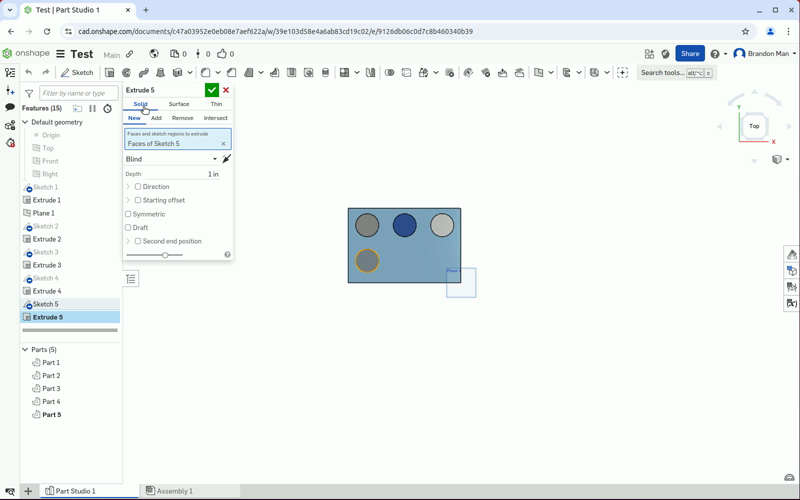
click(143, 106)
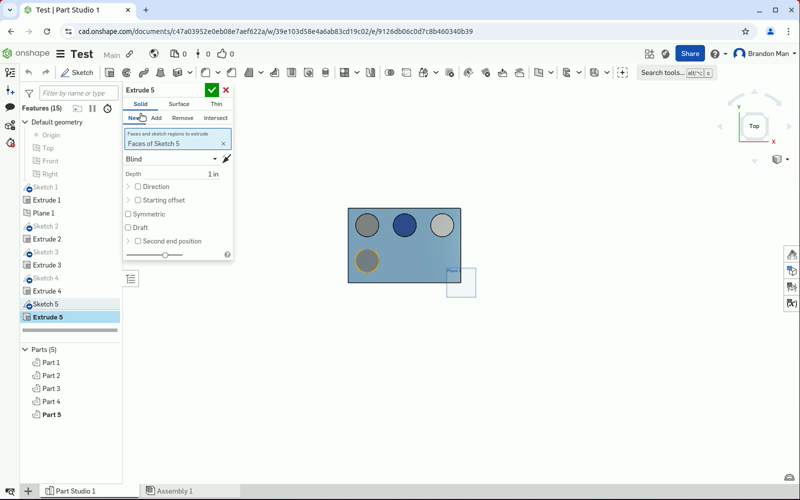
mouse_move(137, 120)
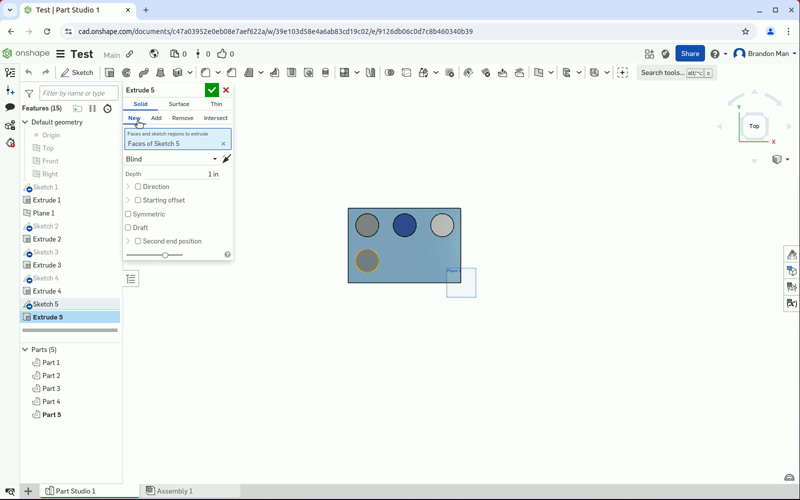
click(137, 120)
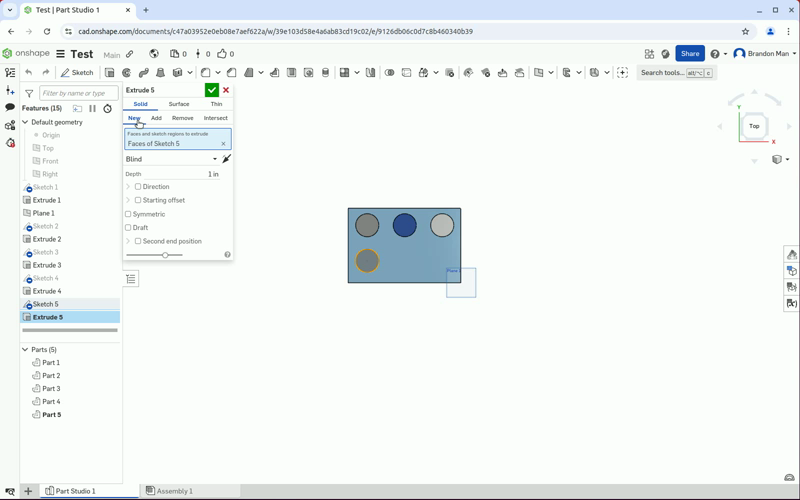
key(tab, 4)
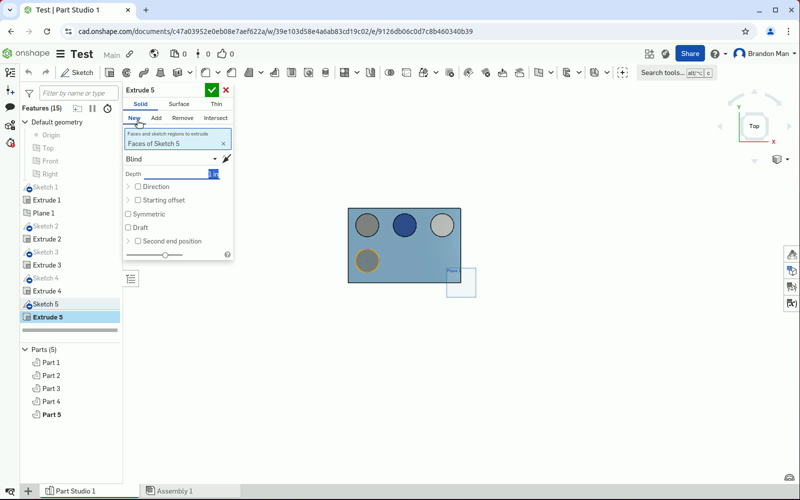
text(1.685)
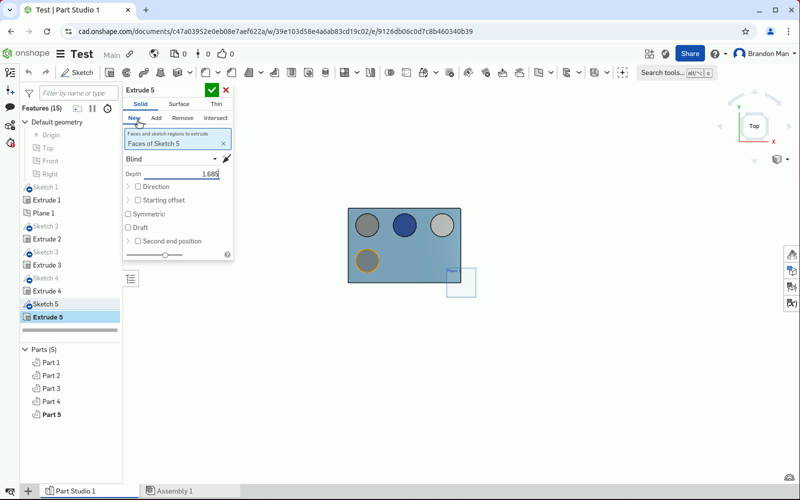
key(enter)
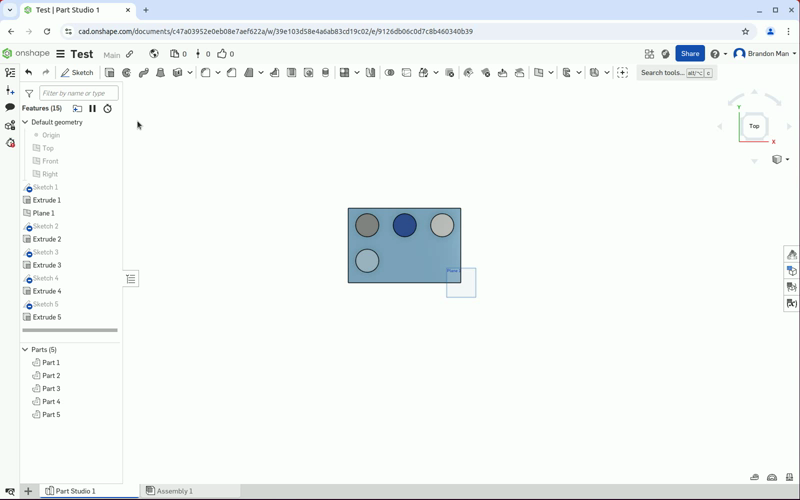
key(shift+h)
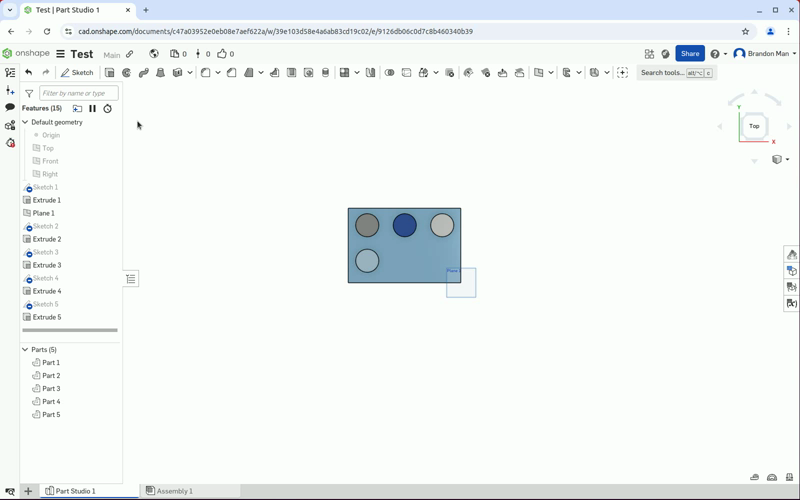
key(shift+h)
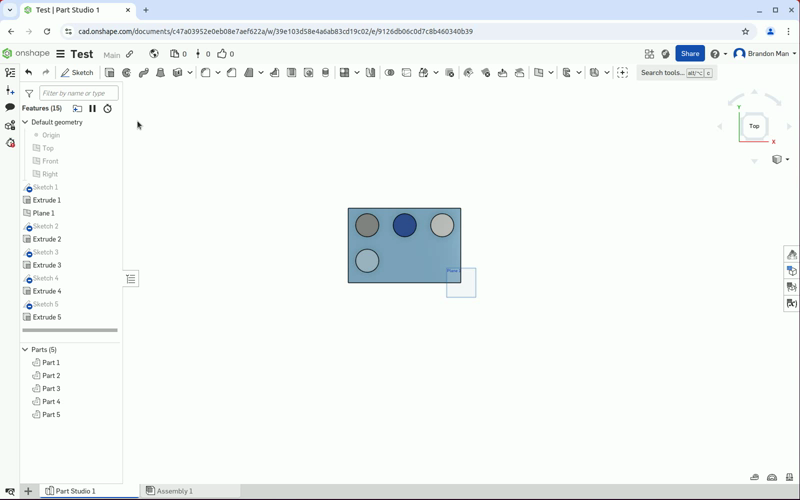
mouse_move(73, 189)
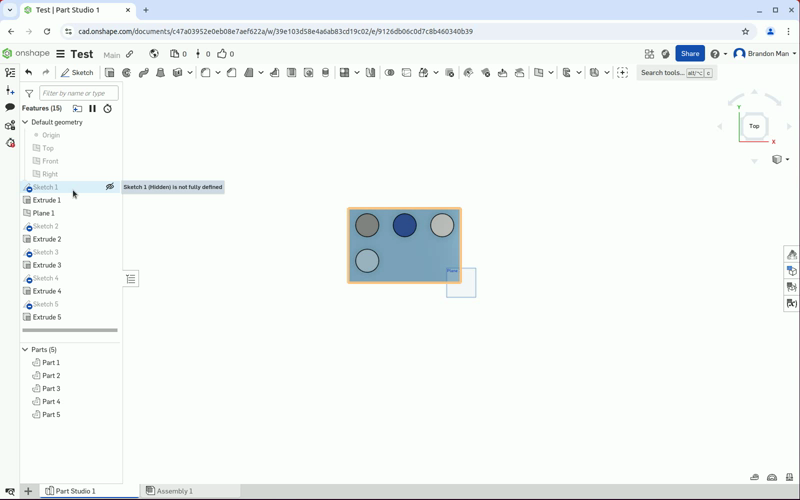
click(73, 189)
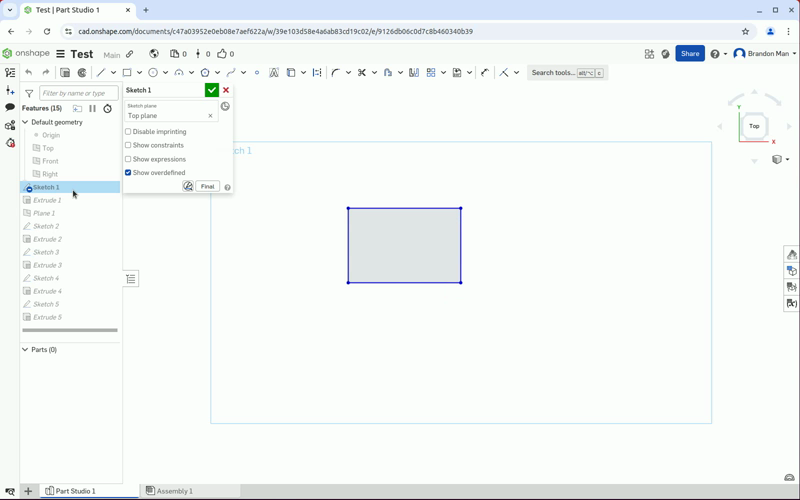
mouse_move(229, 92)
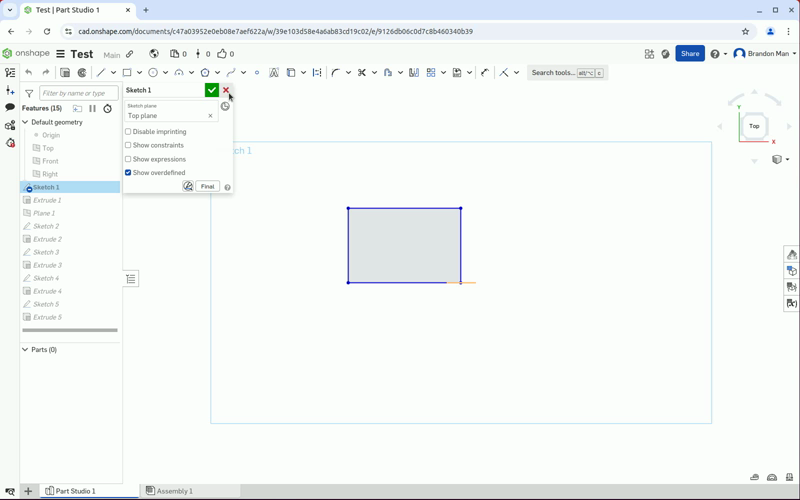
click(229, 92)
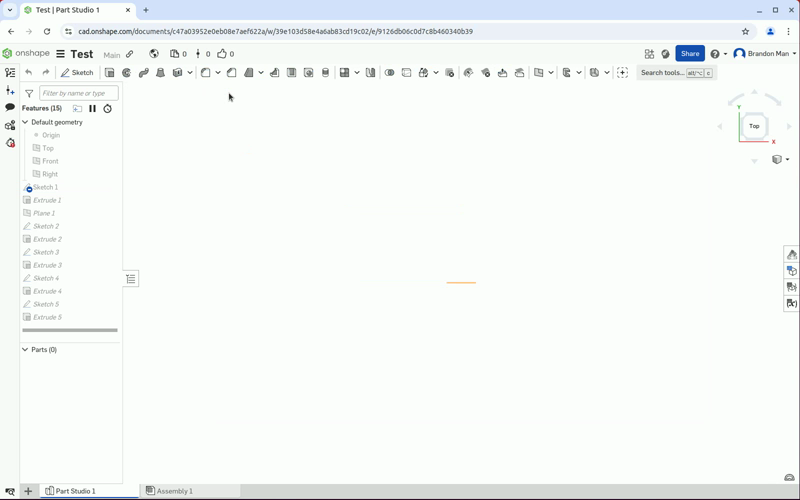
key(shift+s)
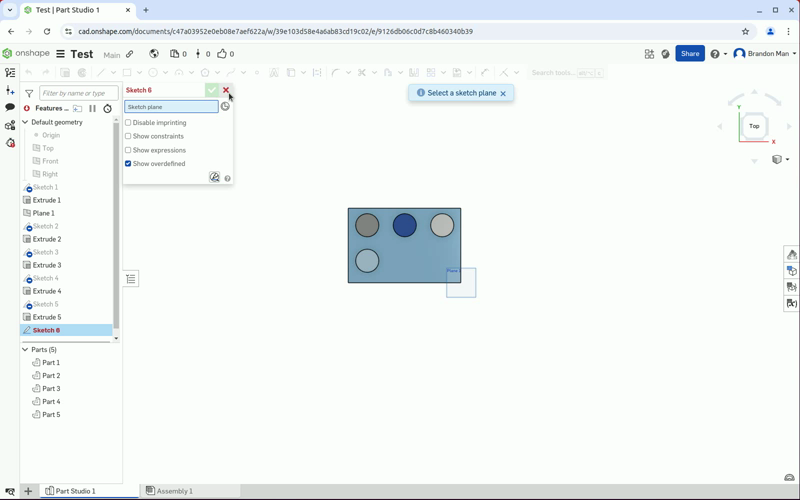
mouse_move(69, 215)
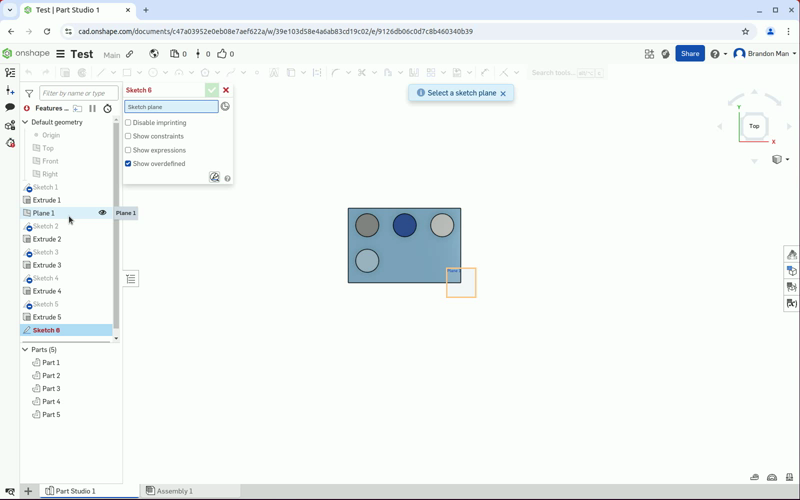
click(69, 215)
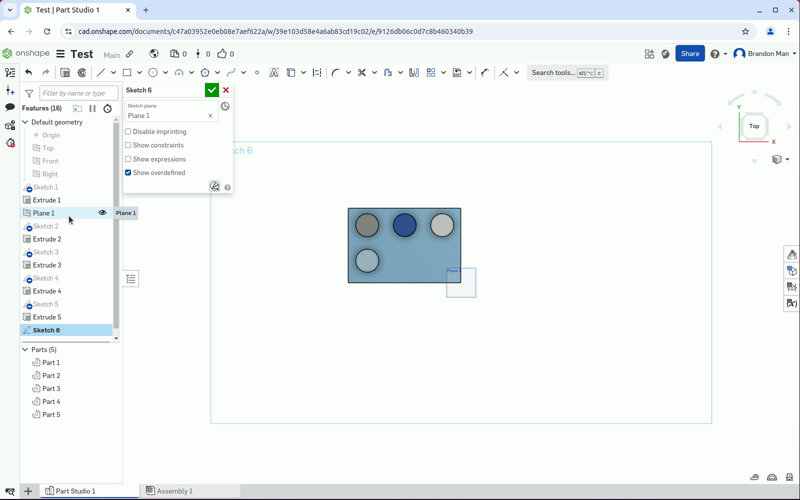
mouse_move(73, 352)
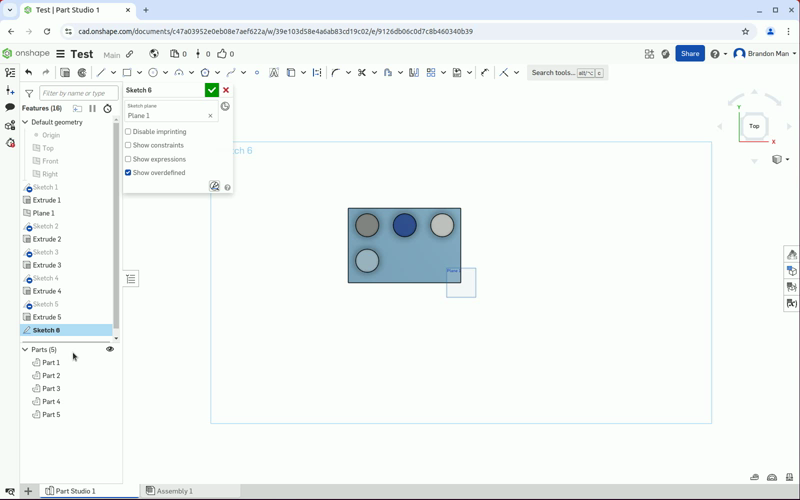
key(y)
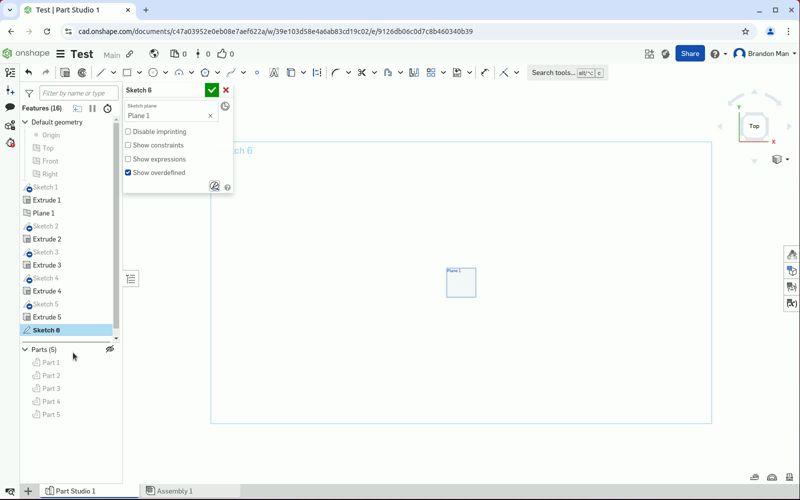
key(c)
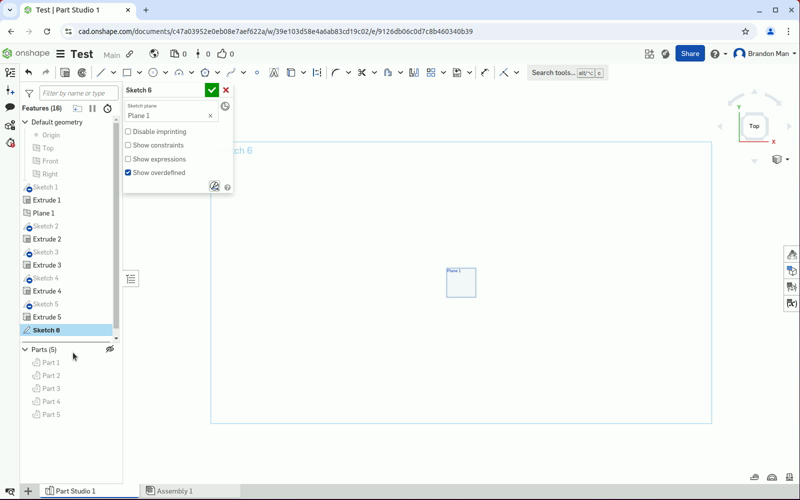
key_down(shift)
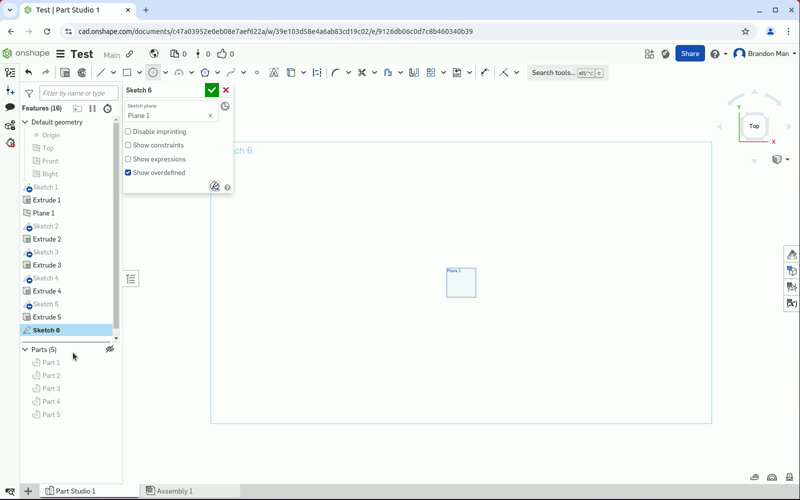
mouse_move(404, 260)
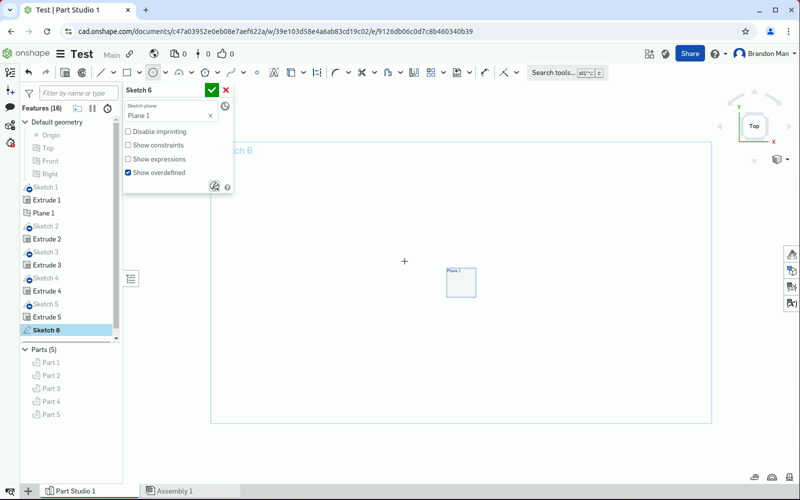
click(404, 260)
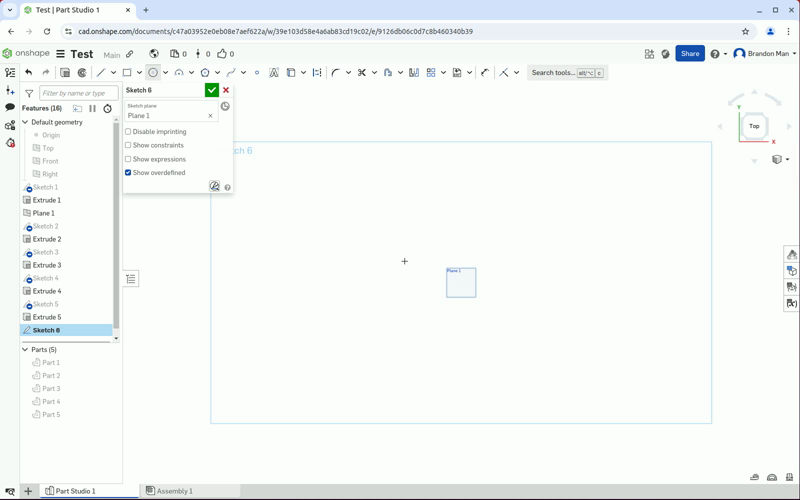
key_up(shift)
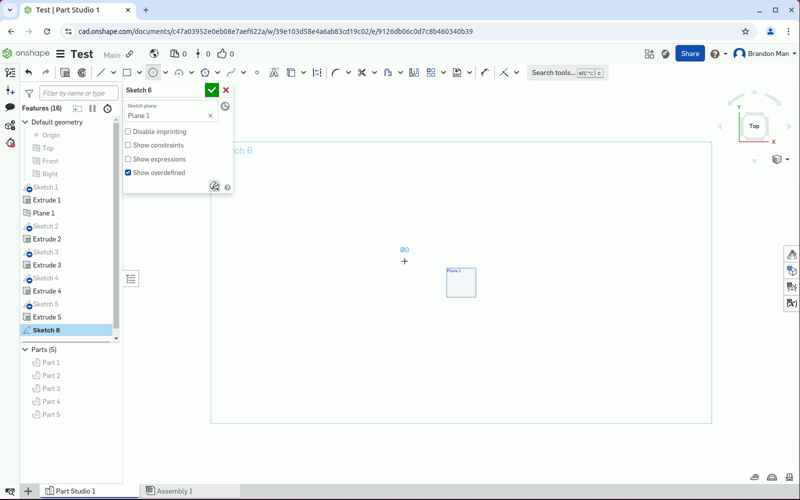
mouse_move(416, 260)
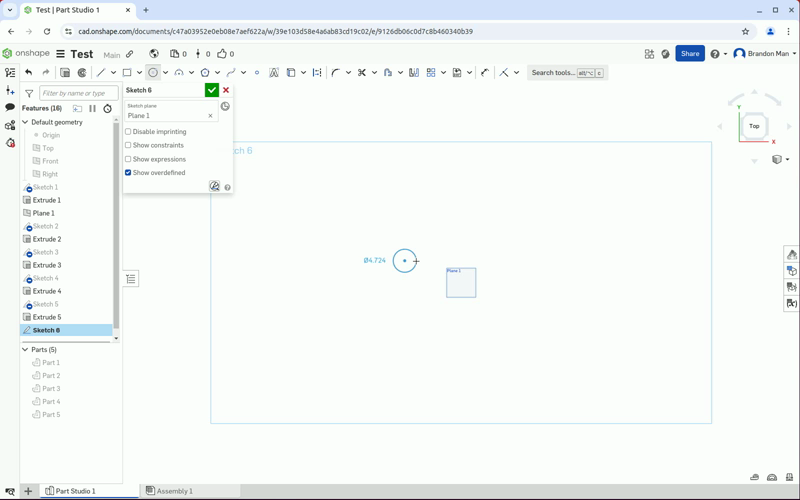
click(416, 260)
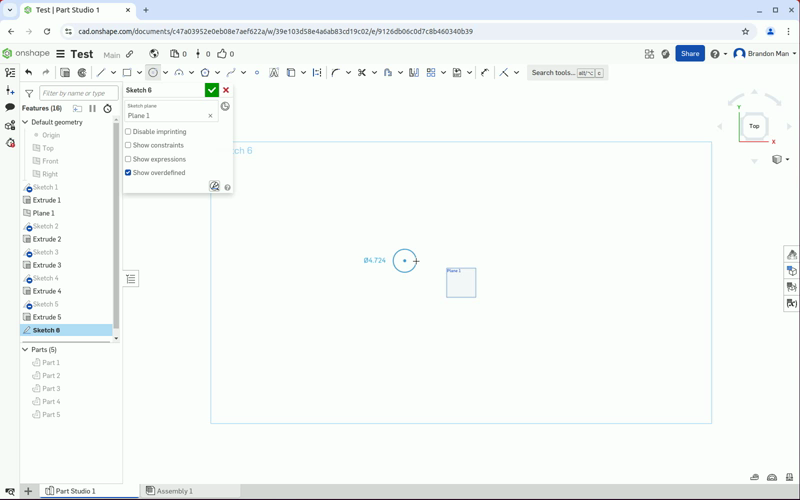
key(esc)
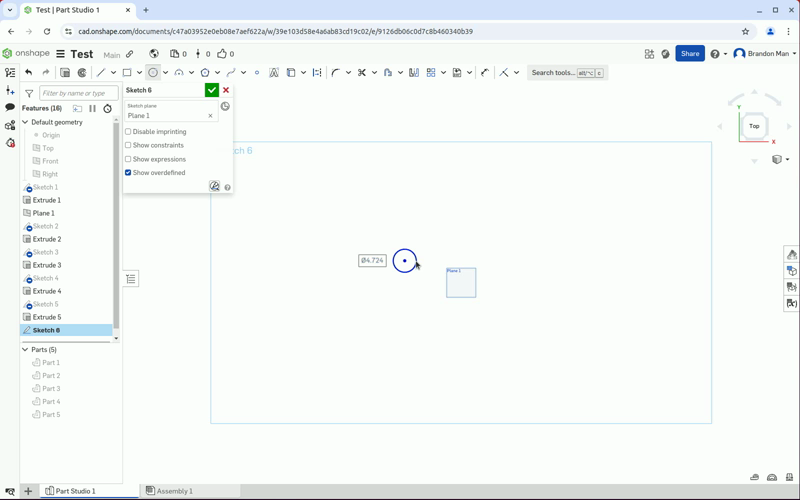
mouse_move(408, 269)
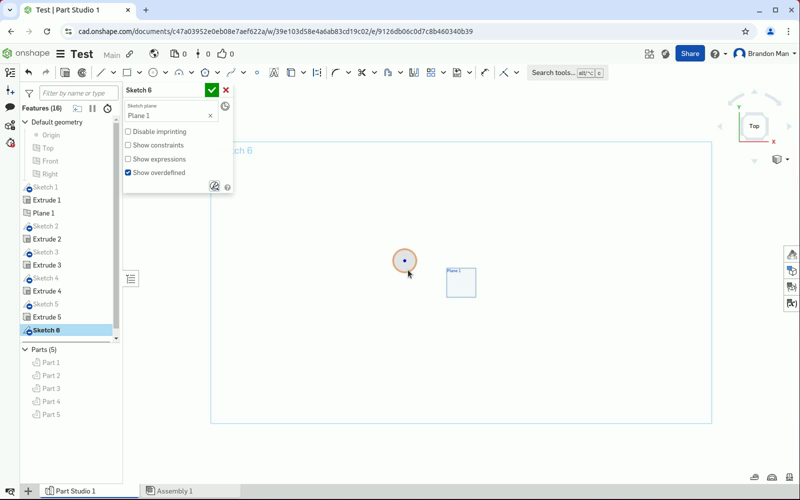
scroll(6)
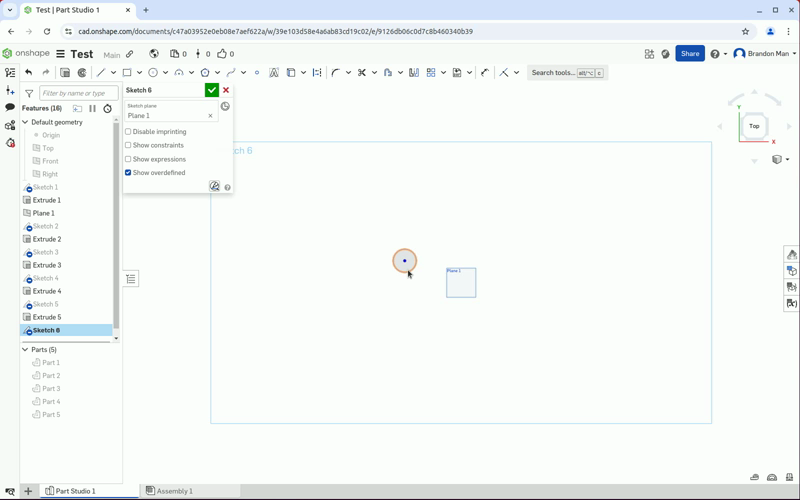
scroll(6)
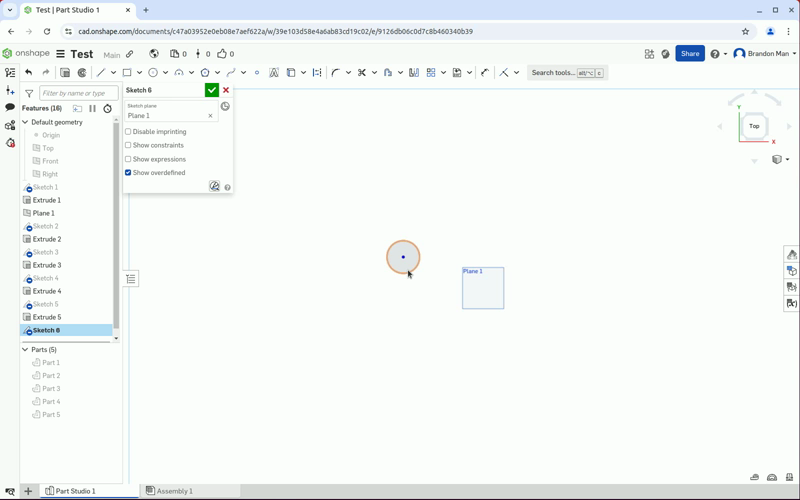
scroll(6)
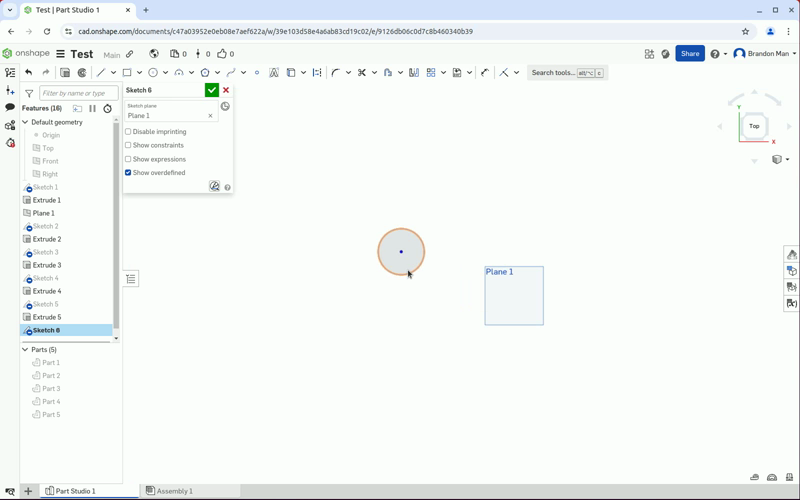
scroll(6)
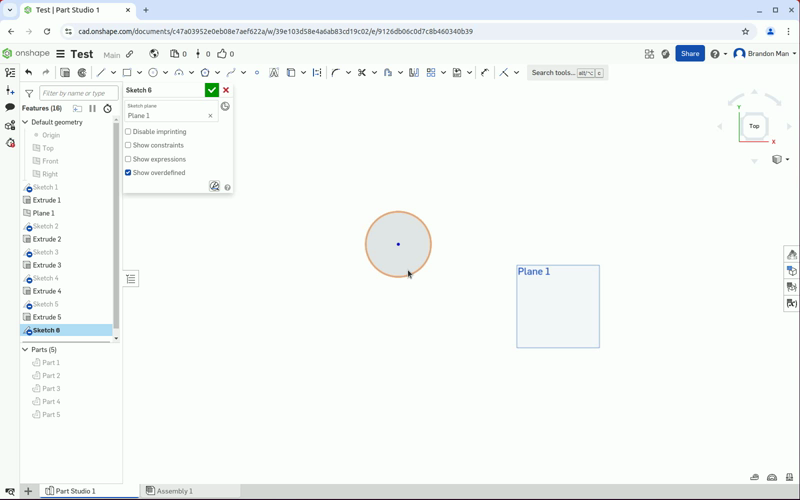
scroll(6)
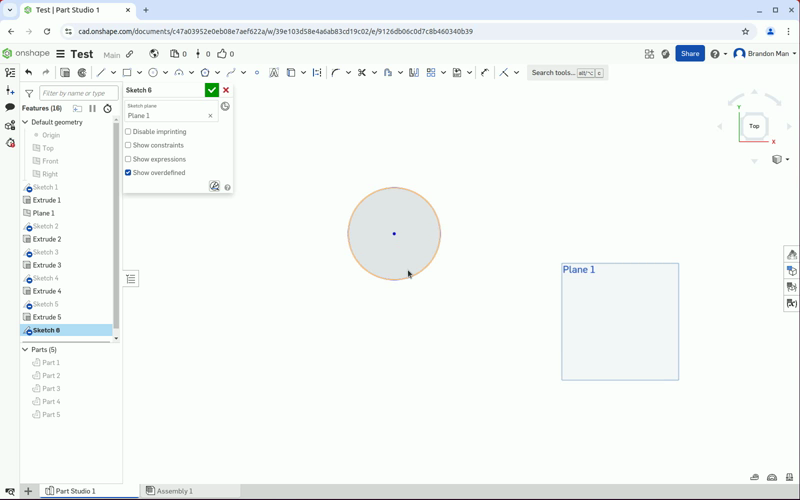
scroll(6)
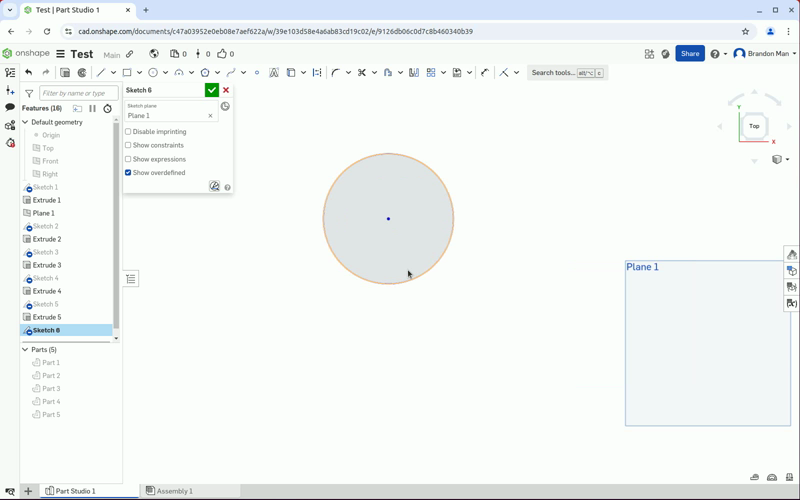
scroll(6)
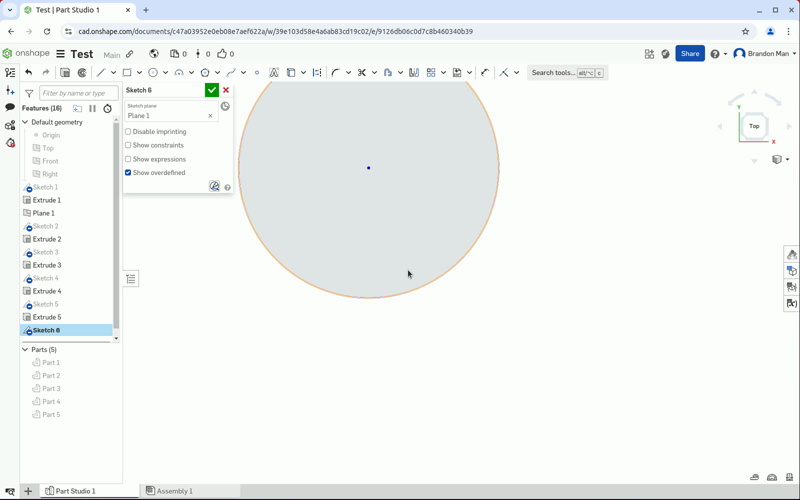
click(408, 269)
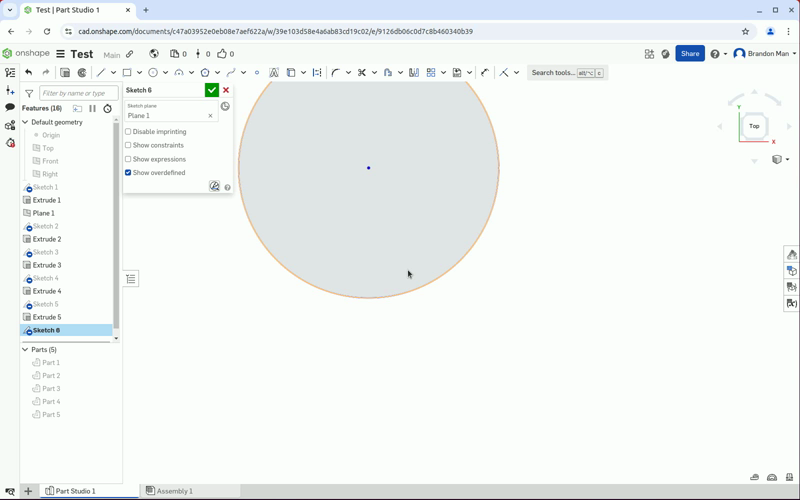
scroll(-6)
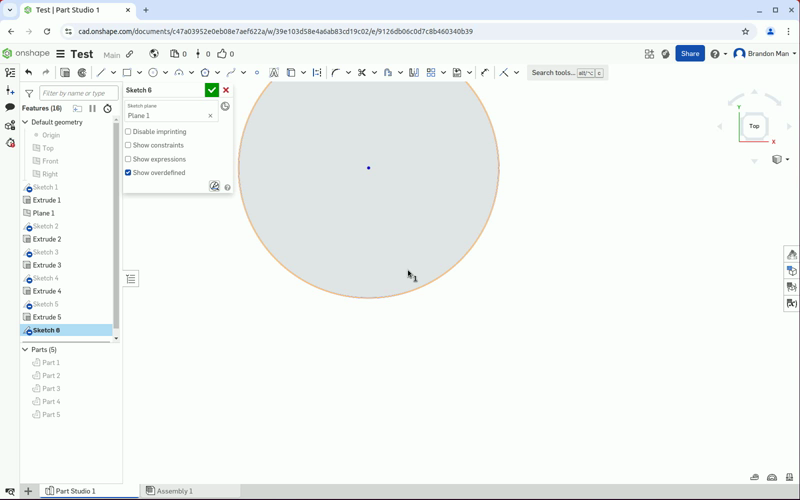
scroll(-6)
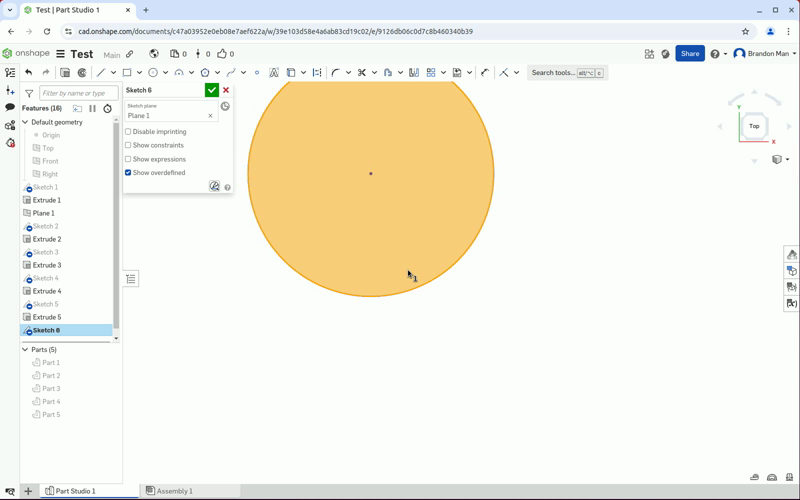
scroll(-6)
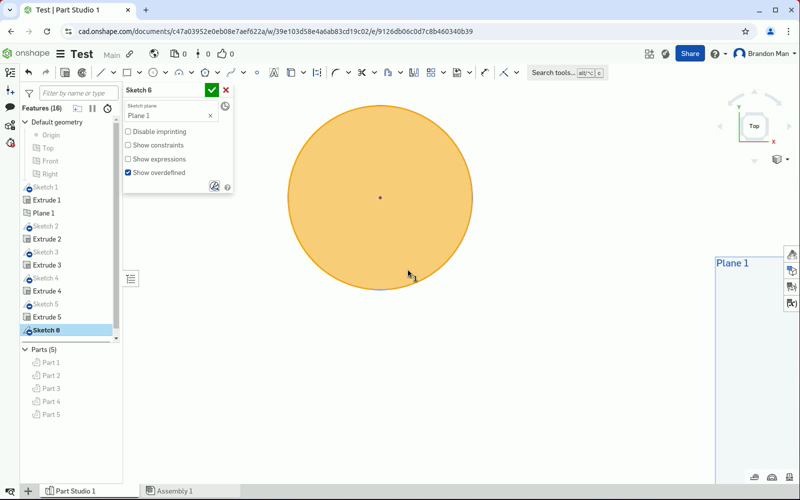
scroll(-6)
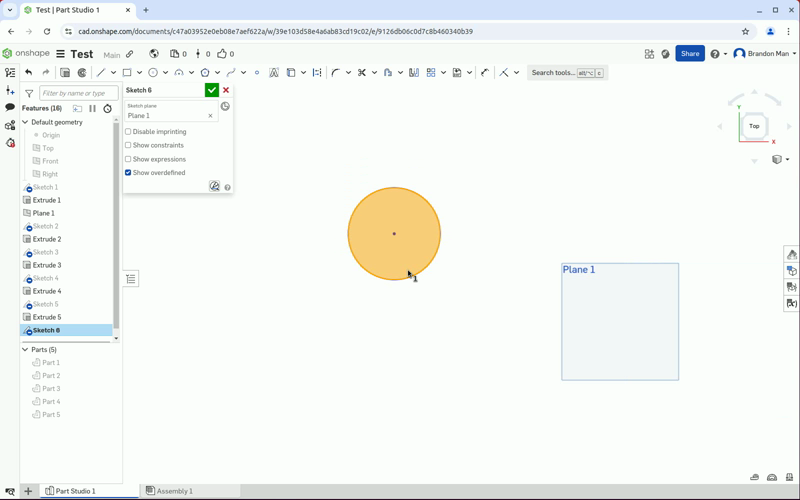
scroll(-6)
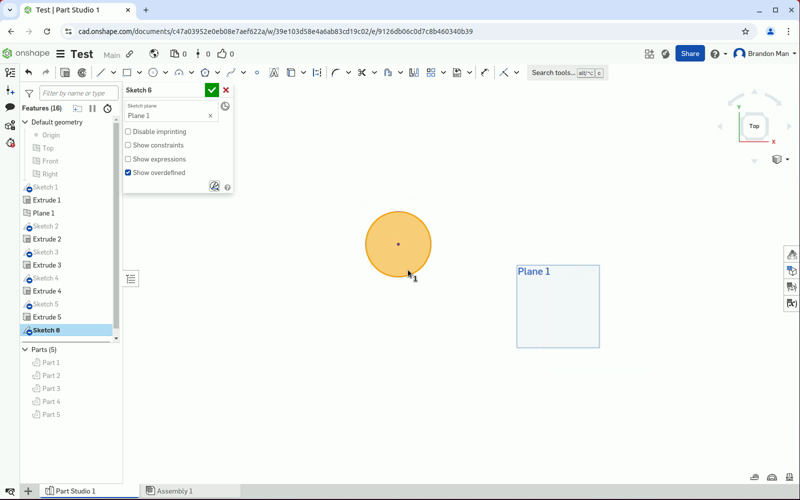
scroll(-6)
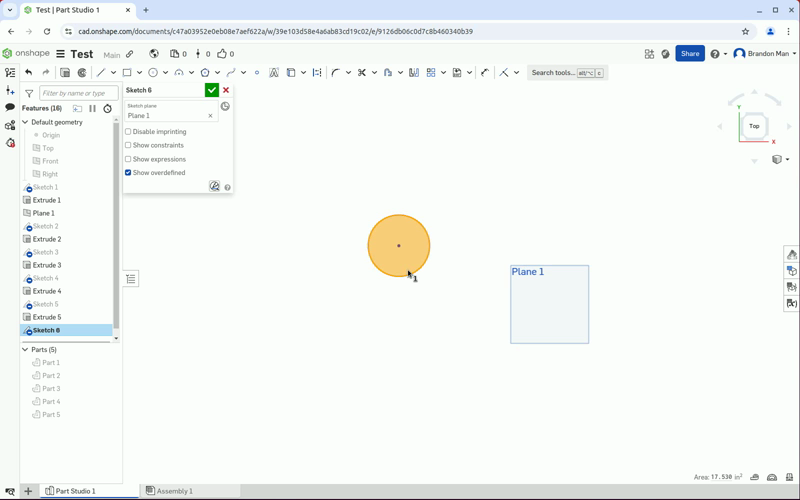
scroll(-6)
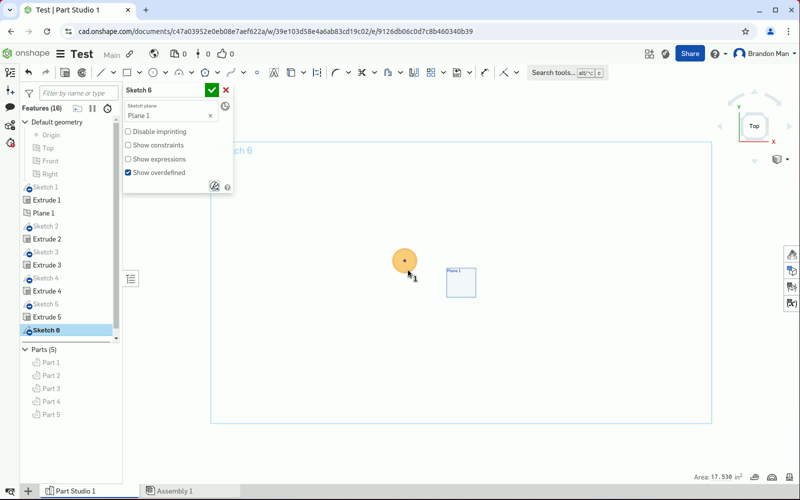
mouse_move(73, 352)
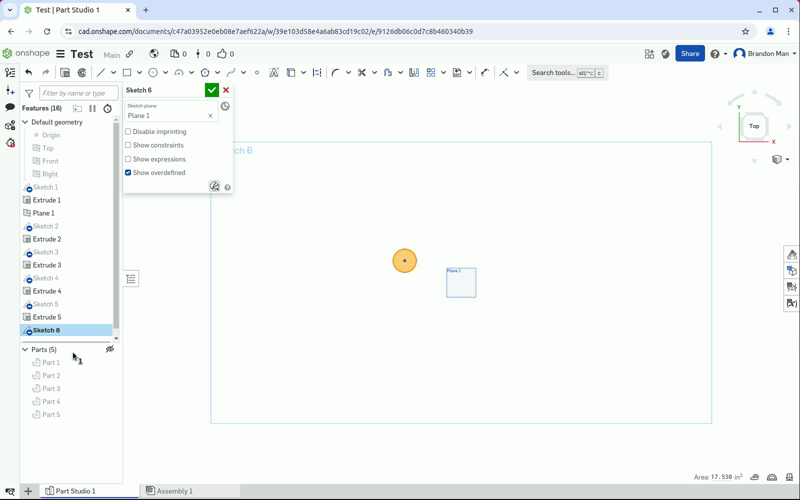
key(shift+y)
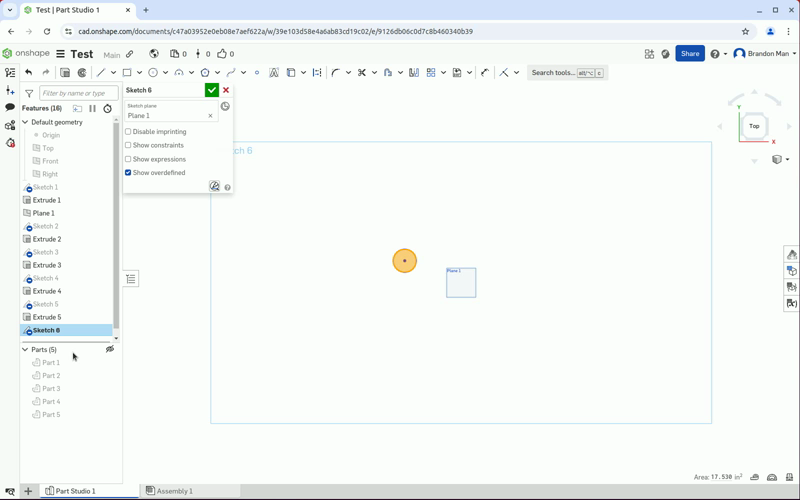
key(shift+e)
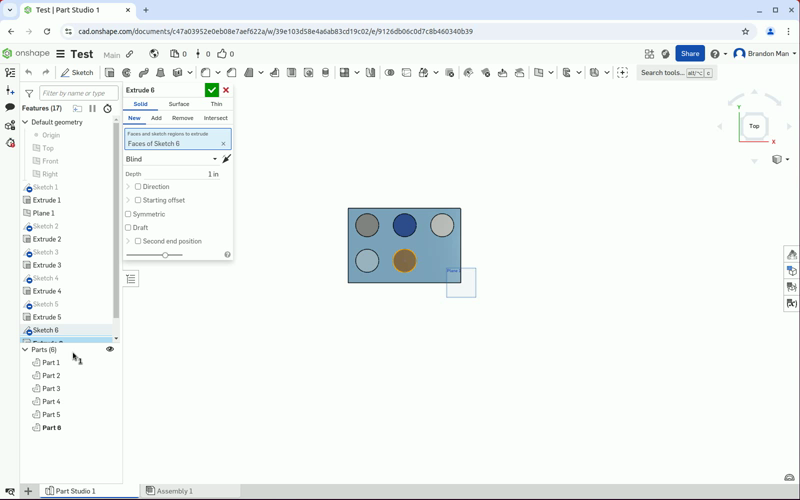
mouse_move(143, 106)
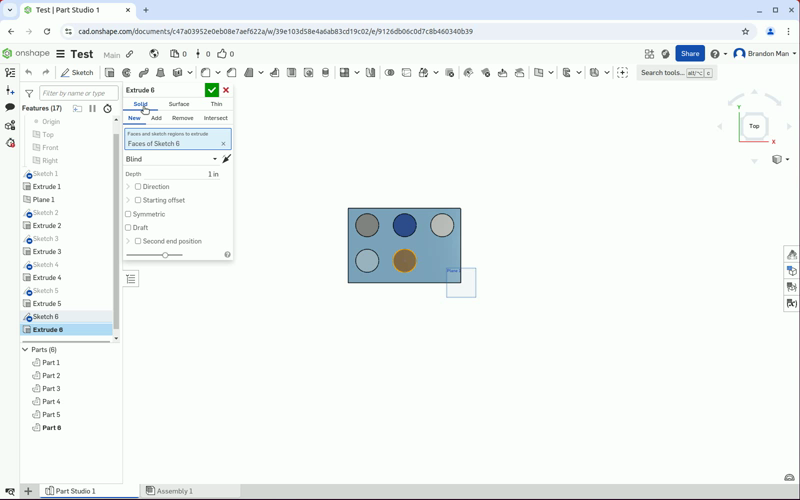
click(143, 106)
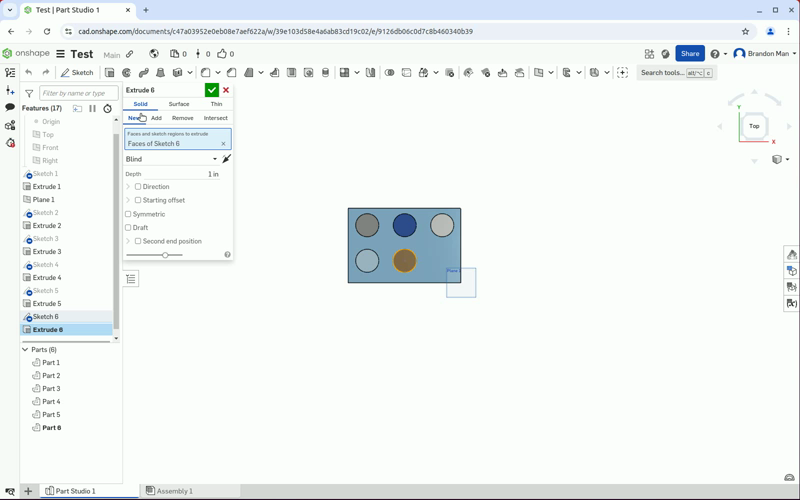
mouse_move(137, 120)
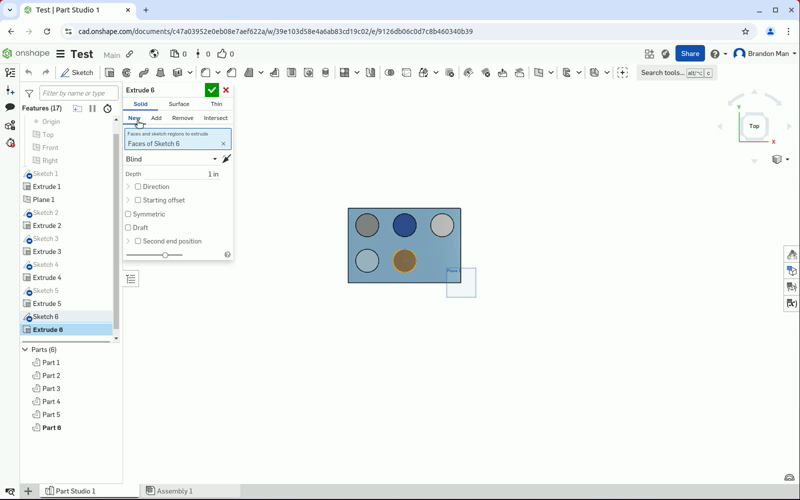
click(137, 120)
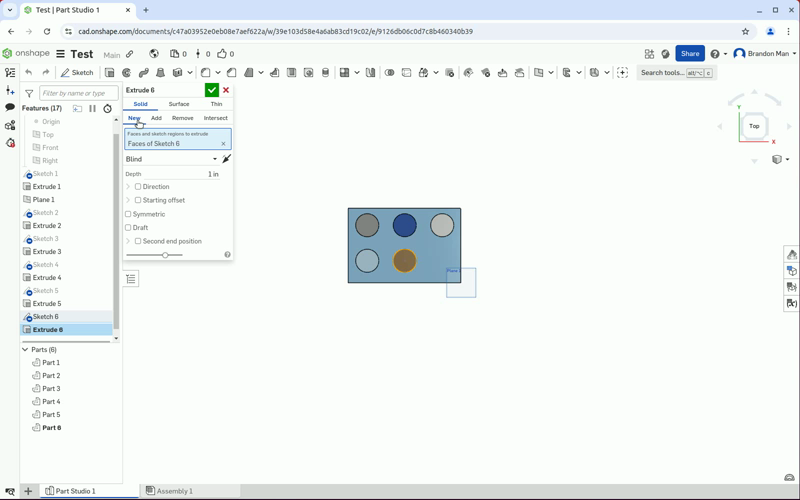
key(tab, 4)
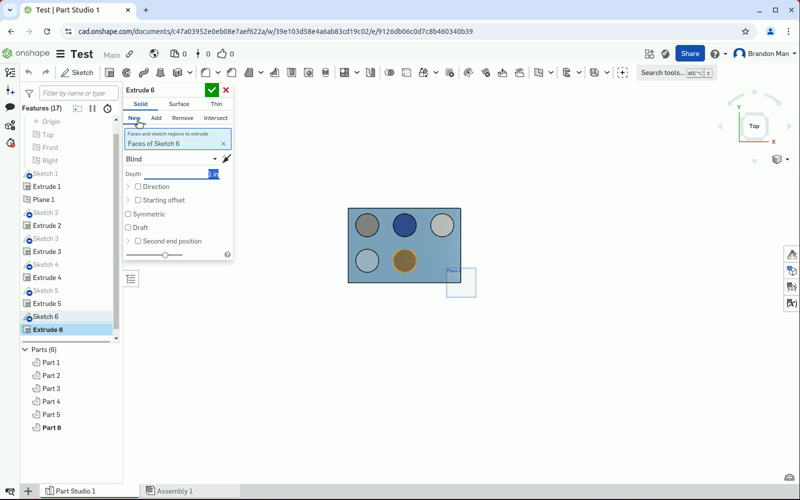
text(1.685)
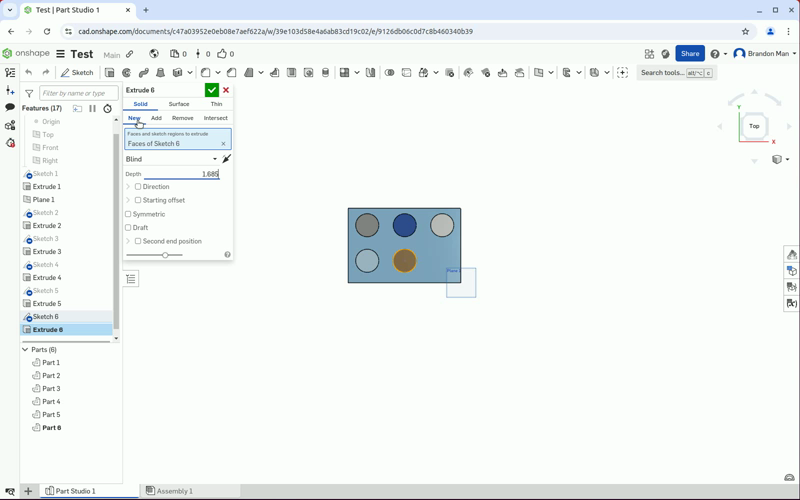
key(enter)
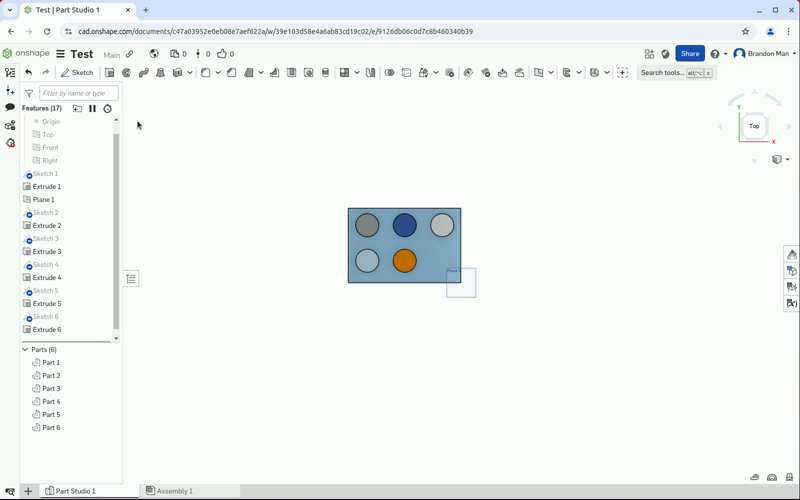
key(shift+h)
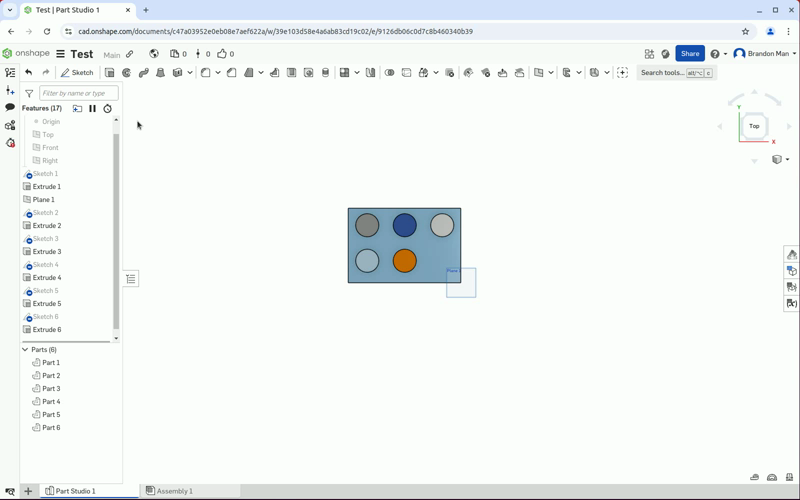
key(shift+h)
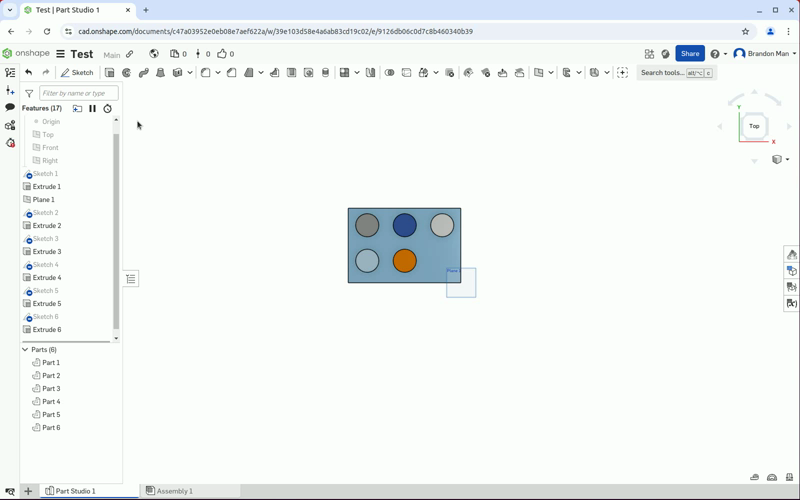
mouse_move(69, 176)
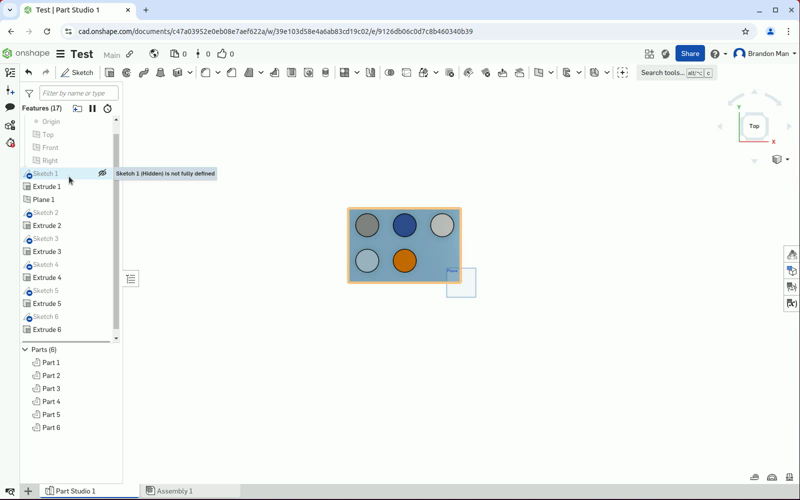
click(69, 176)
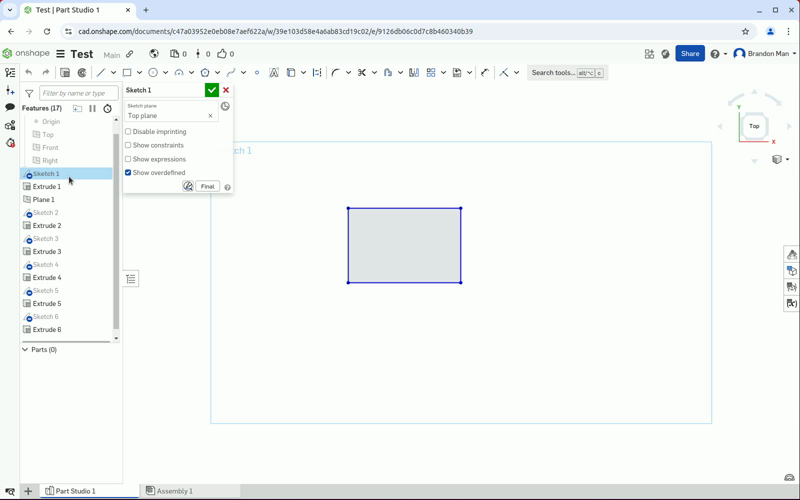
mouse_move(229, 92)
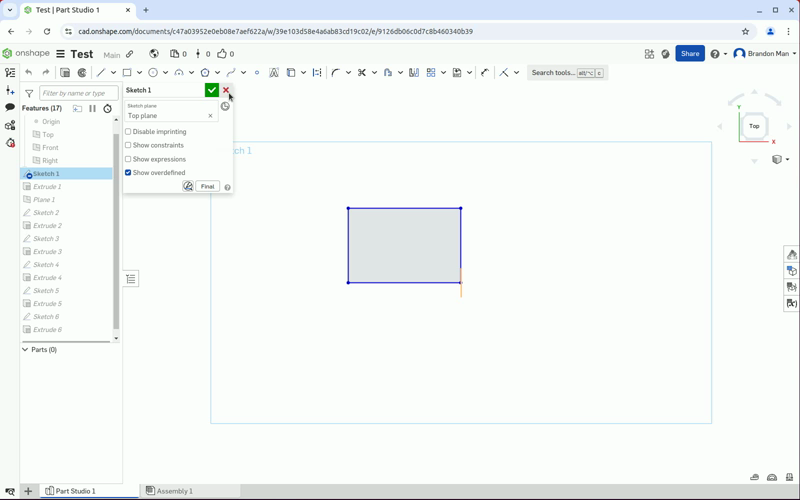
click(229, 92)
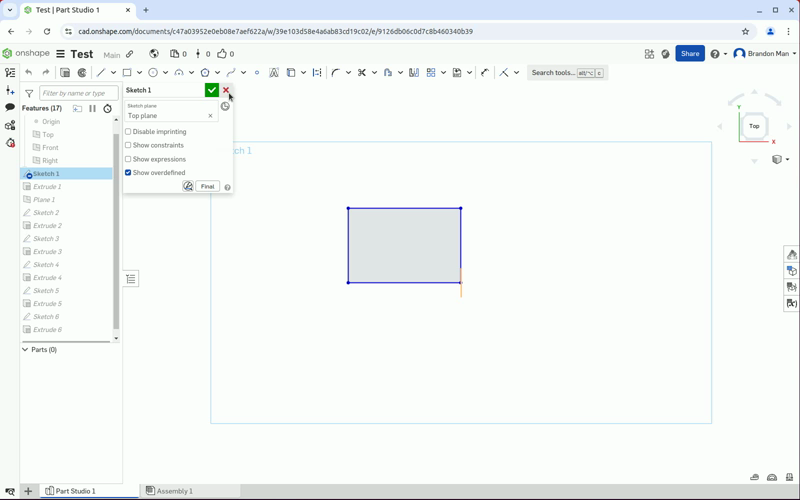
key(shift+s)
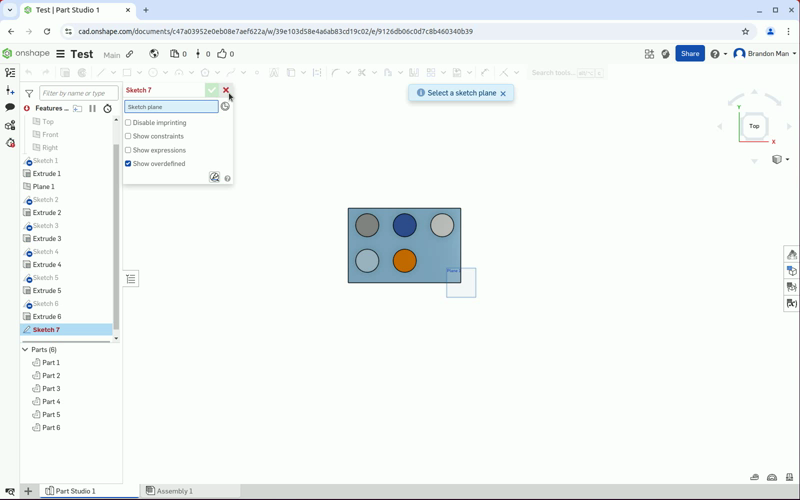
mouse_move(69, 189)
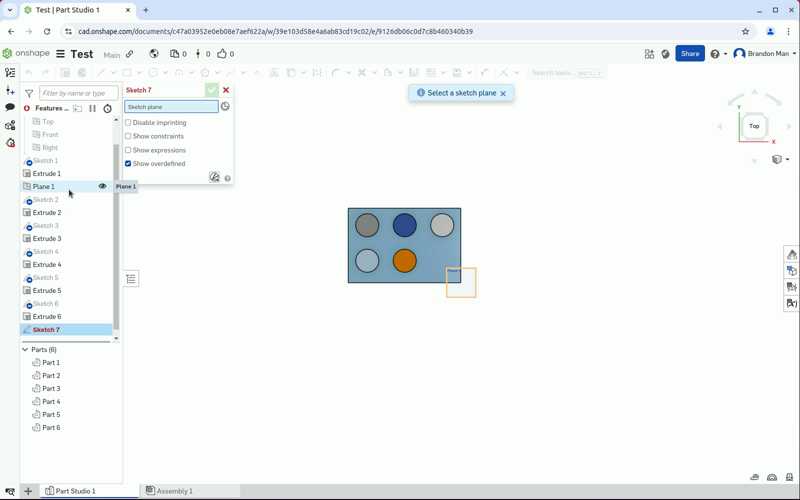
click(69, 189)
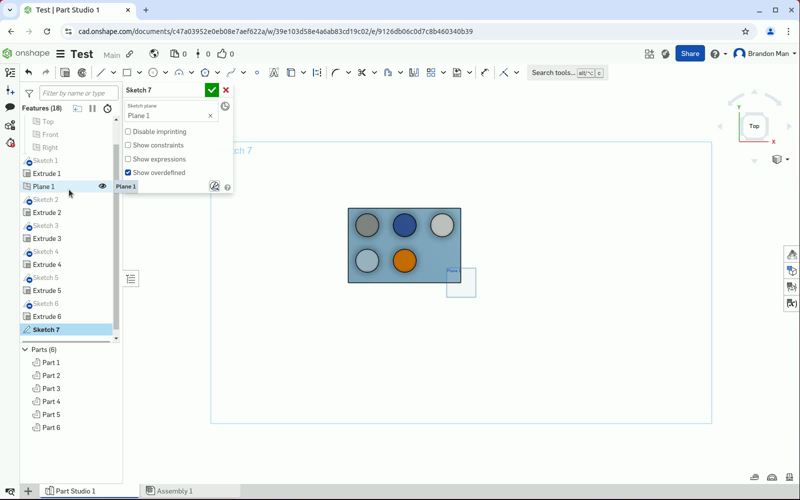
mouse_move(73, 352)
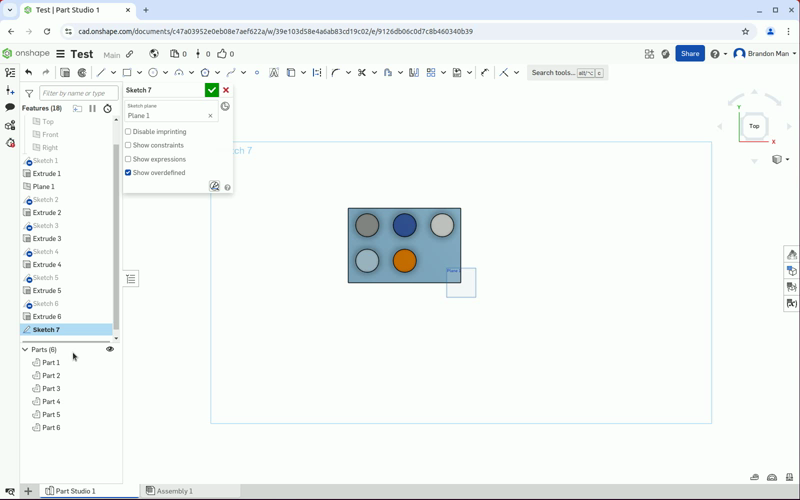
key(y)
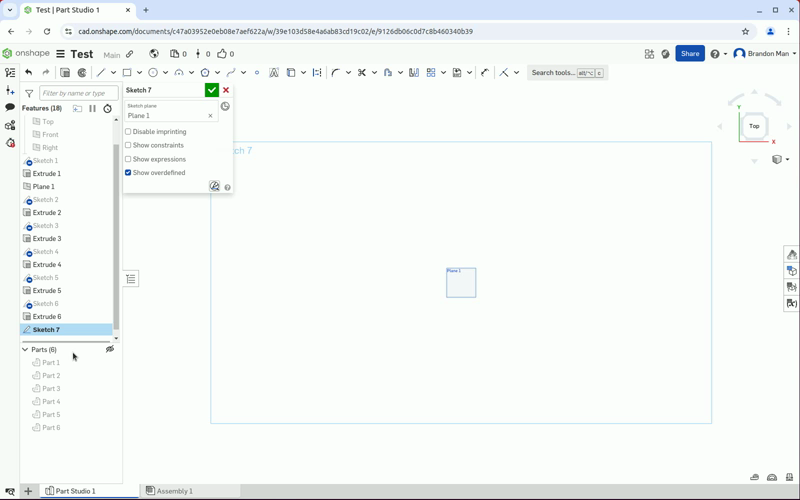
key(c)
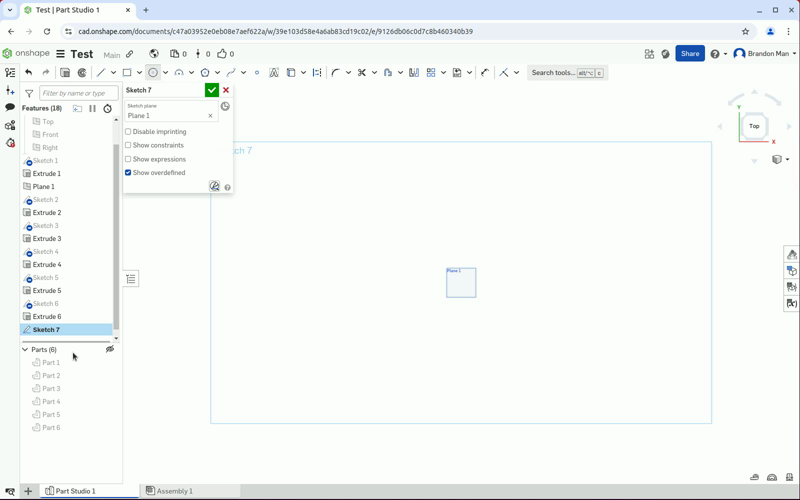
key_down(shift)
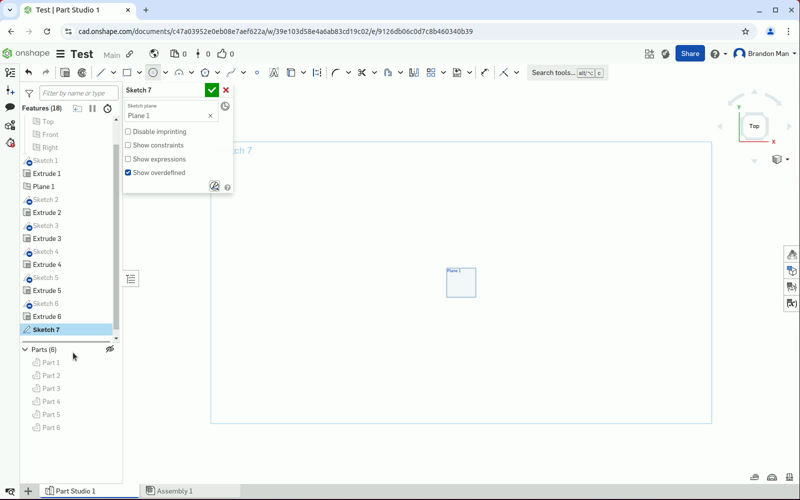
mouse_move(442, 260)
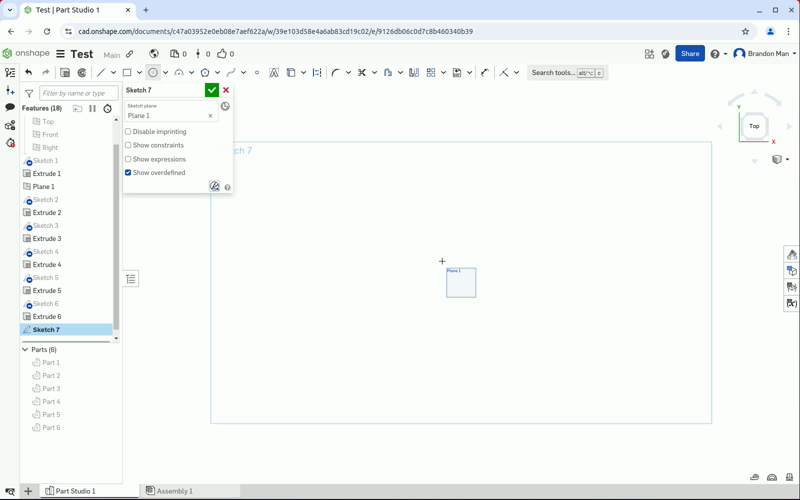
click(442, 260)
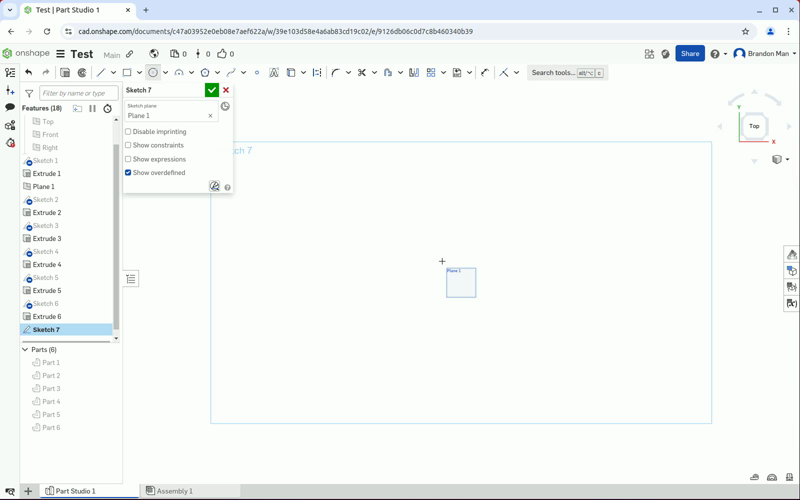
key_up(shift)
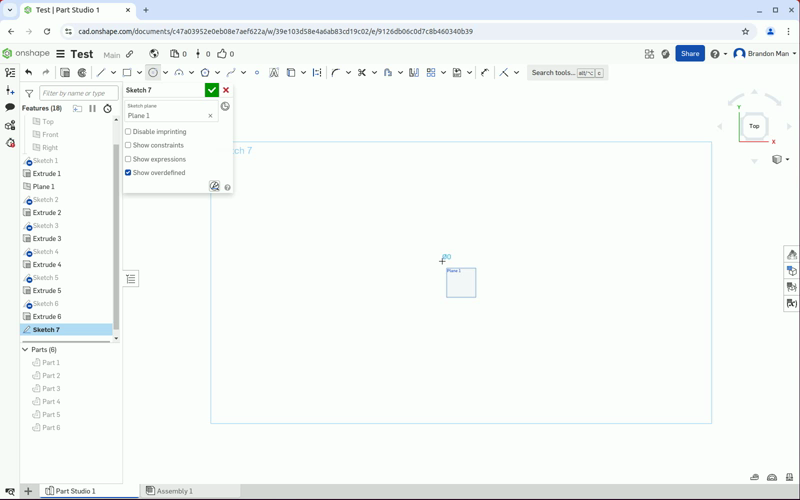
mouse_move(453, 260)
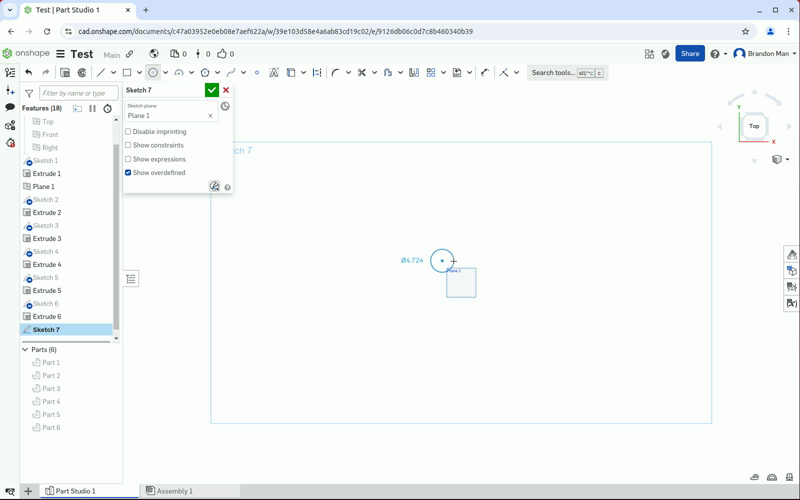
click(453, 260)
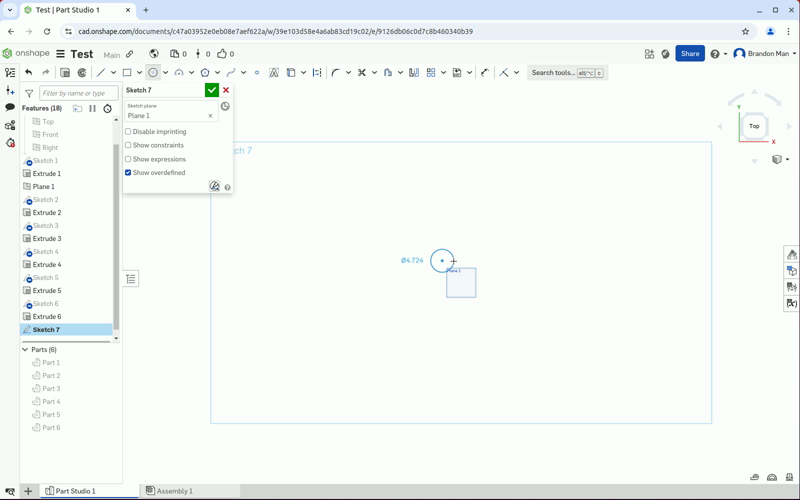
key(esc)
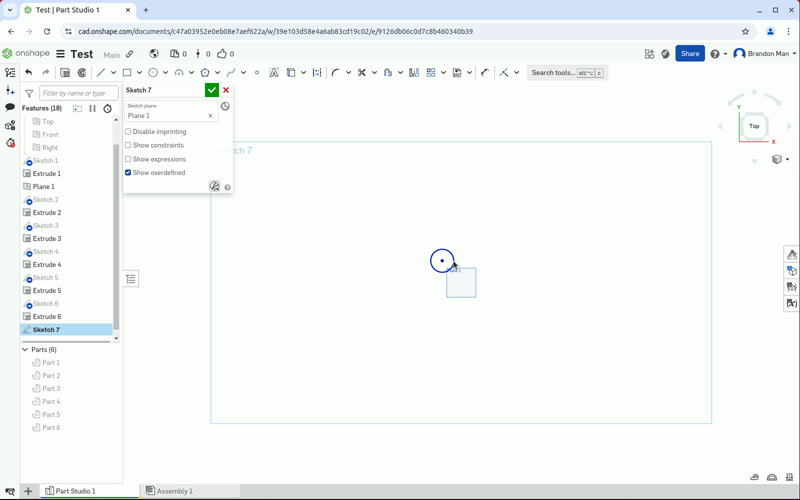
mouse_move(447, 270)
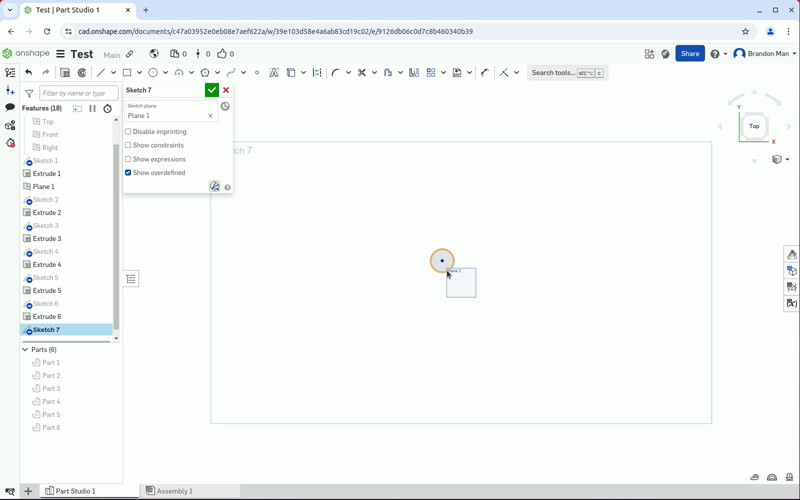
scroll(6)
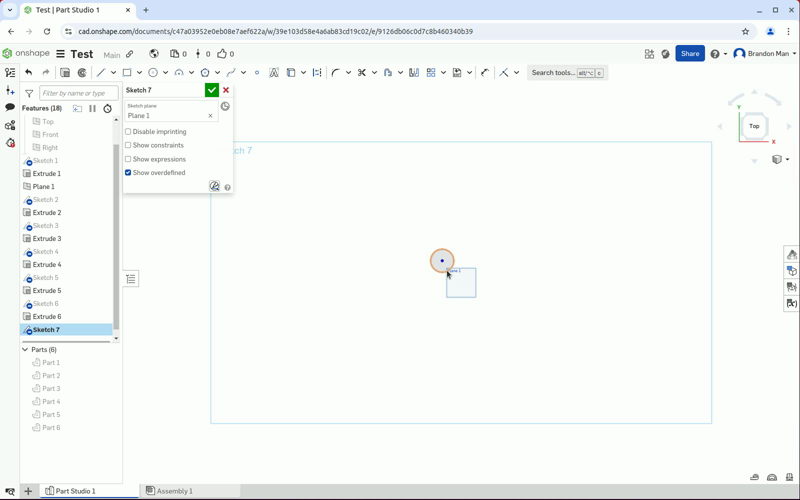
scroll(6)
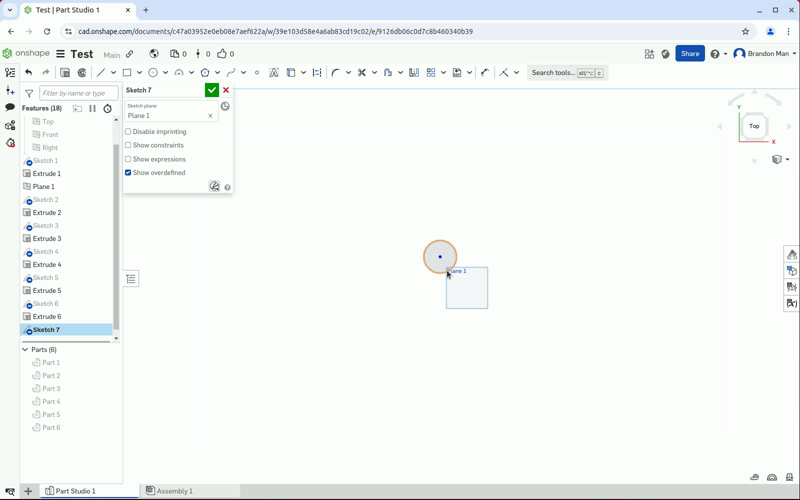
scroll(6)
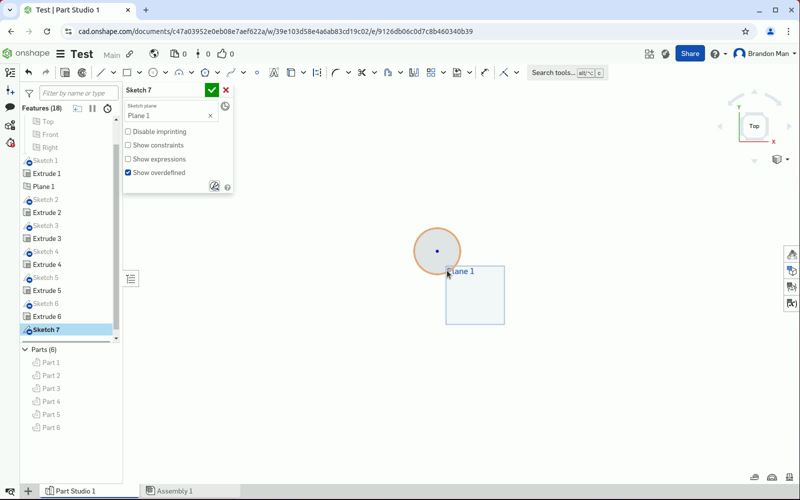
scroll(6)
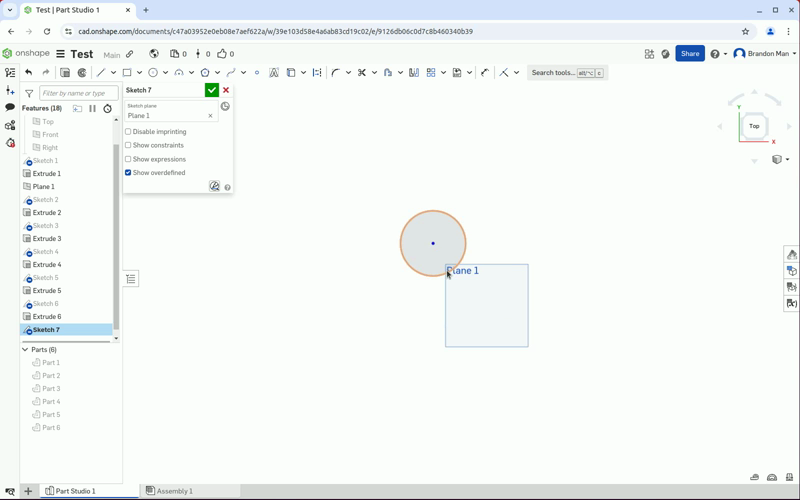
scroll(6)
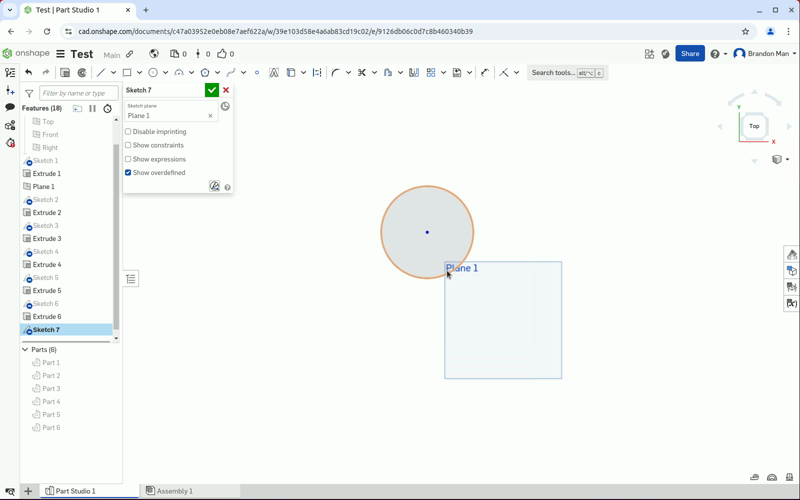
scroll(6)
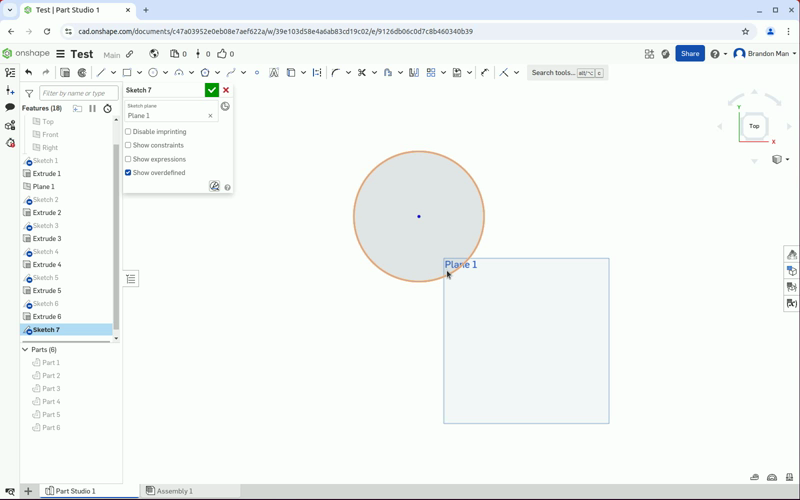
scroll(6)
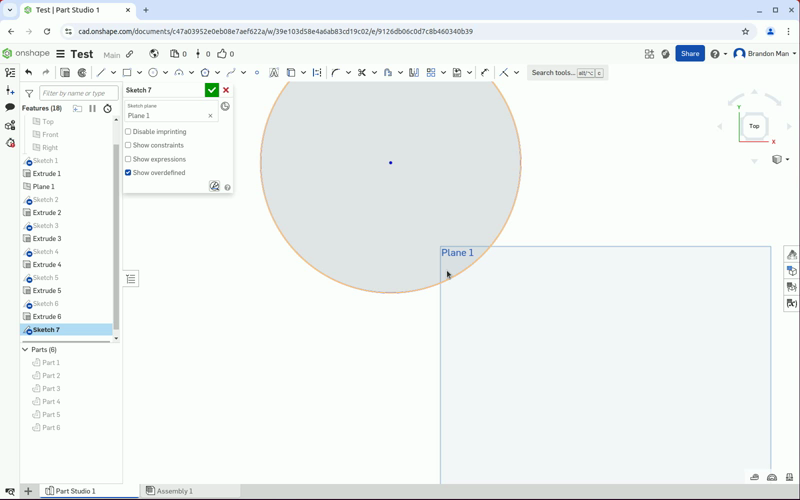
click(447, 270)
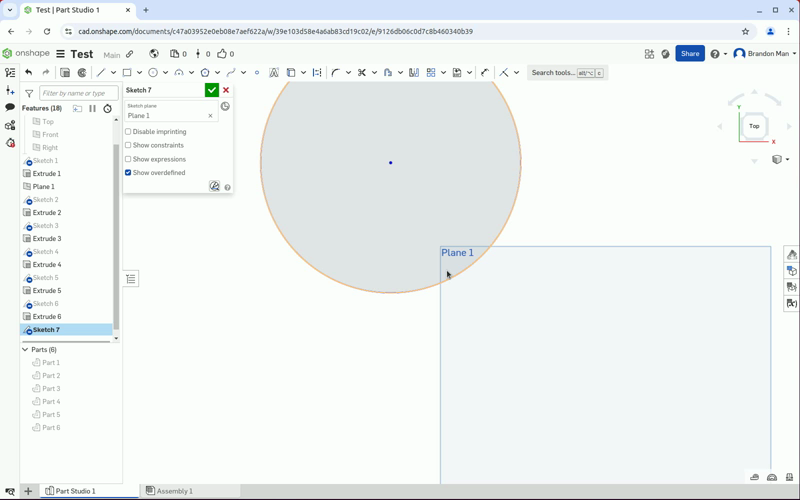
scroll(-6)
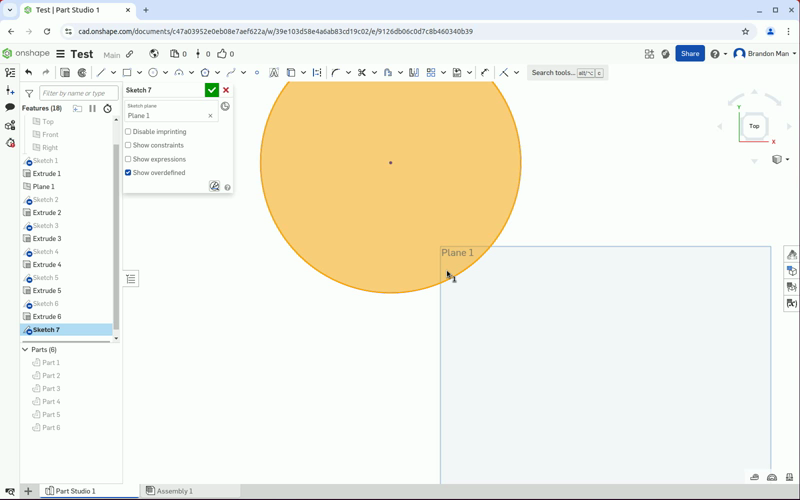
scroll(-6)
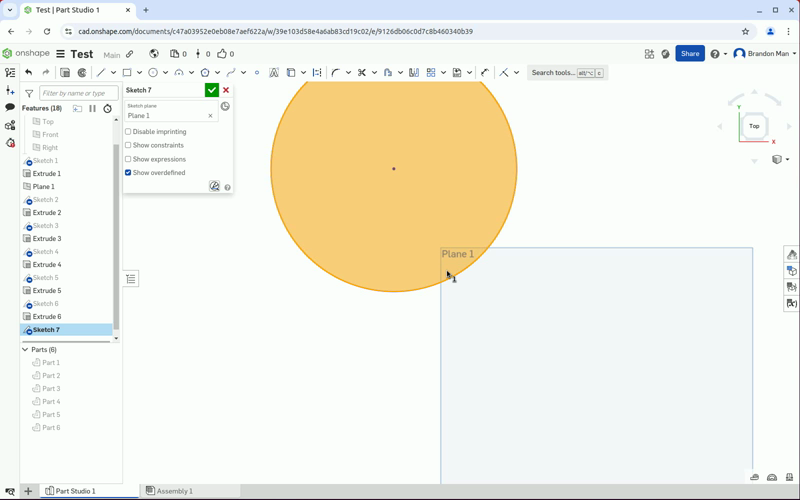
scroll(-6)
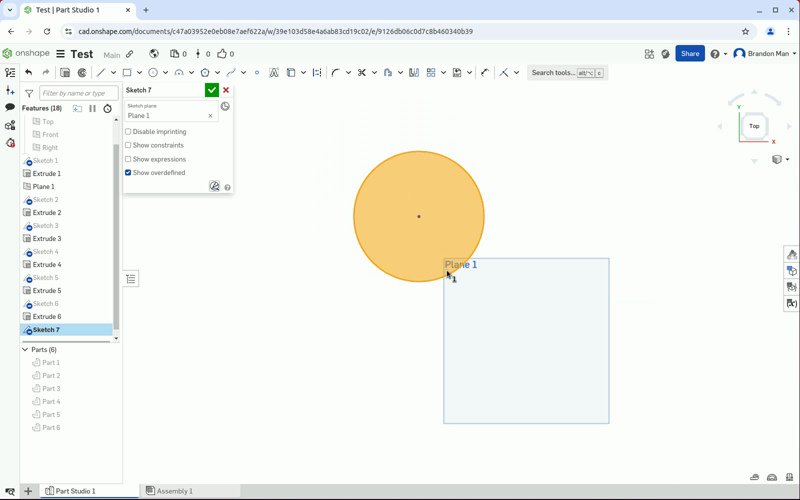
scroll(-6)
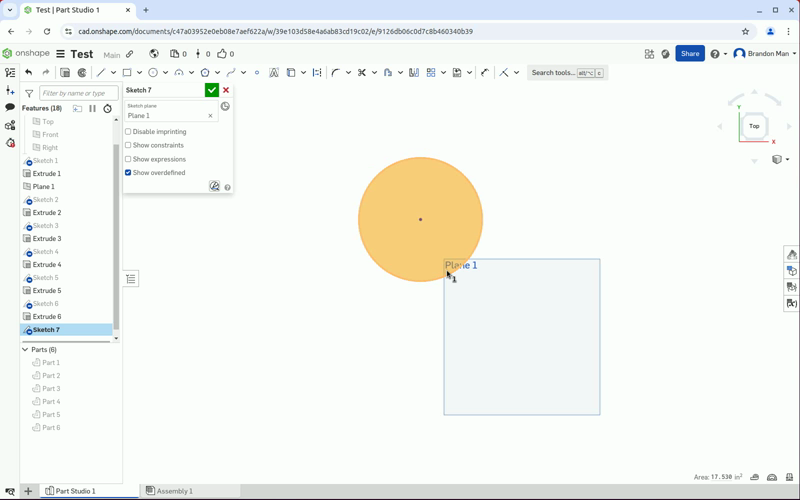
scroll(-6)
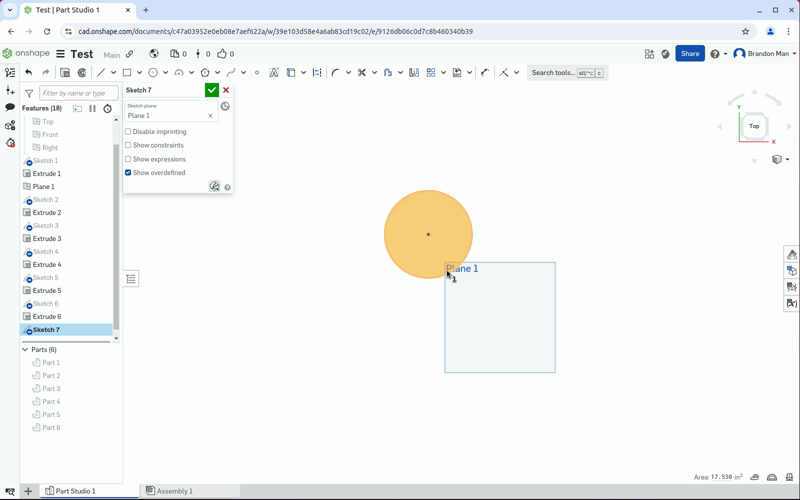
scroll(-6)
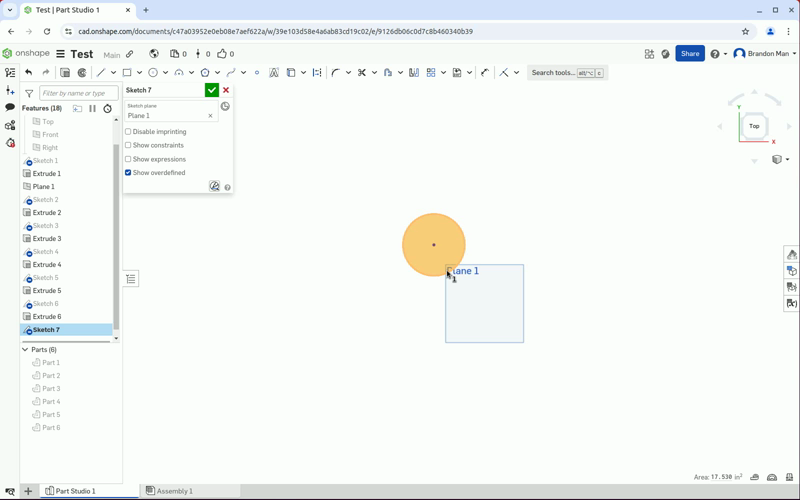
scroll(-6)
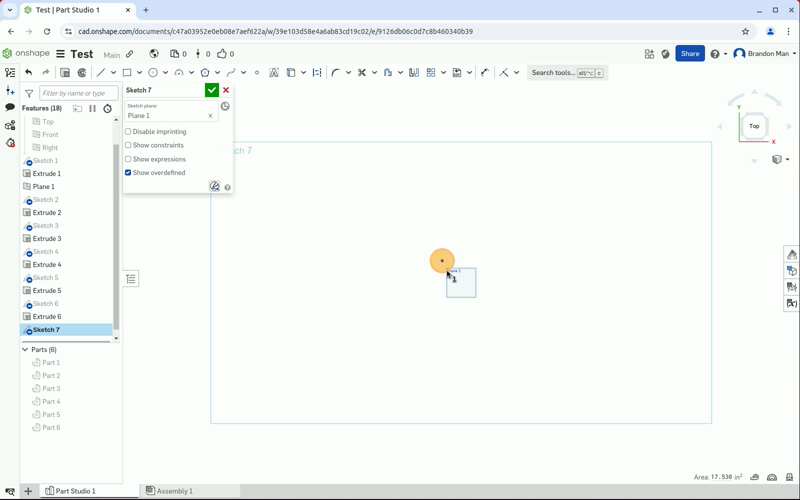
mouse_move(73, 352)
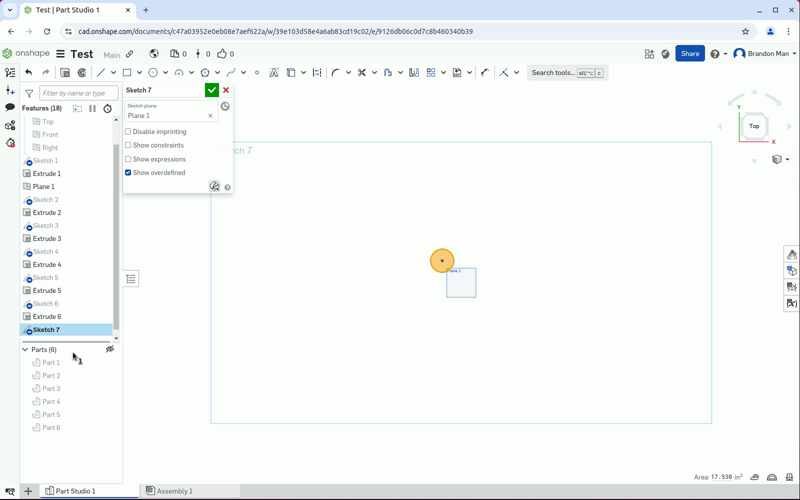
key(shift+y)
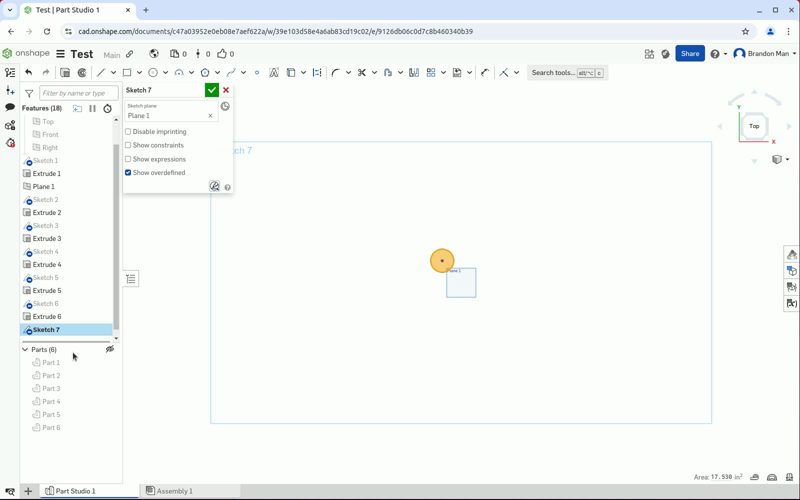
key(shift+e)
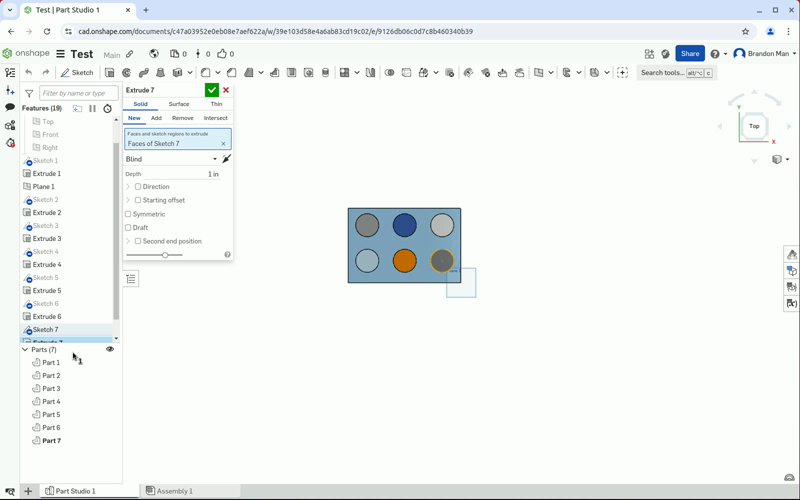
mouse_move(143, 106)
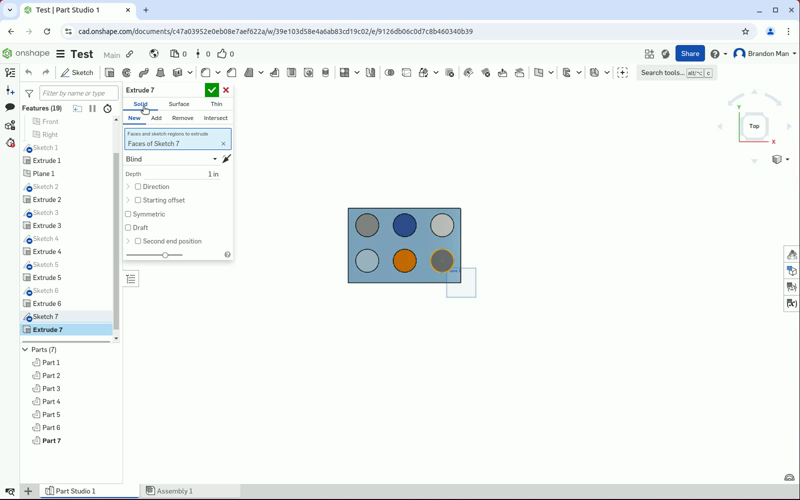
click(143, 106)
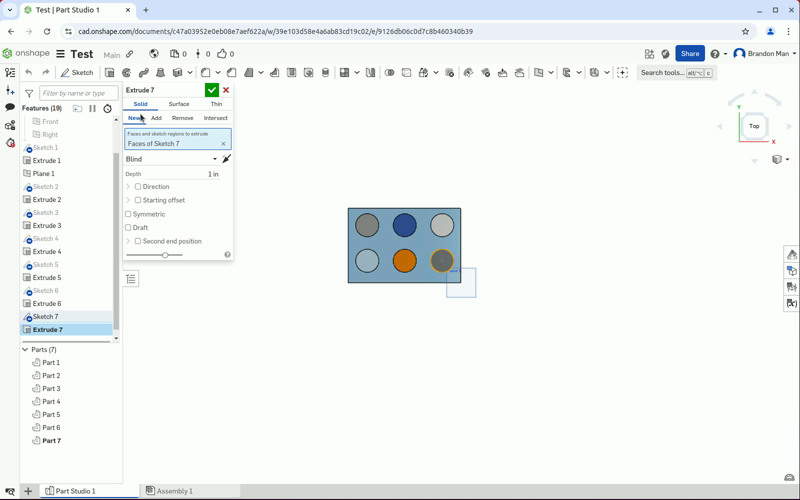
mouse_move(137, 120)
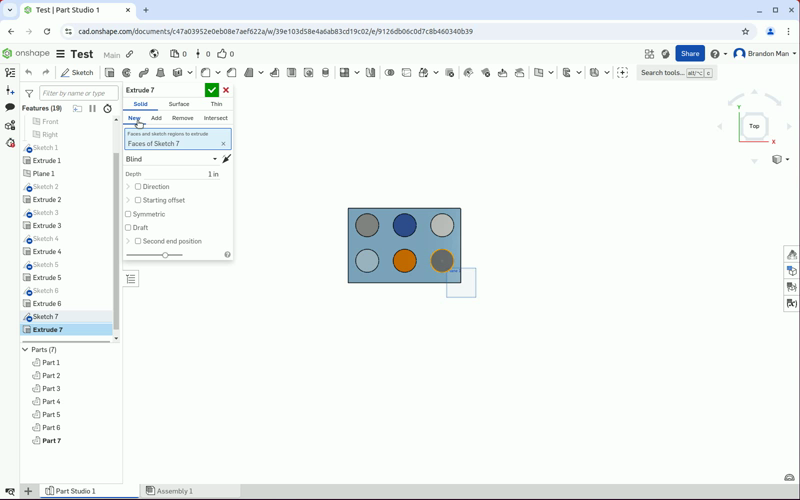
click(137, 120)
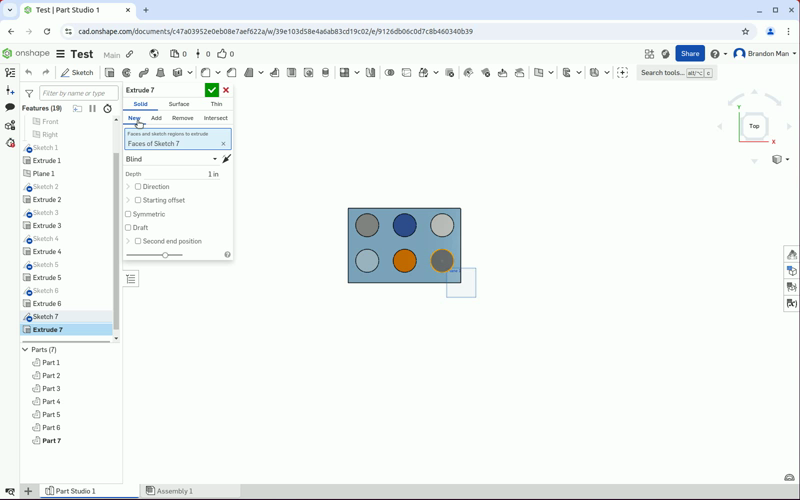
key(tab, 4)
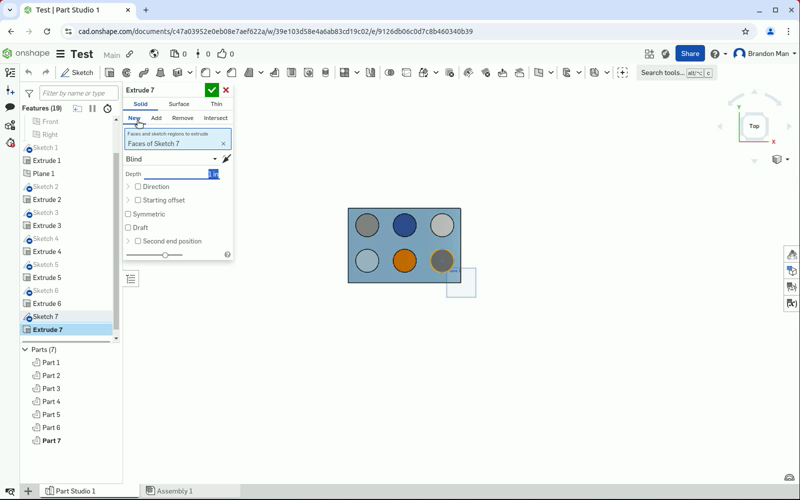
text(1.685)
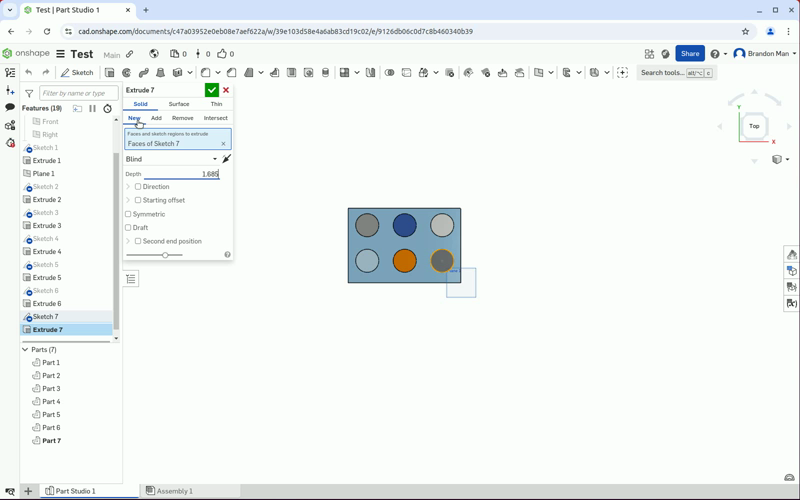
key(enter)
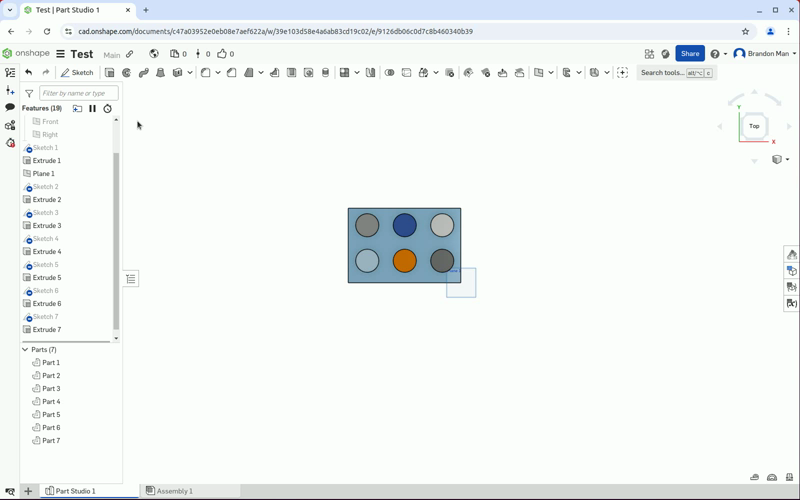
key(shift+h)
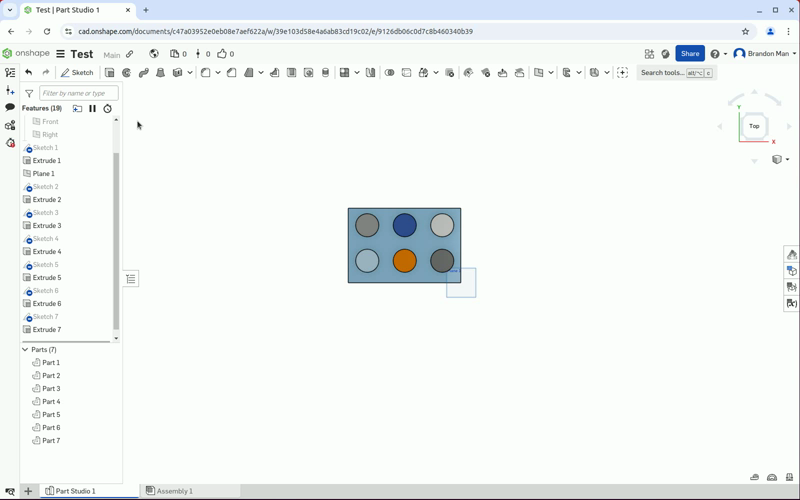
key(shift+h)
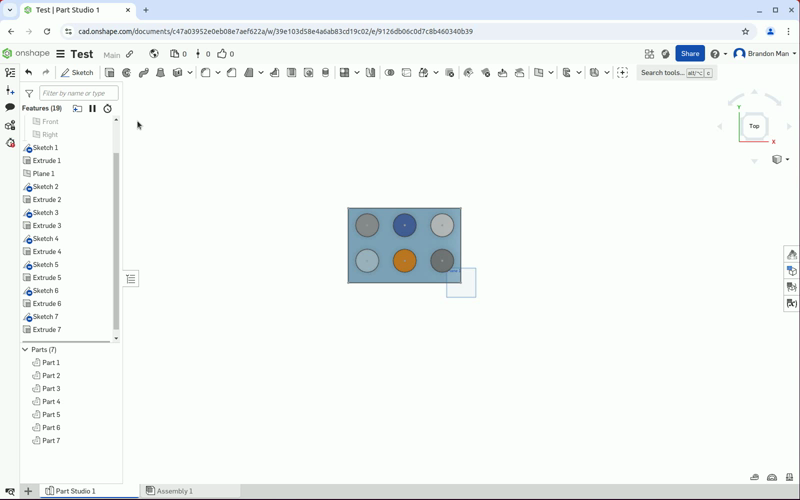
key(shift+7)
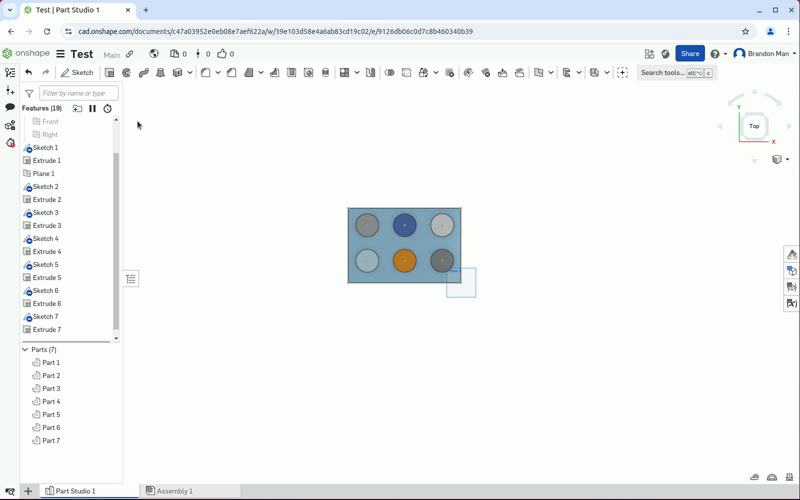
key(up, 3)
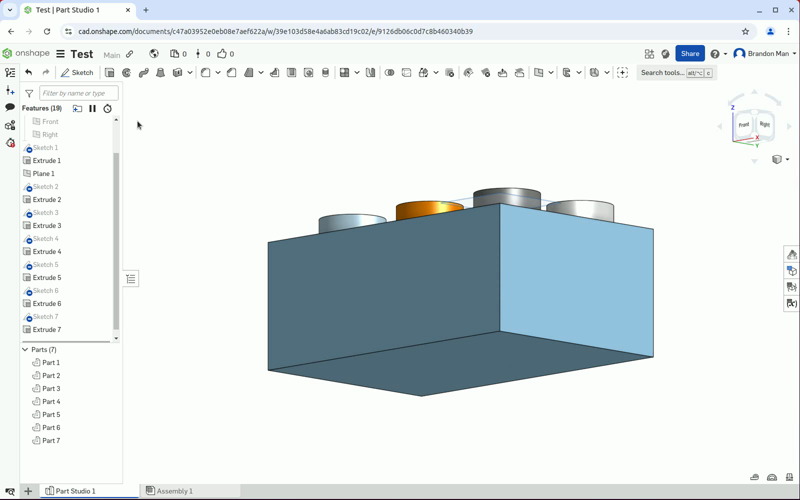
key(left, 3)
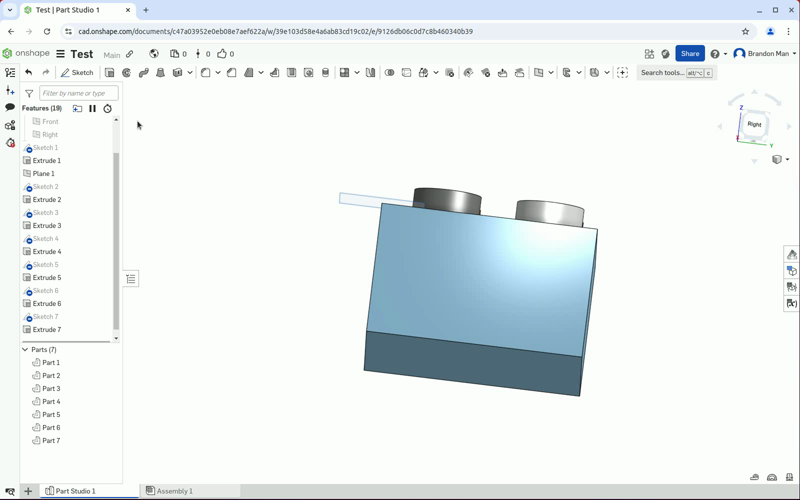
key(right, 3)
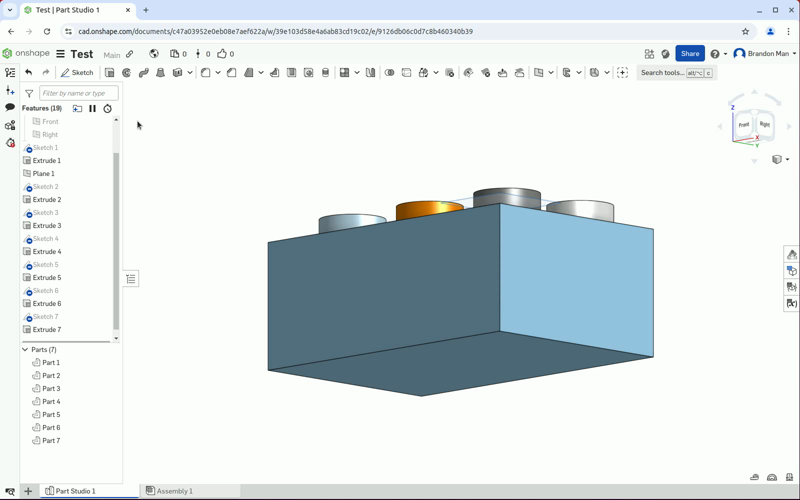
key(down, 3)
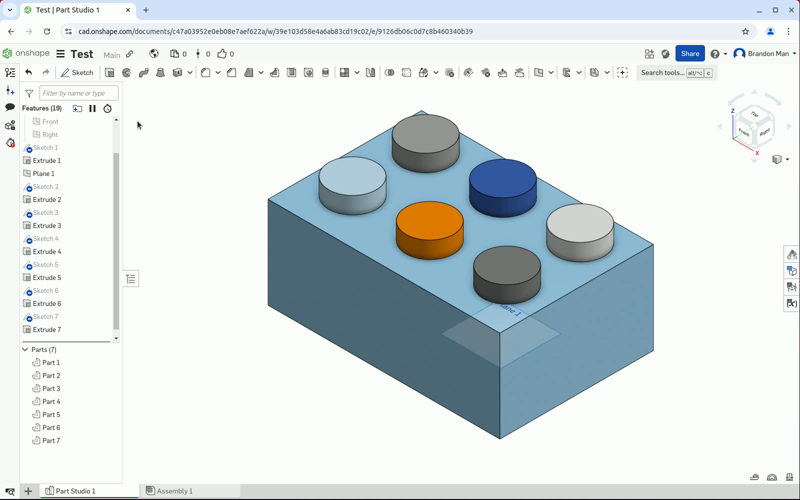
mouse_move(69, 150)
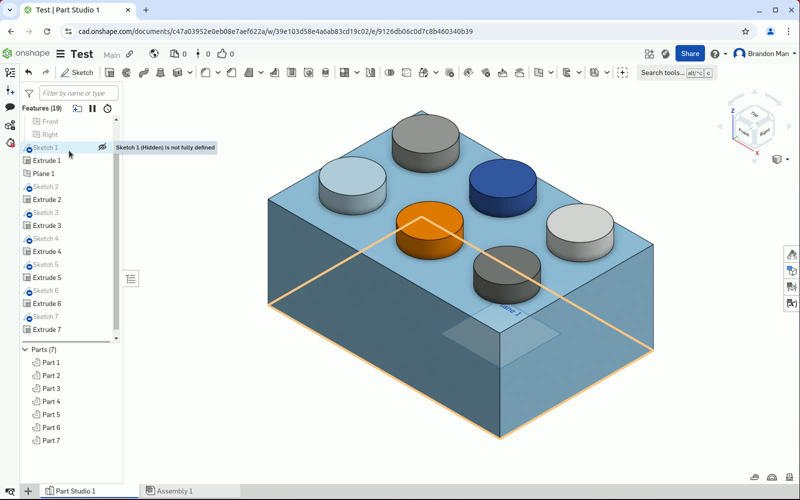
click(69, 150)